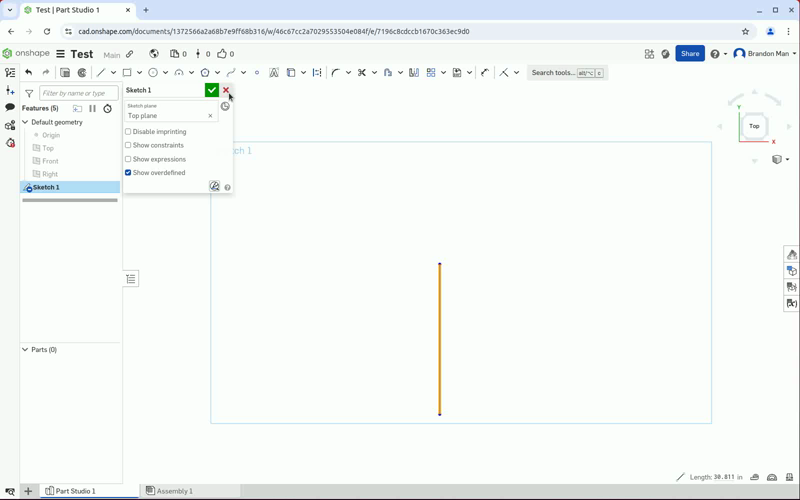
key(shift+h)
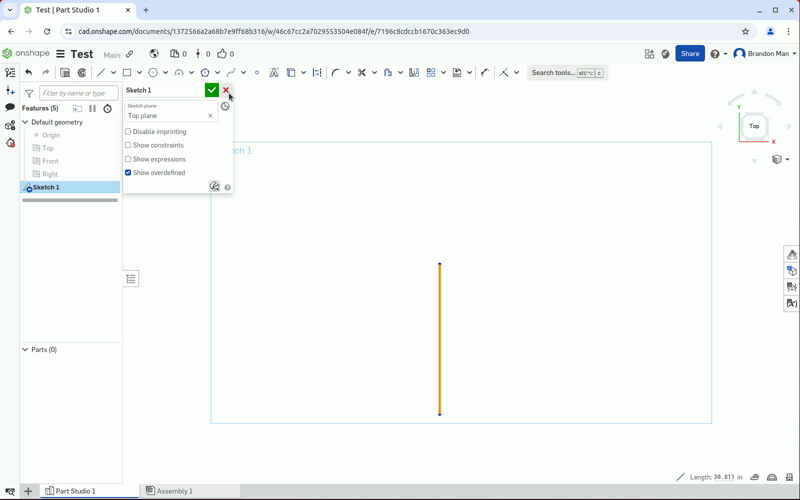
key(shift+s)
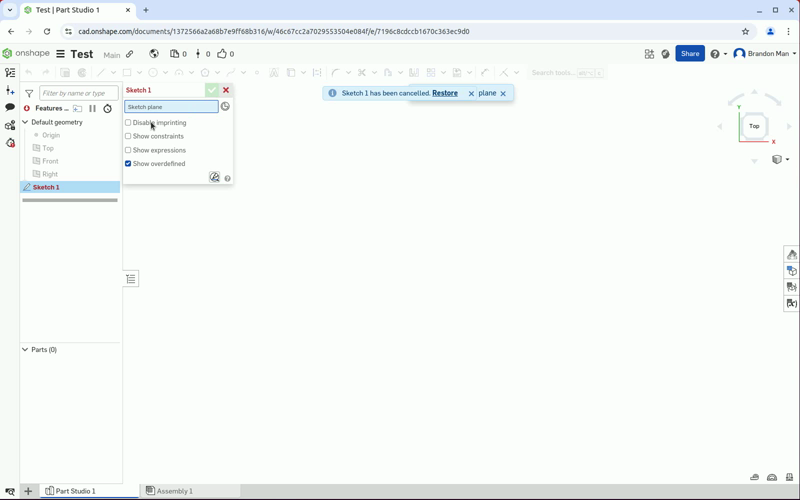
mouse_move(73, 150)
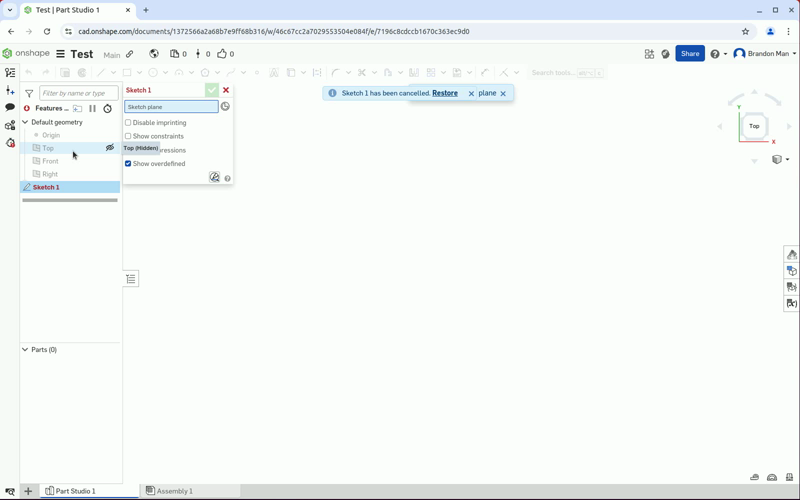
click(73, 150)
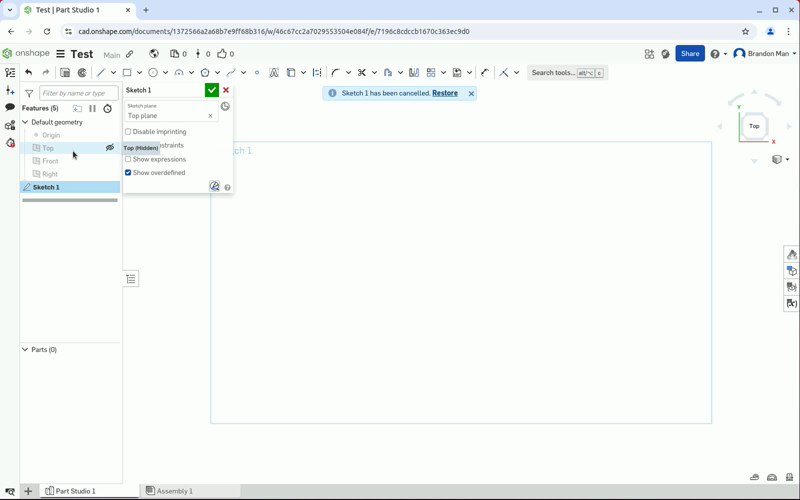
mouse_move(73, 352)
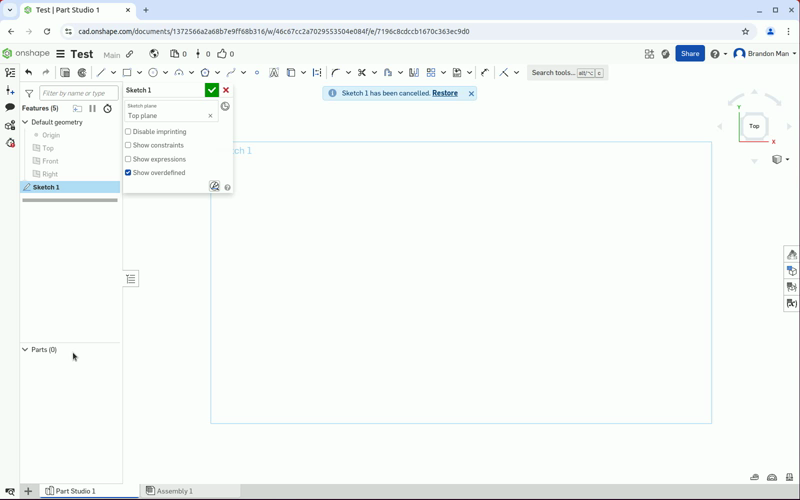
key(y)
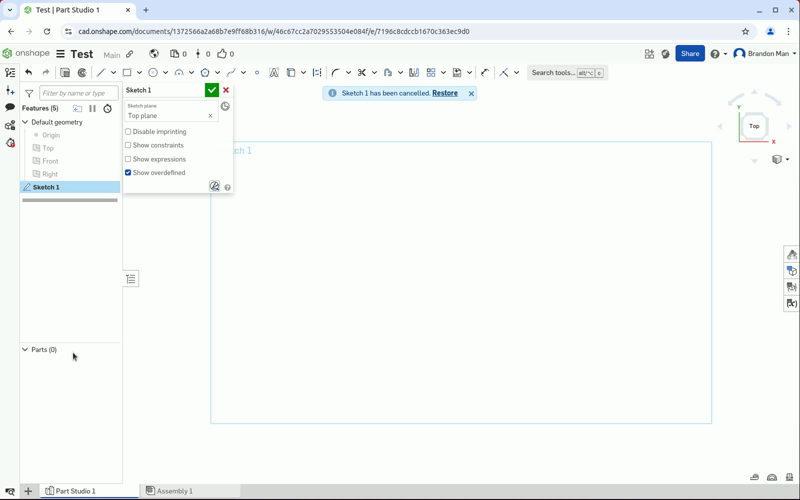
key(l)
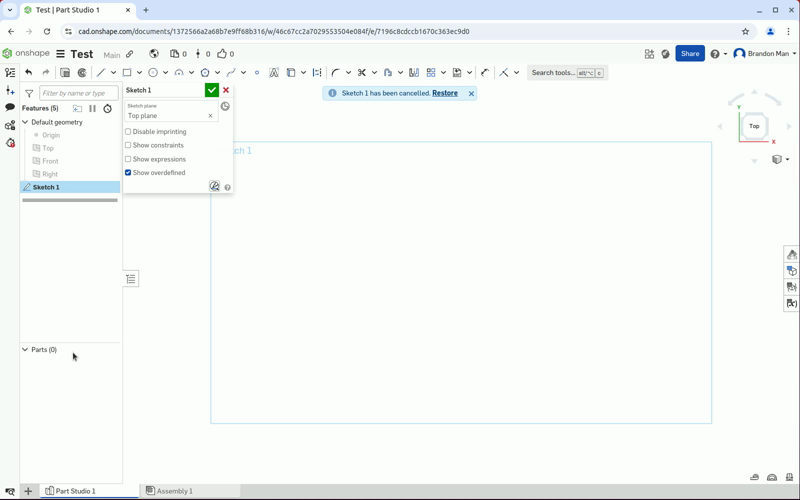
key_down(shift)
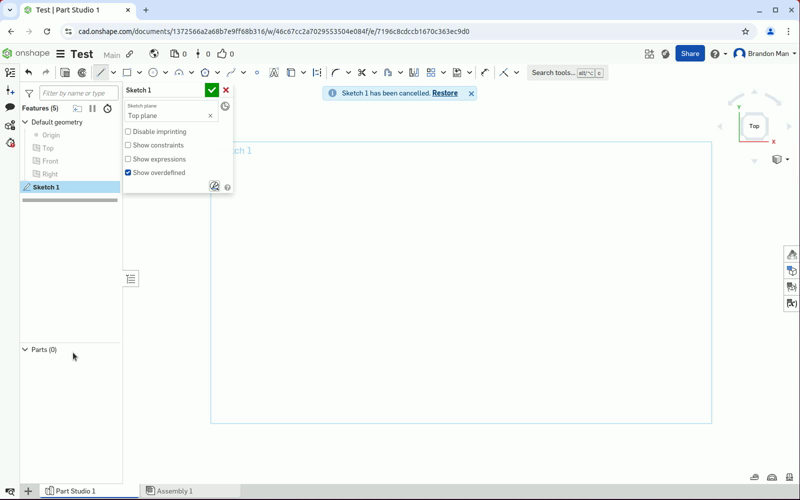
mouse_move(348, 307)
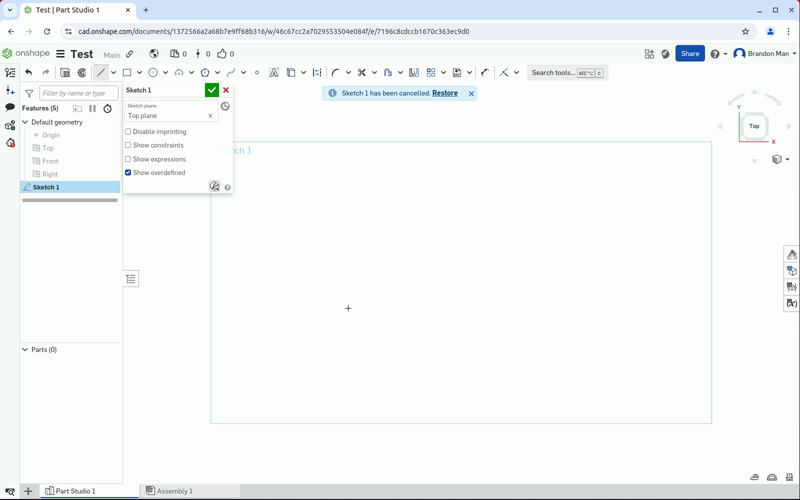
click(348, 307)
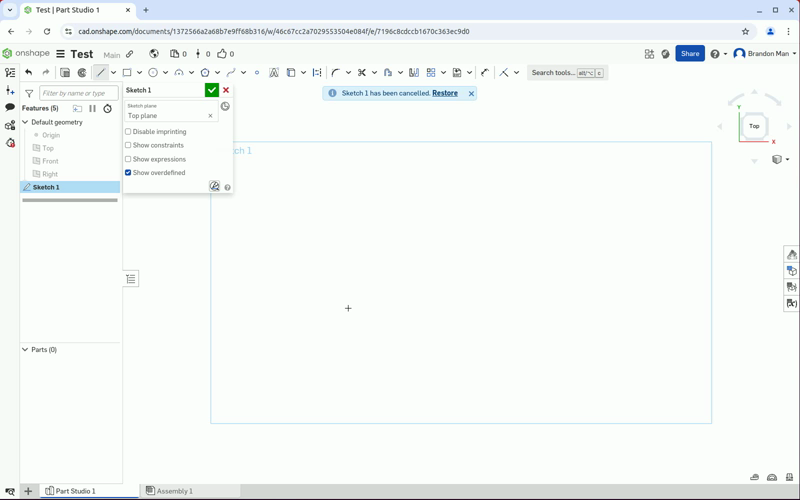
key_up(shift)
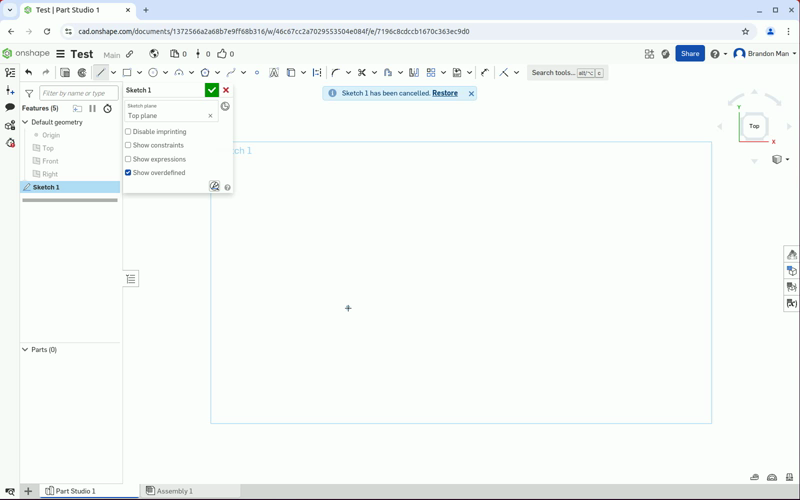
key_down(shift)
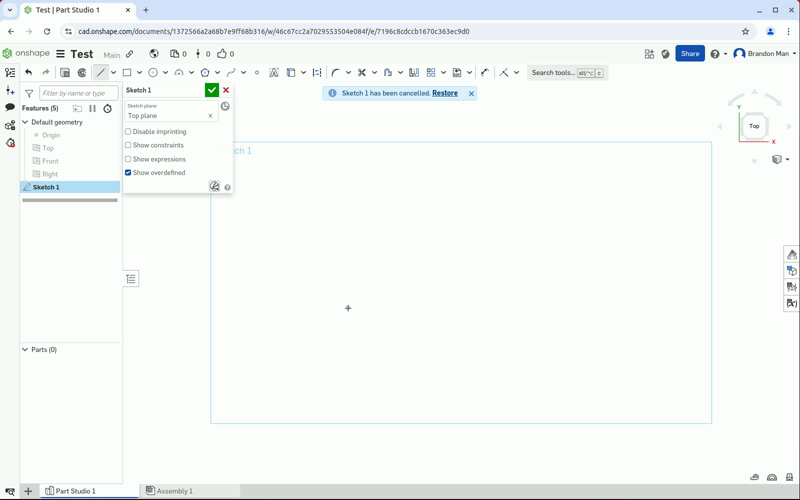
mouse_move(572, 307)
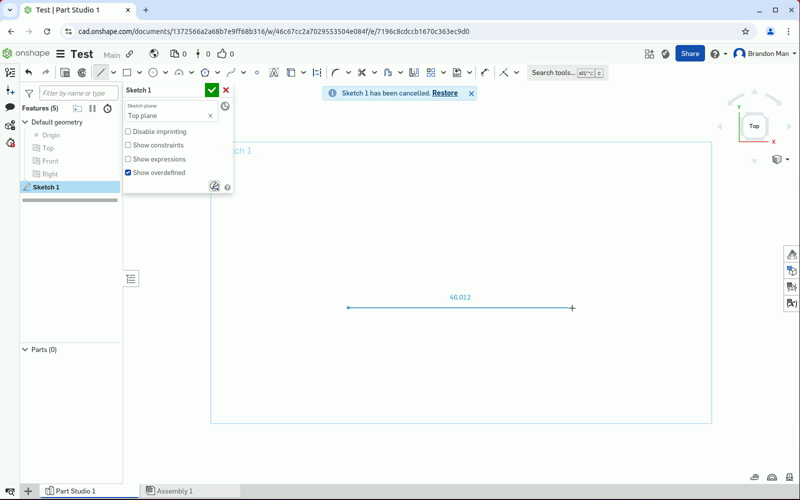
click(572, 307)
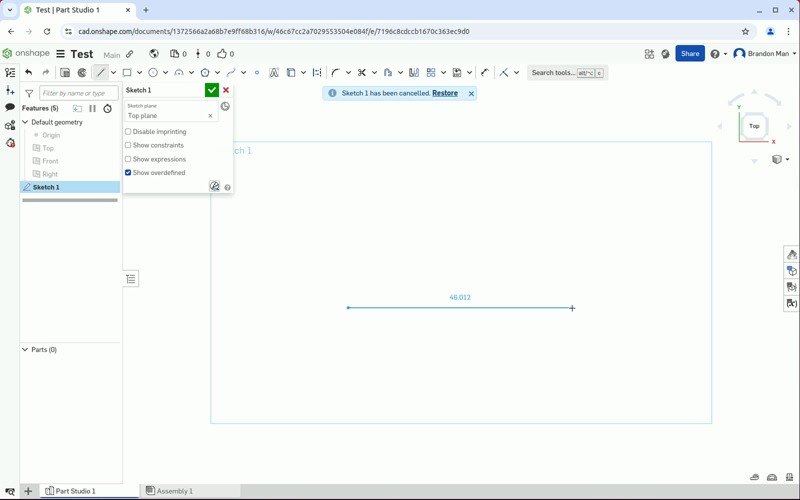
key_up(shift)
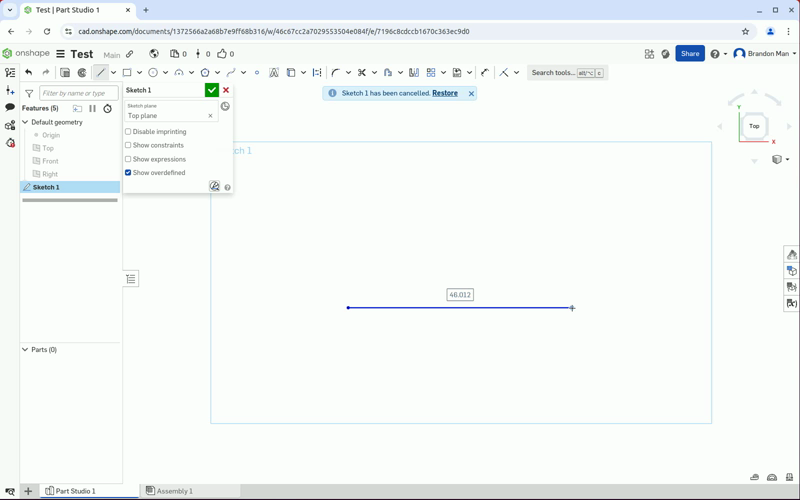
key_down(shift)
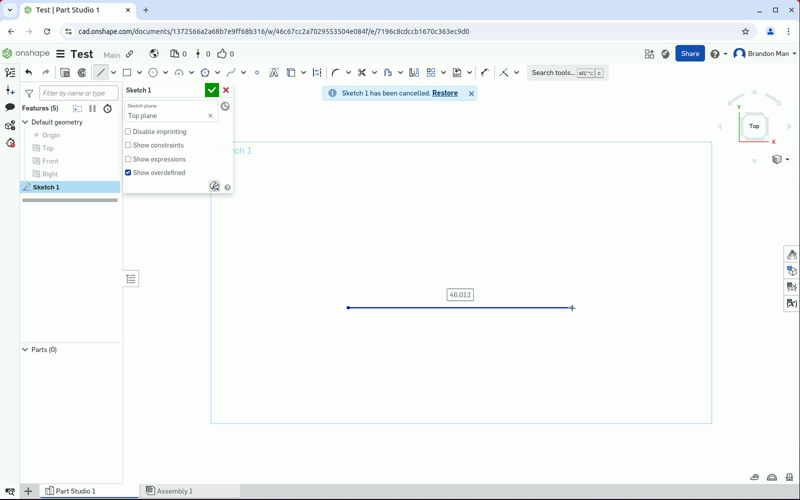
mouse_move(589, 307)
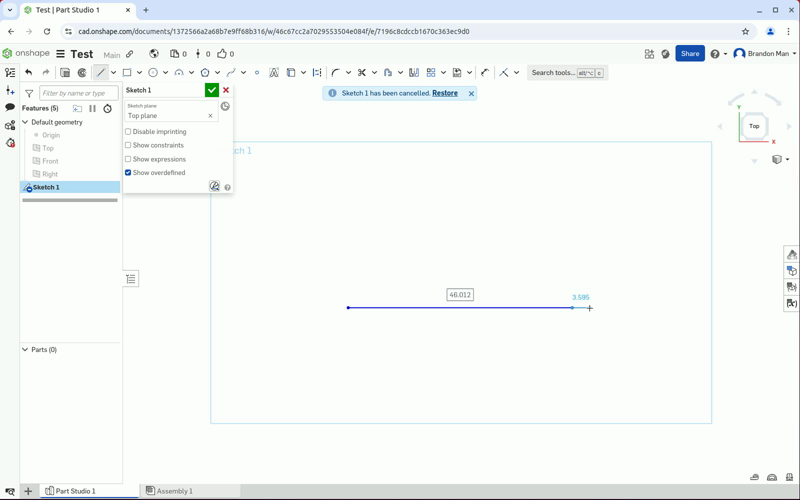
mouse_move(572, 260)
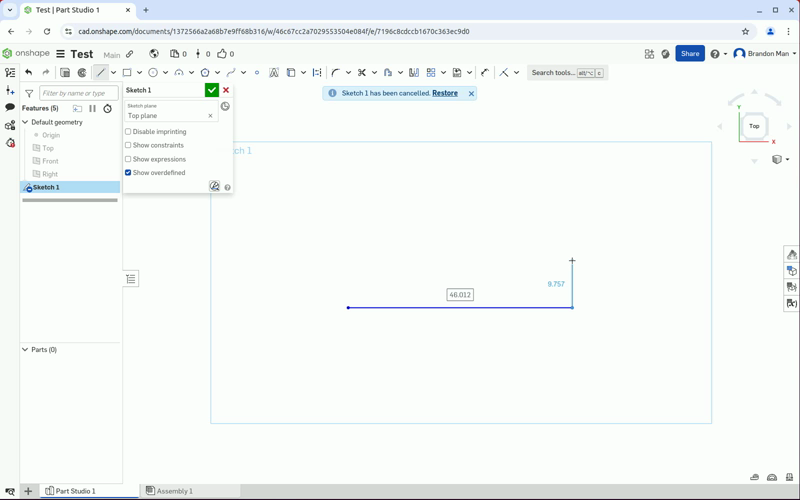
click(572, 260)
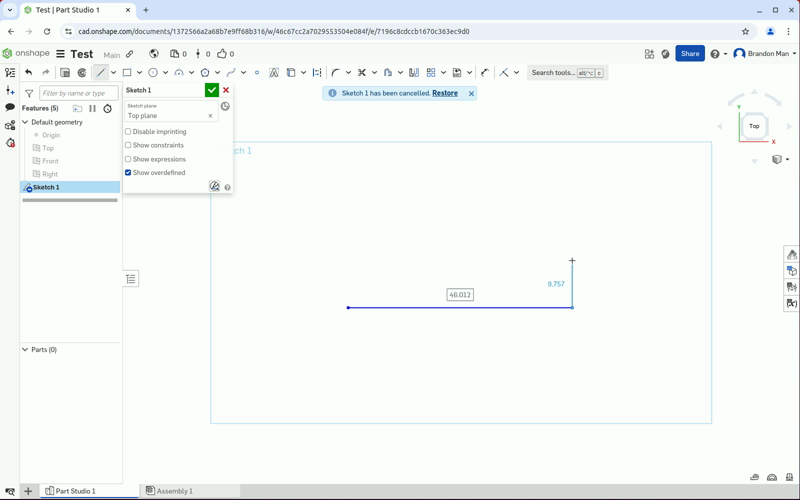
key_up(shift)
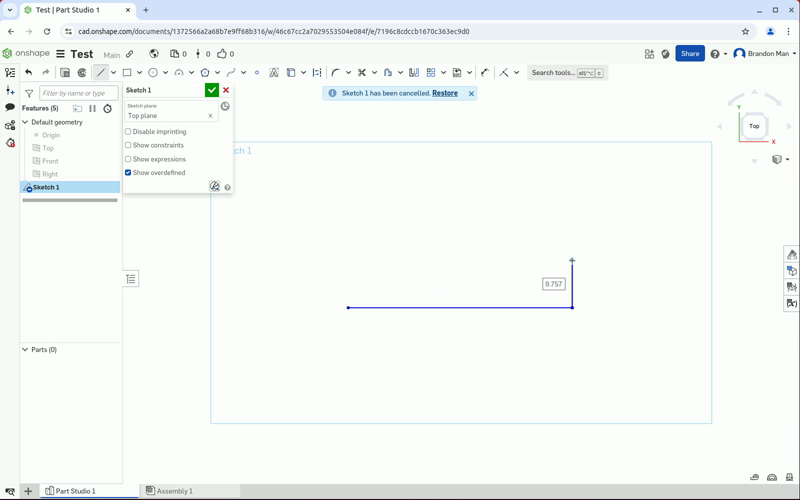
key_down(shift)
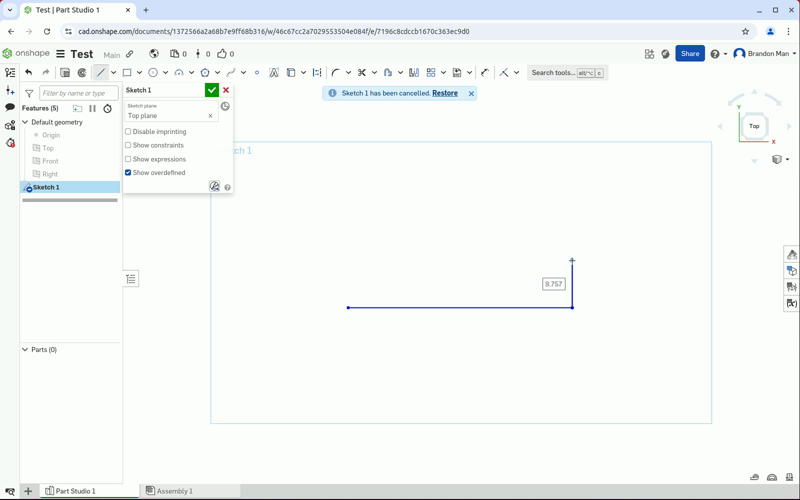
mouse_move(348, 260)
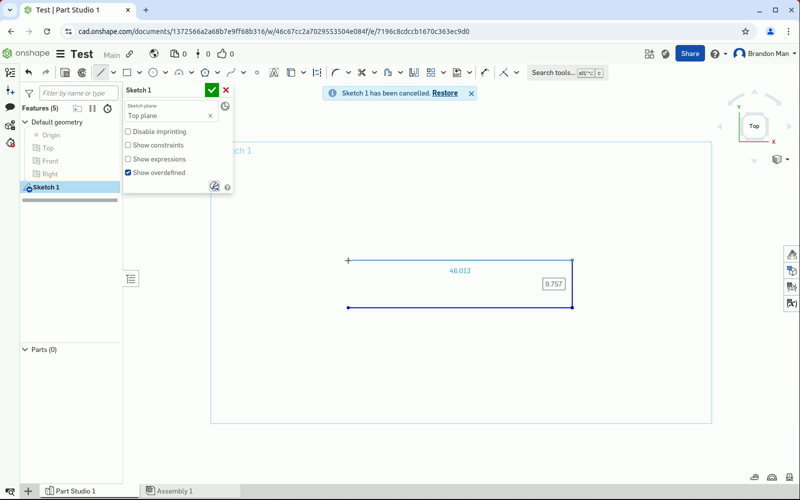
click(348, 260)
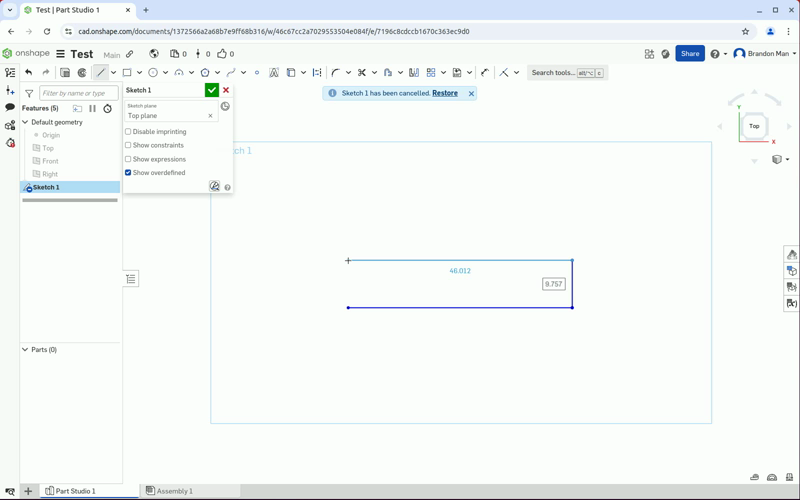
key_up(shift)
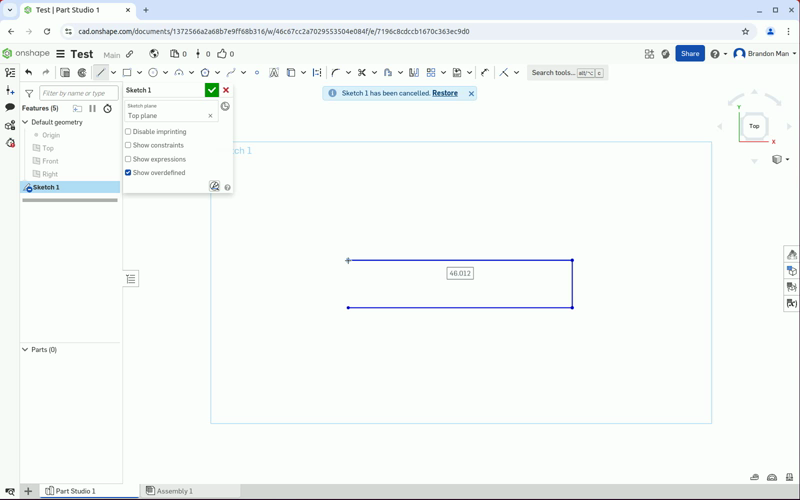
mouse_move(378, 260)
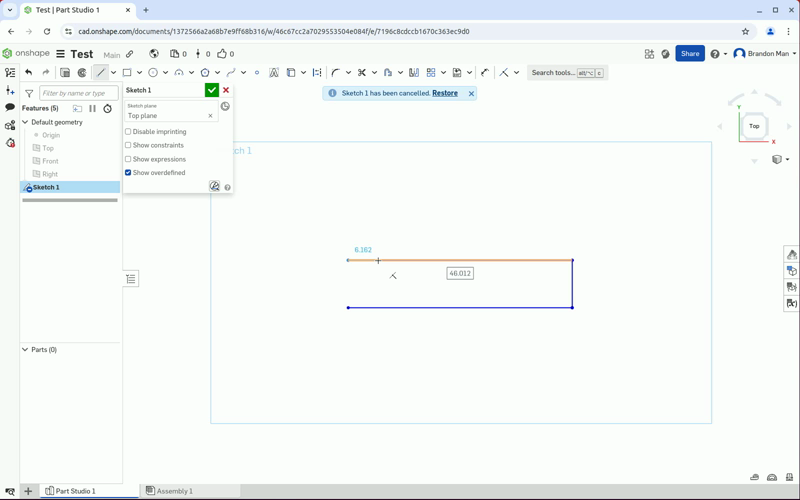
key_down(shift)
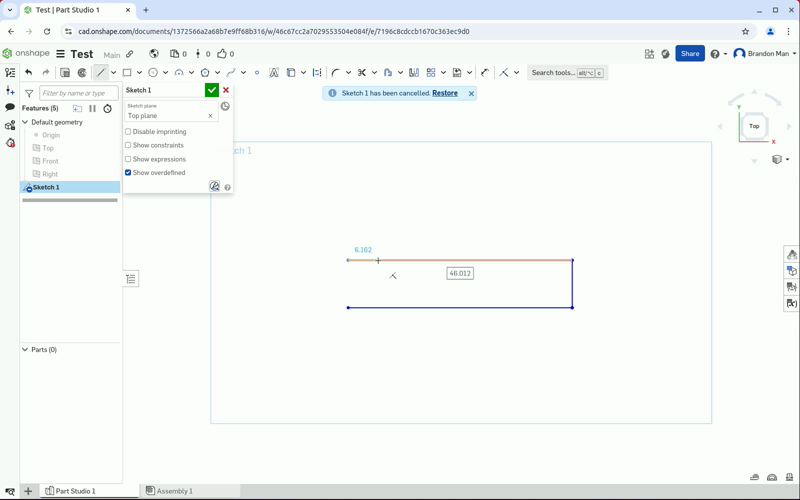
mouse_move(348, 307)
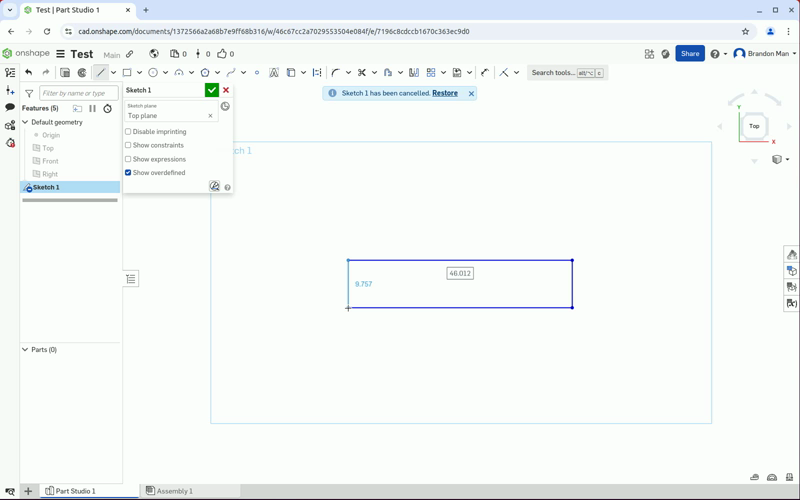
key_up(shift)
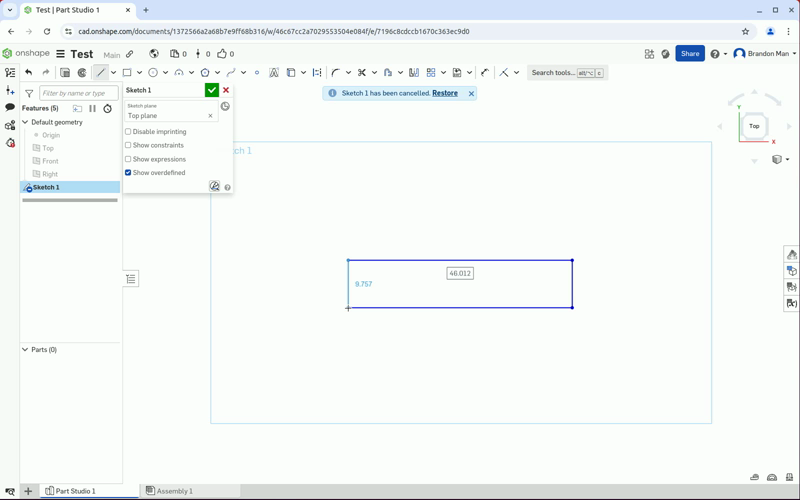
click(348, 307)
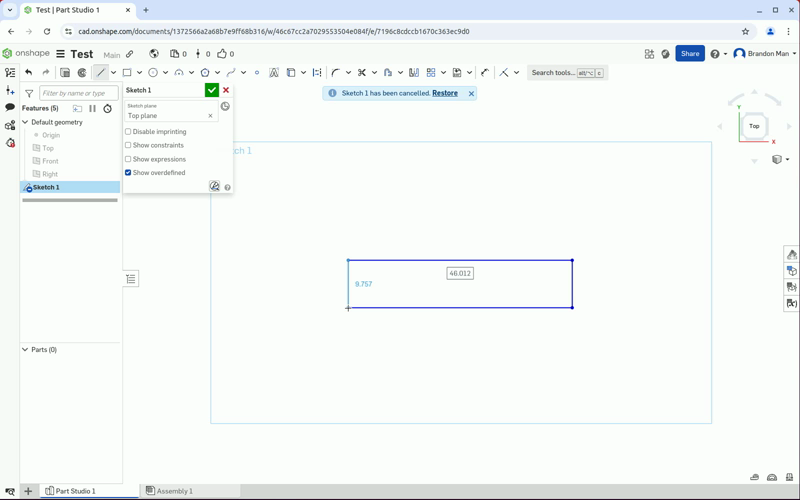
key(esc)
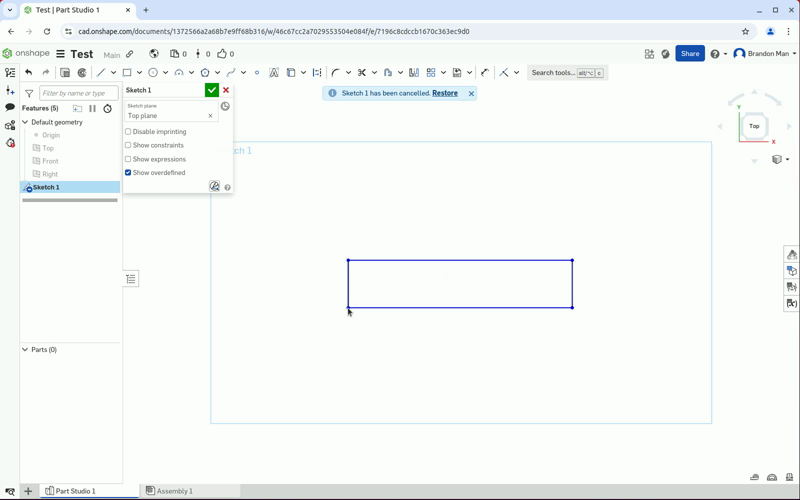
key(c)
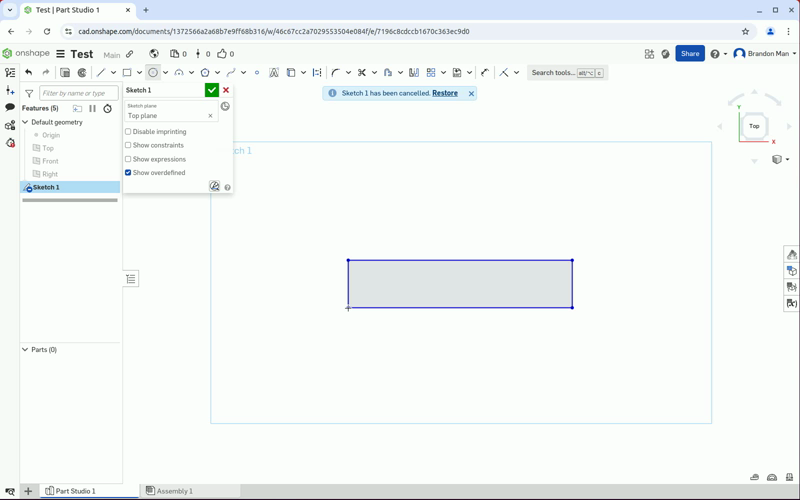
key_down(shift)
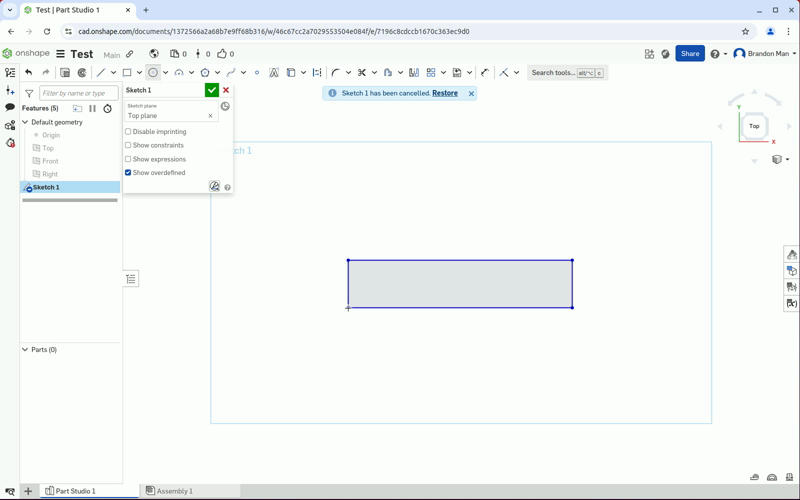
mouse_move(383, 283)
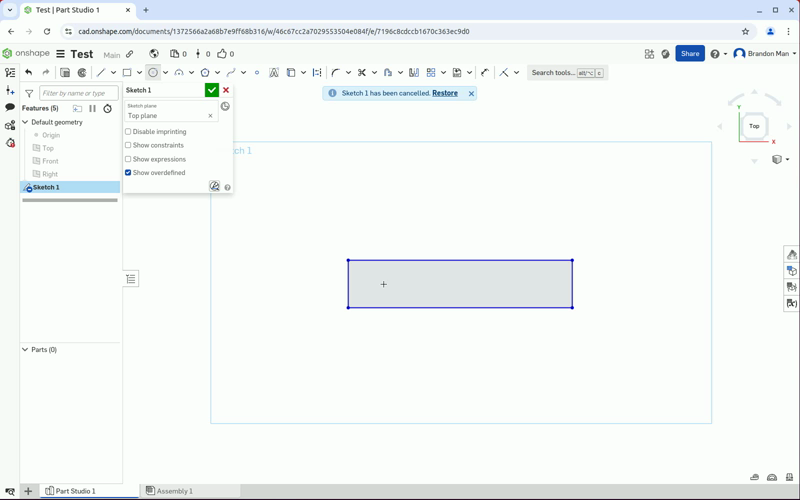
click(383, 283)
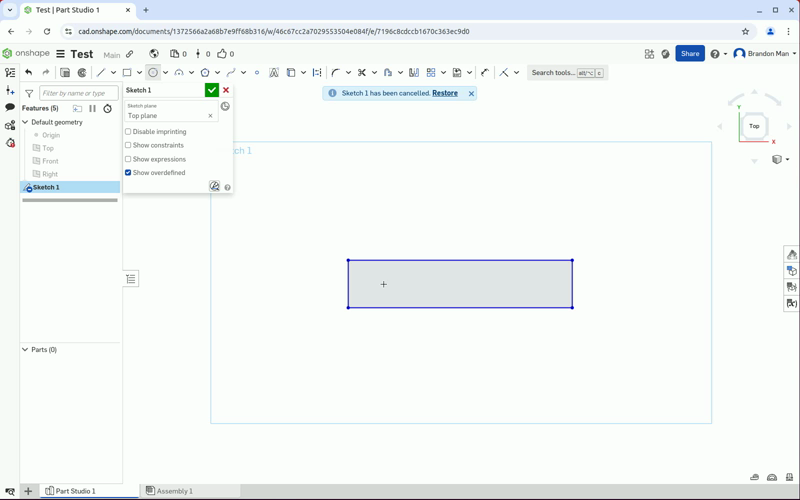
key_up(shift)
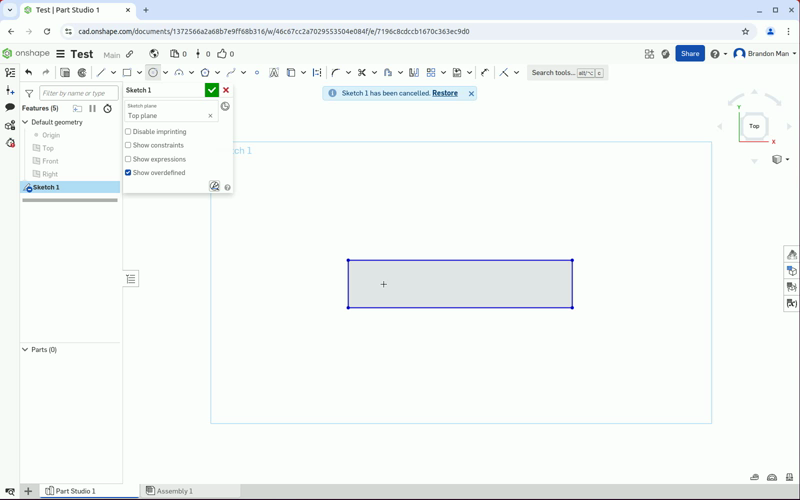
mouse_move(395, 283)
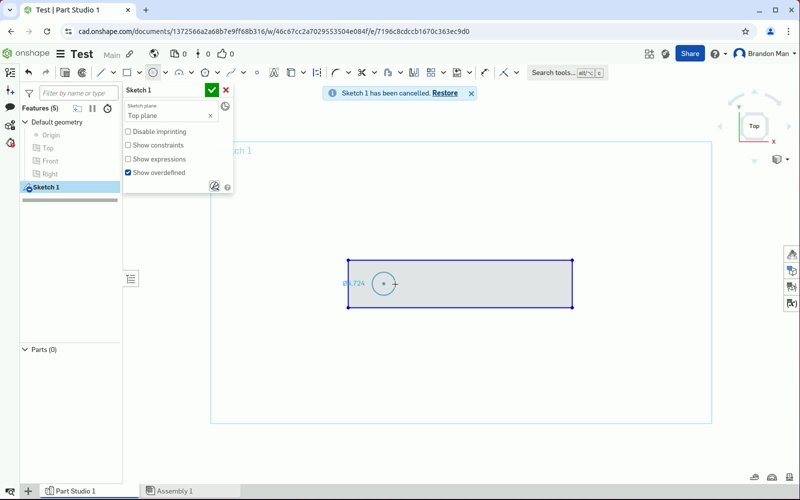
click(395, 283)
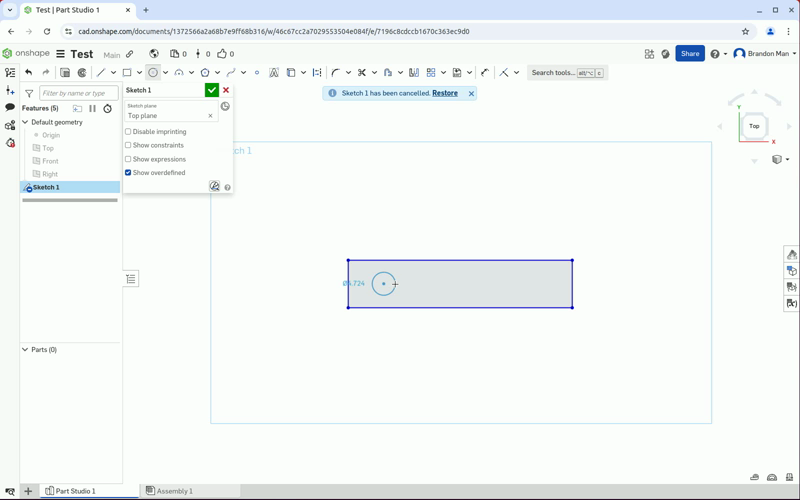
key(esc)
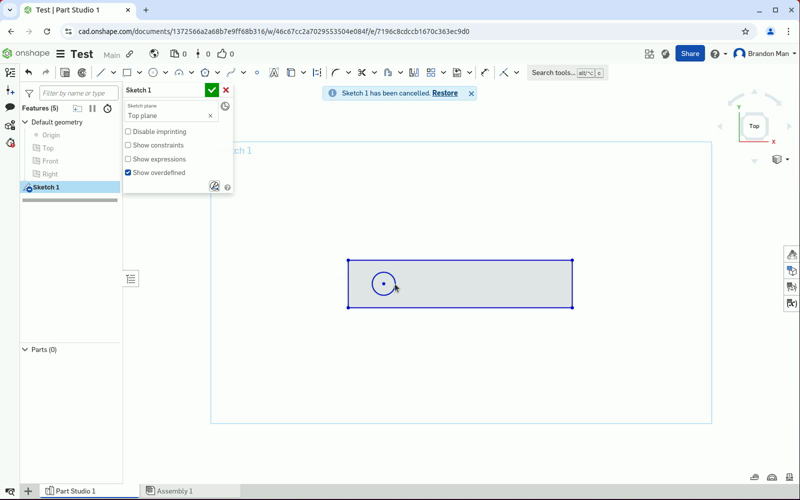
key(l)
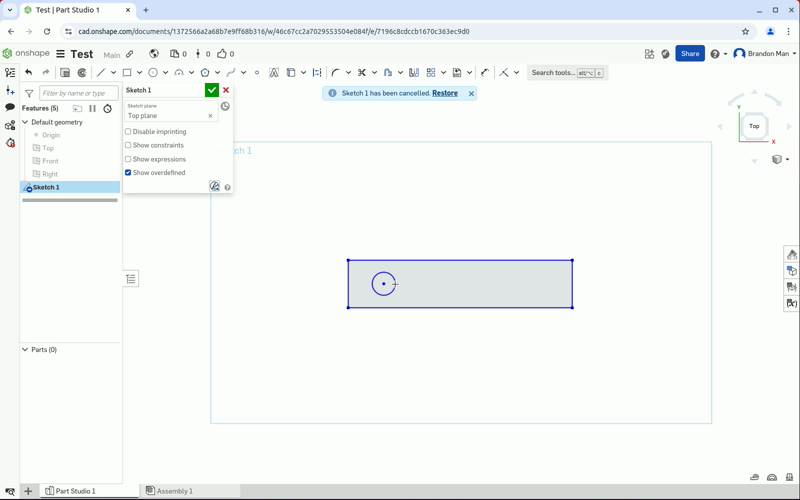
key_down(shift)
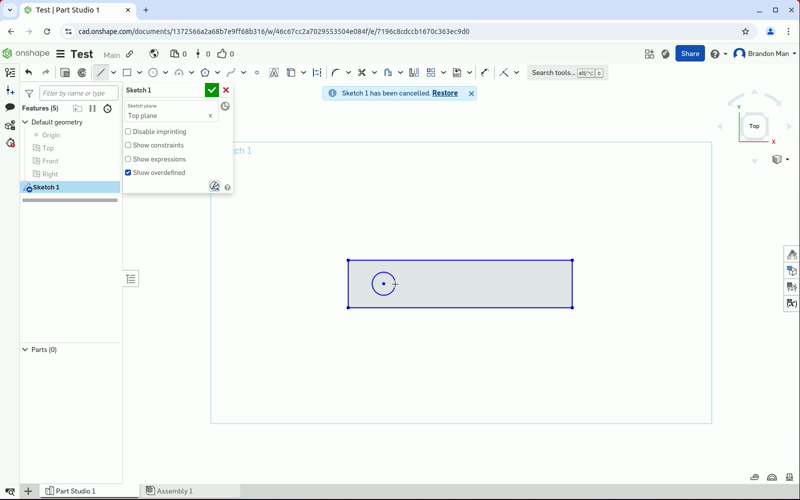
mouse_move(402, 300)
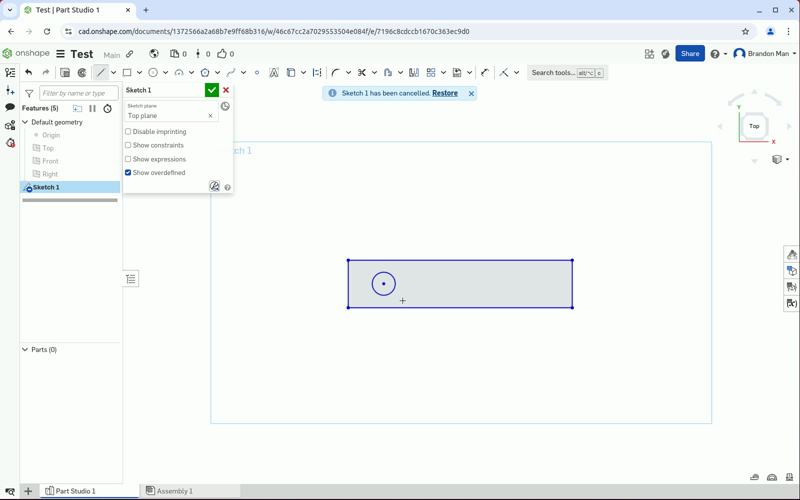
click(402, 300)
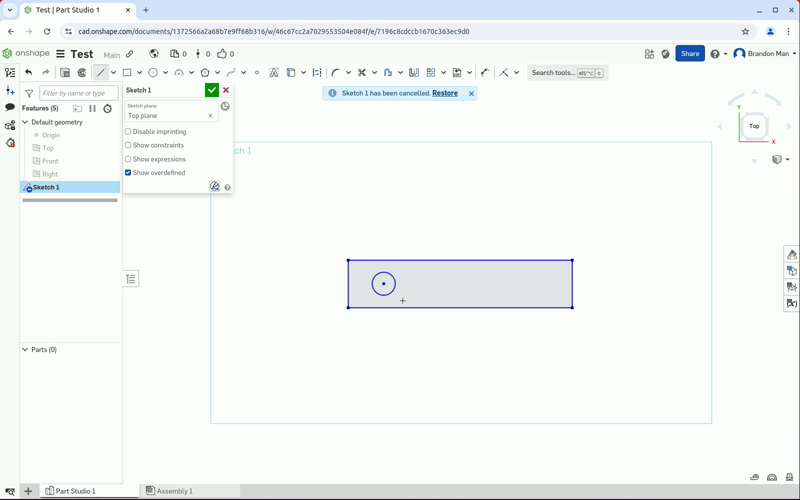
key_up(shift)
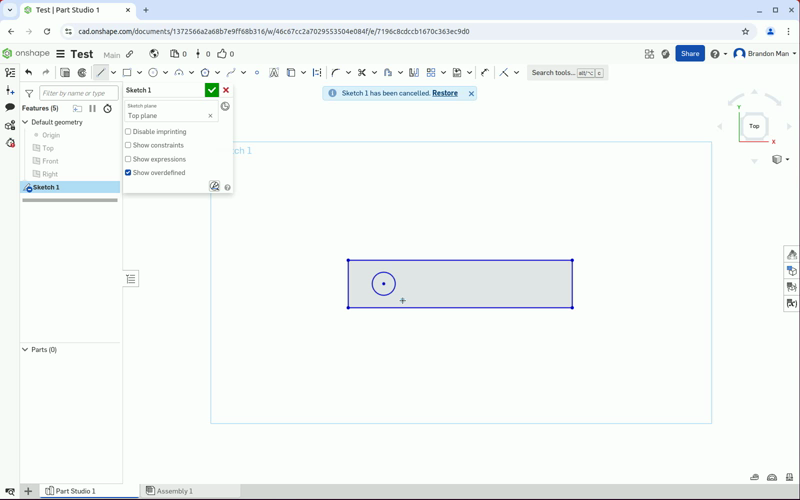
key_down(shift)
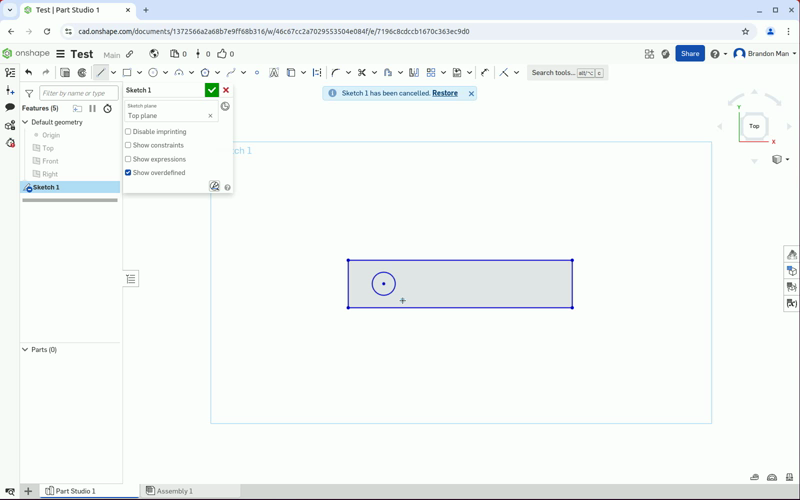
mouse_move(513, 300)
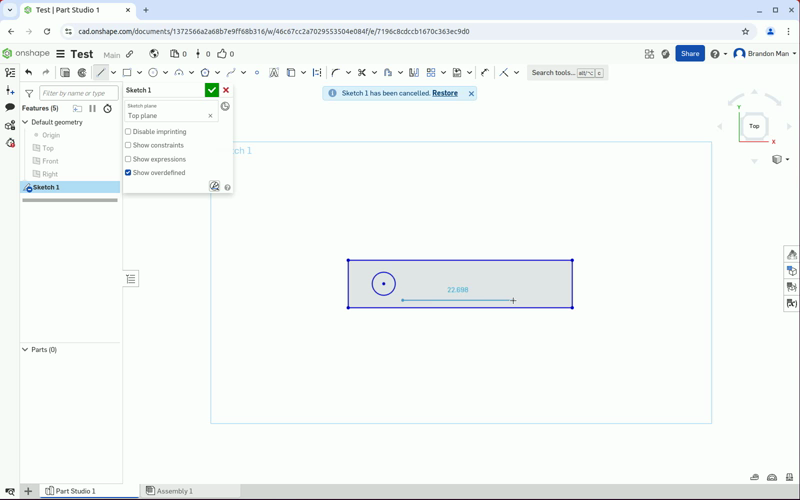
click(513, 300)
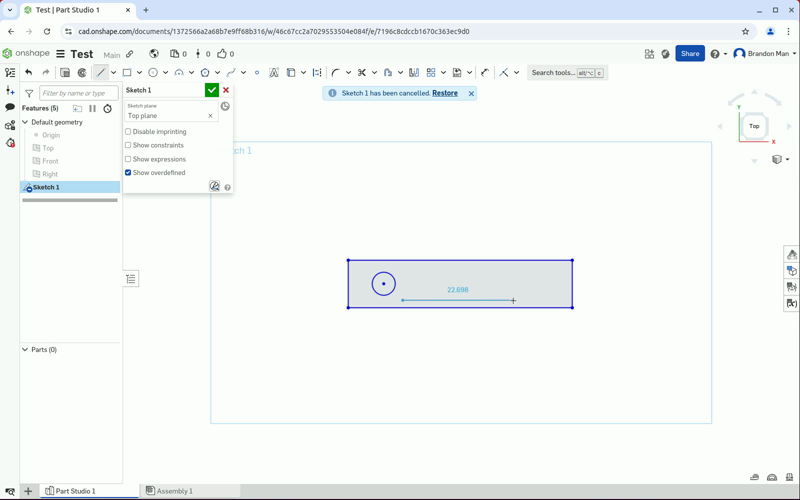
key_up(shift)
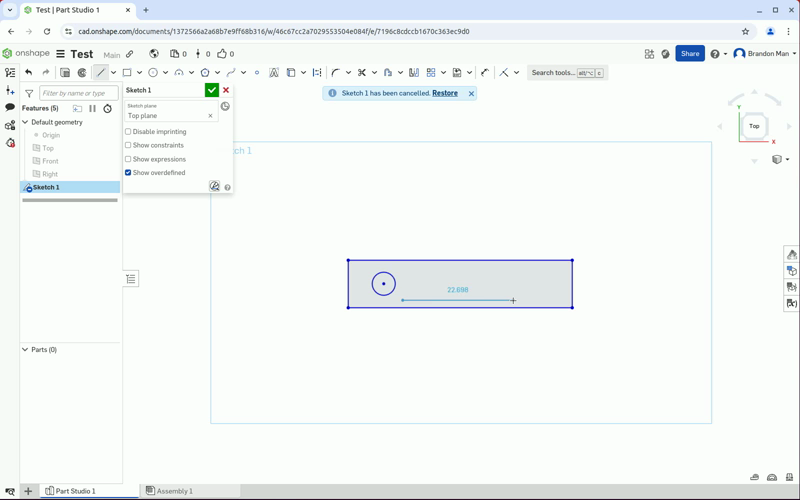
key_down(shift)
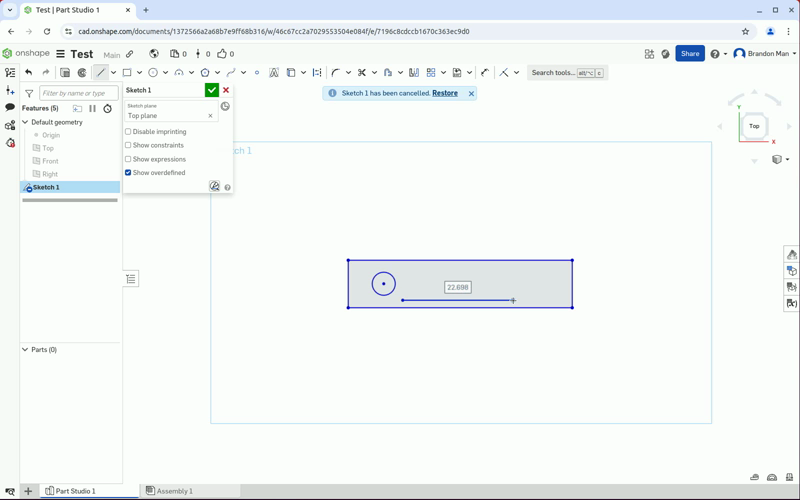
mouse_move(543, 300)
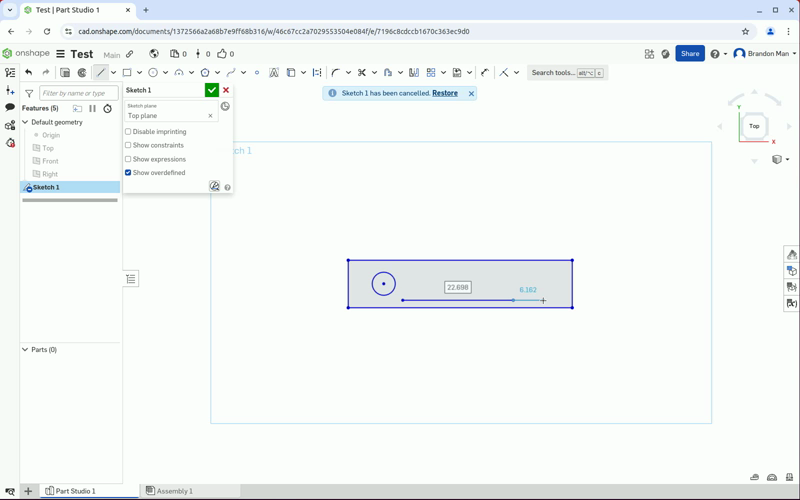
mouse_move(517, 279)
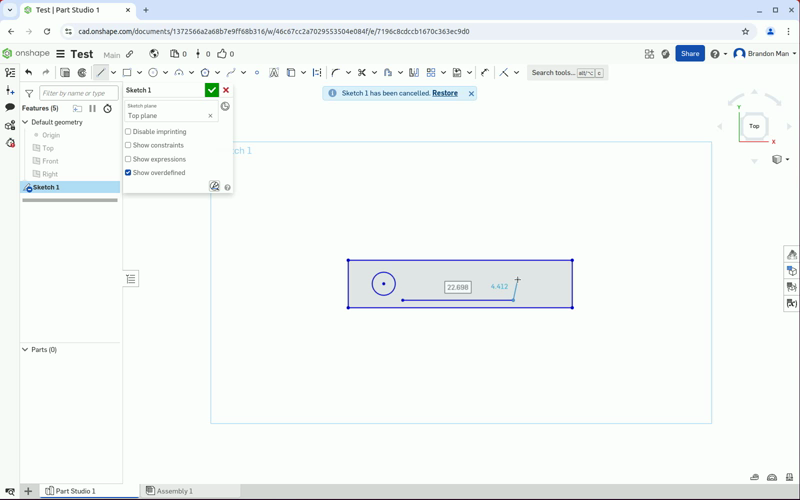
click(517, 279)
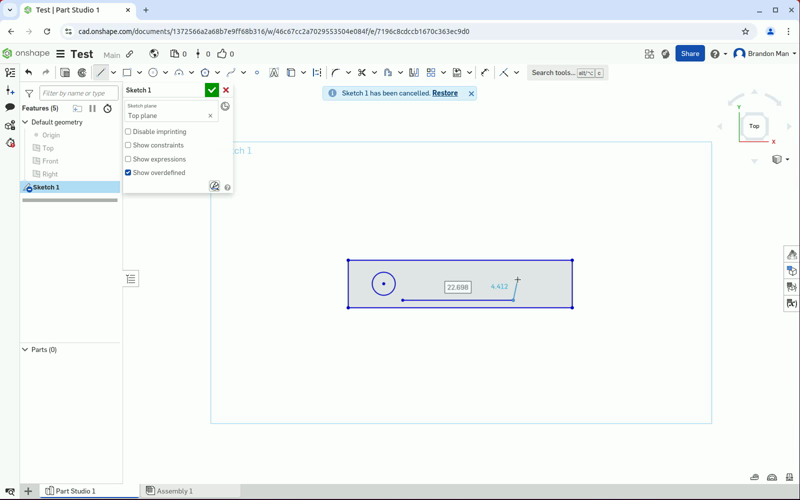
key_up(shift)
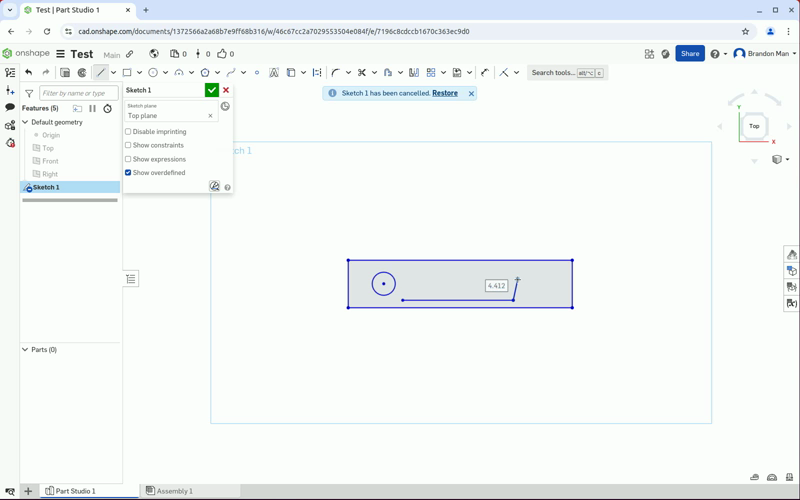
key_down(shift)
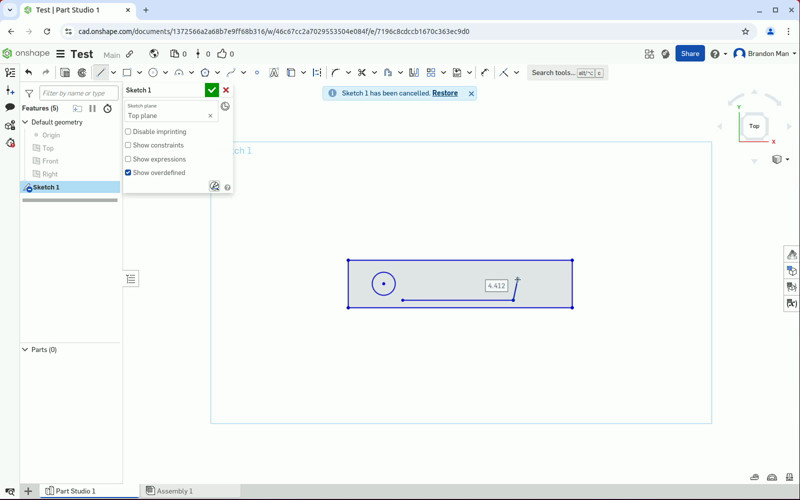
mouse_move(402, 279)
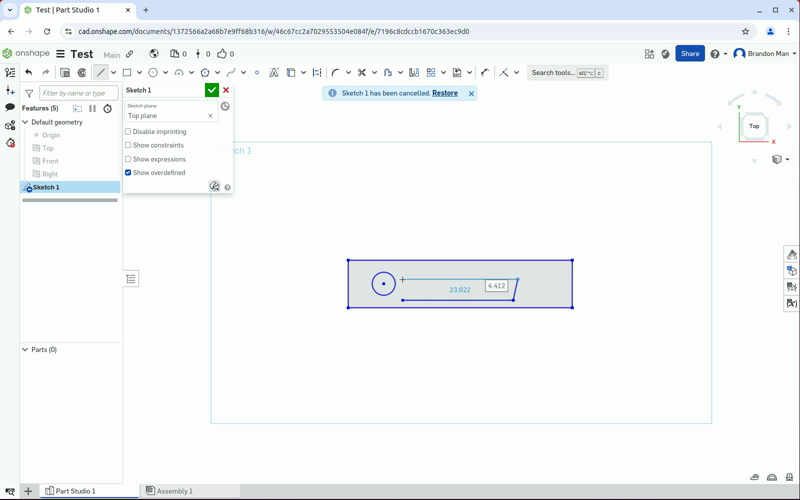
click(402, 279)
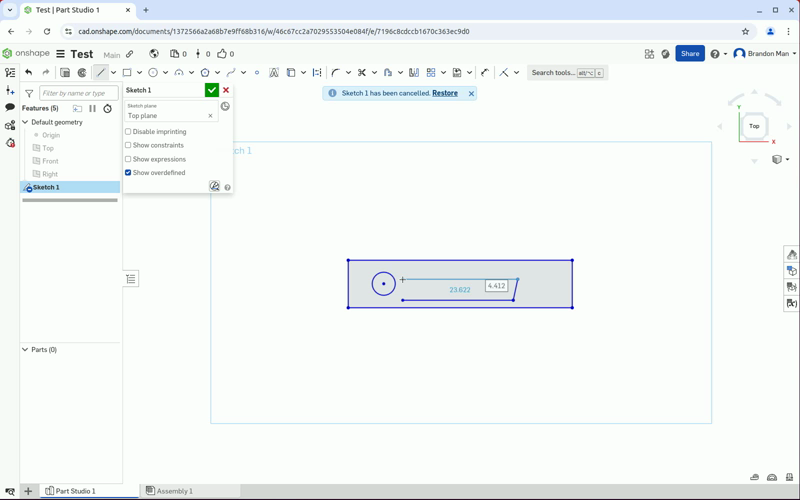
key_up(shift)
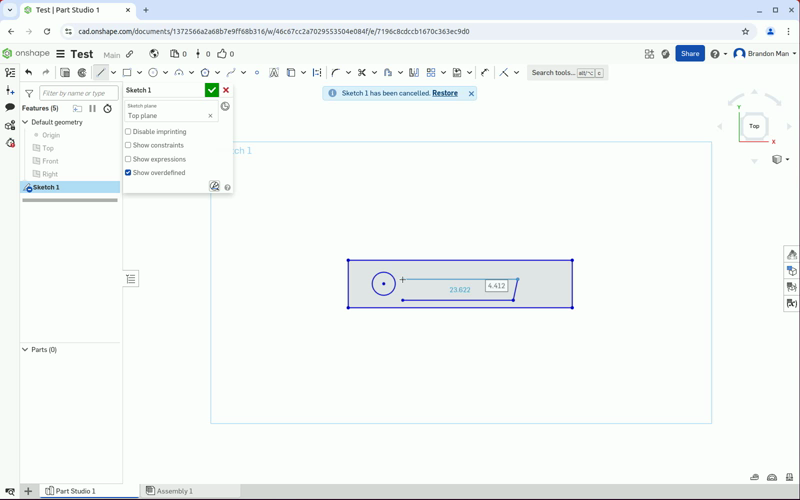
mouse_move(432, 279)
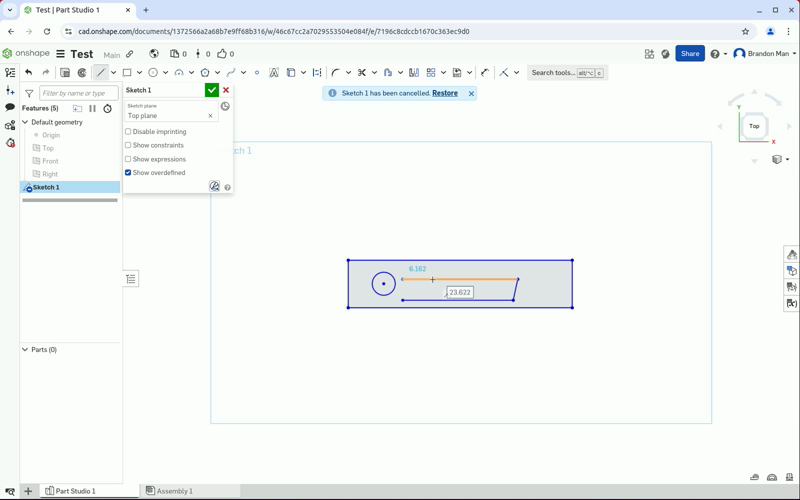
key_down(shift)
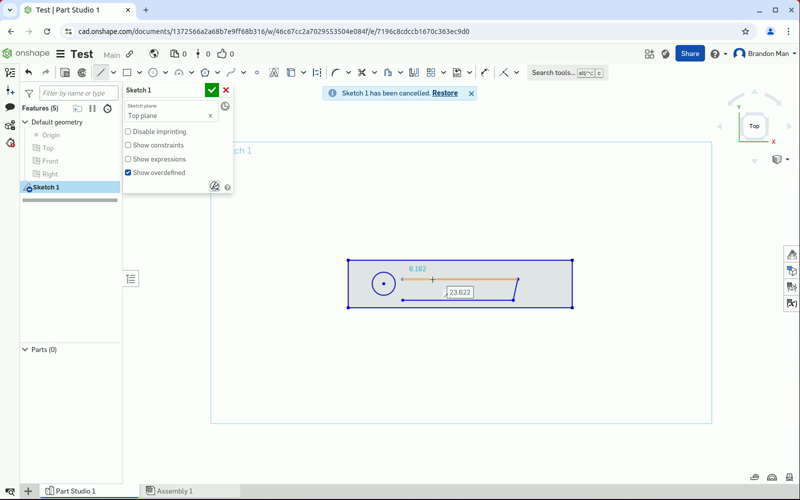
mouse_move(402, 300)
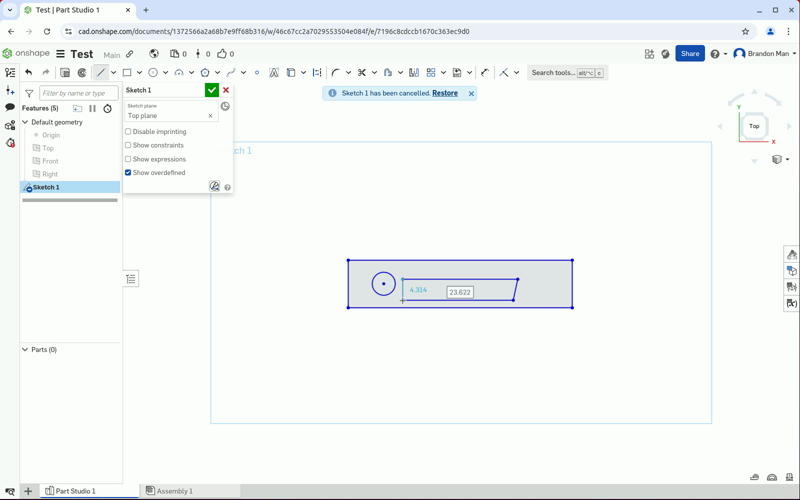
key_up(shift)
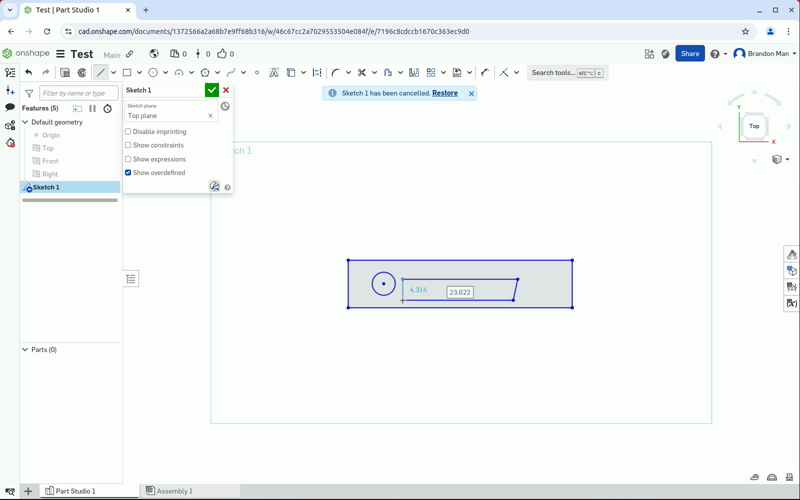
click(402, 300)
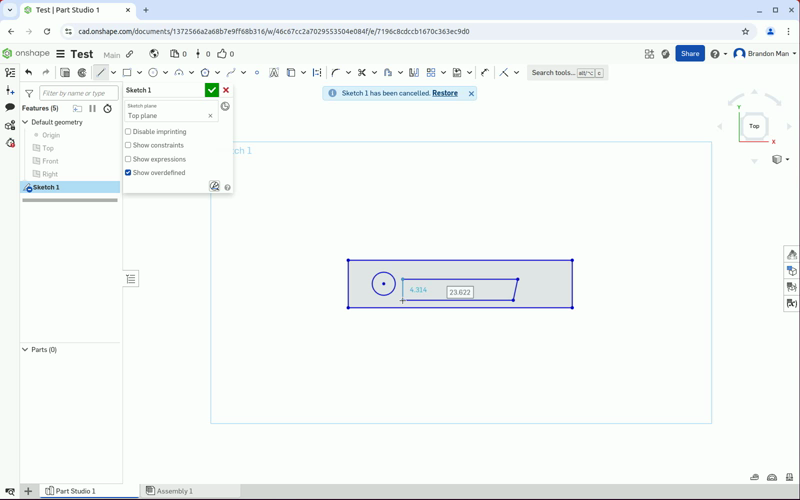
key(esc)
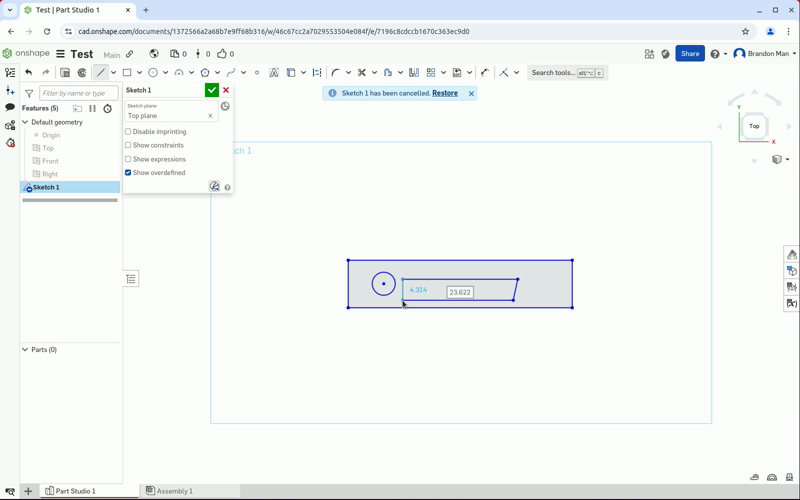
key(c)
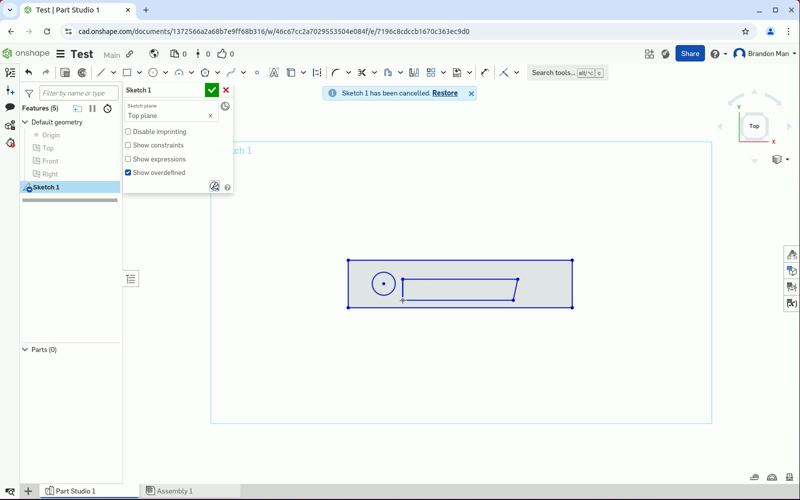
key_down(shift)
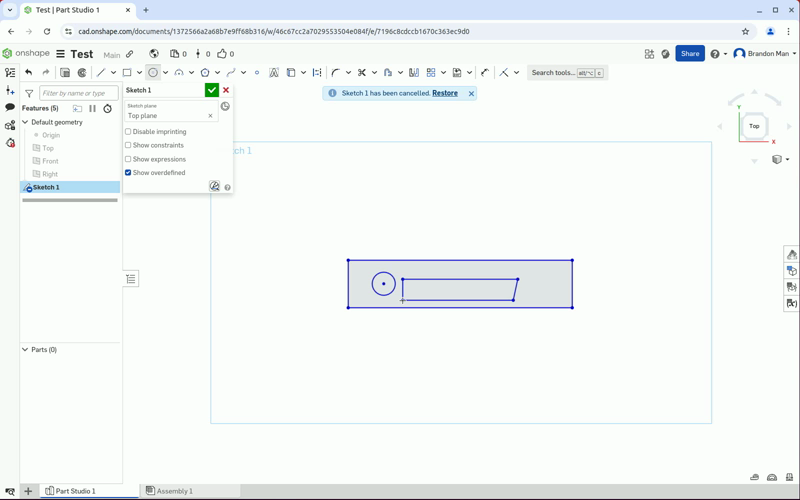
mouse_move(536, 283)
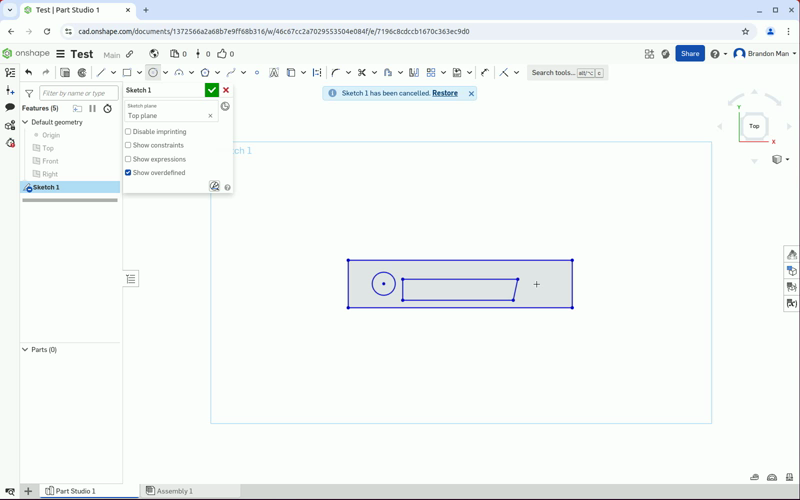
click(536, 283)
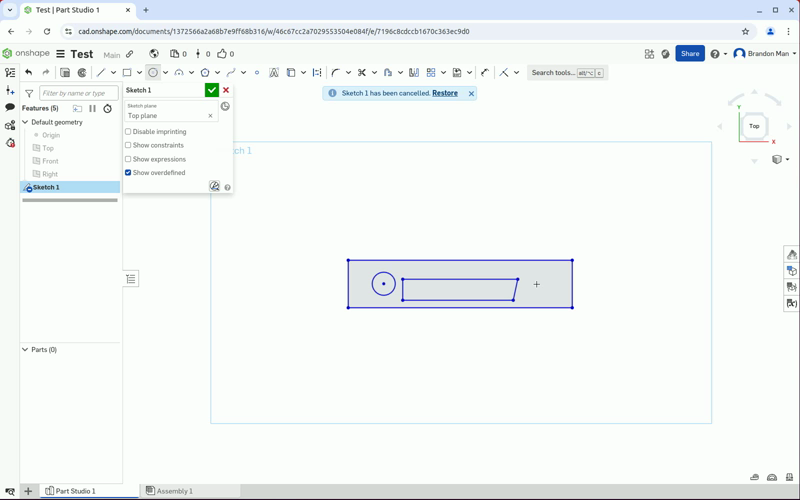
key_up(shift)
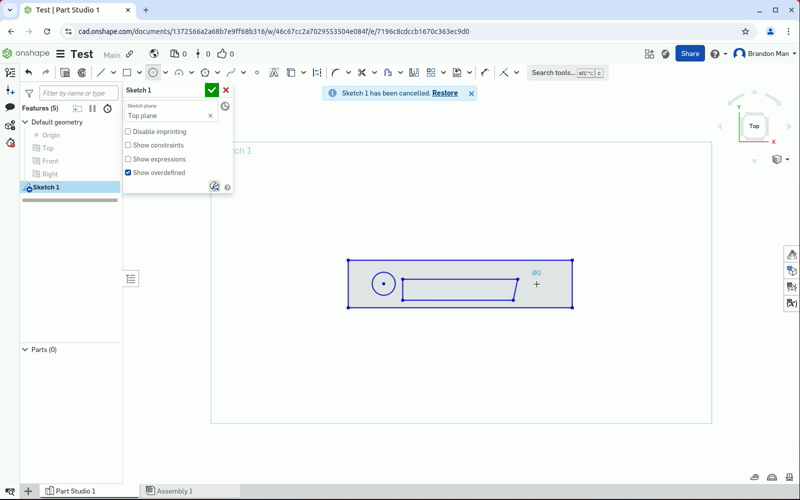
mouse_move(548, 283)
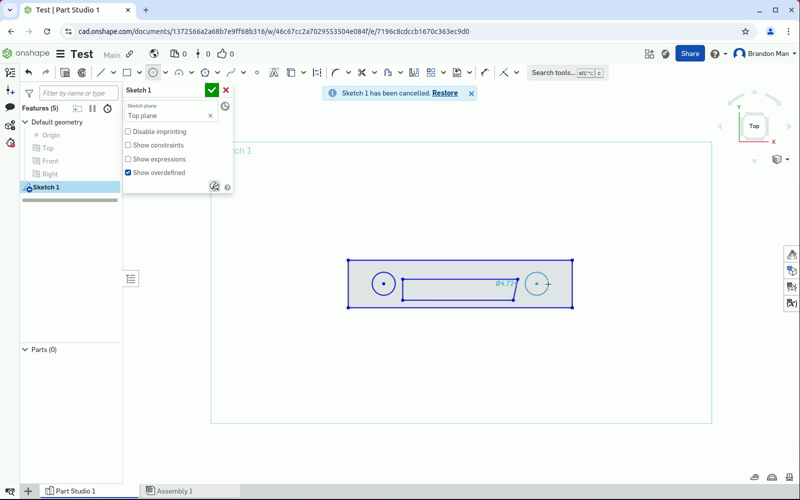
click(548, 283)
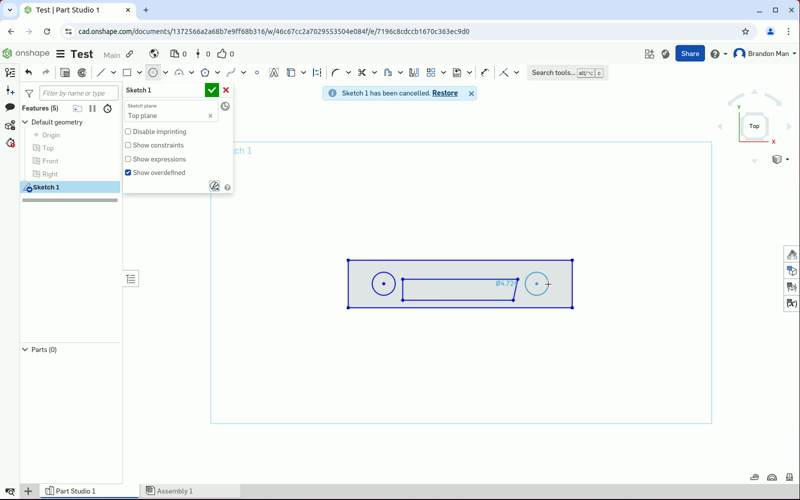
key(esc)
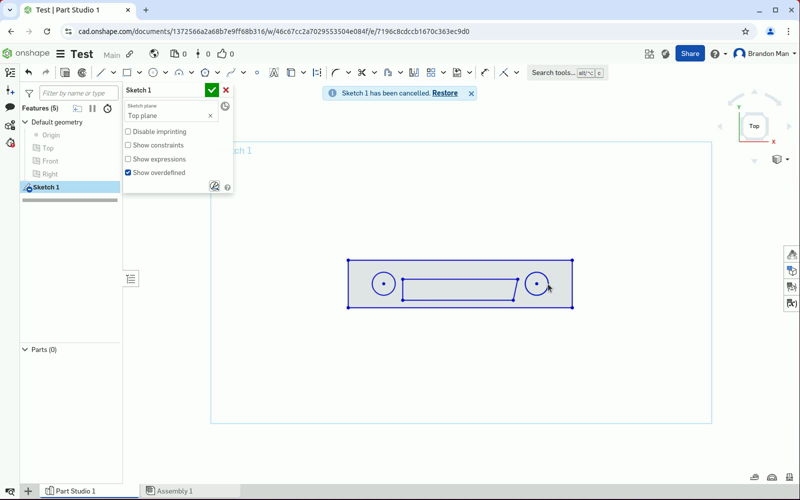
mouse_move(373, 269)
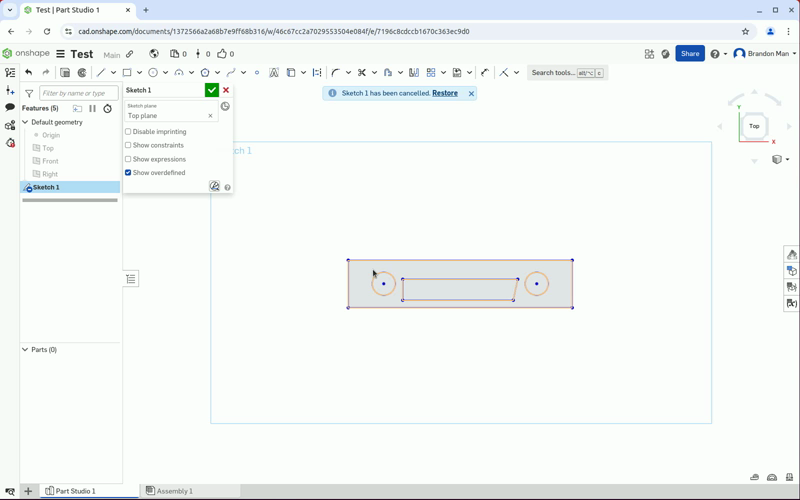
click(373, 269)
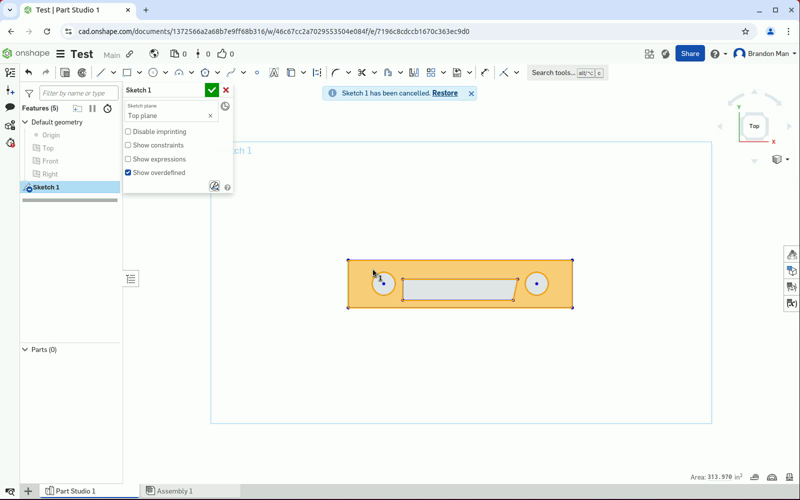
mouse_move(73, 352)
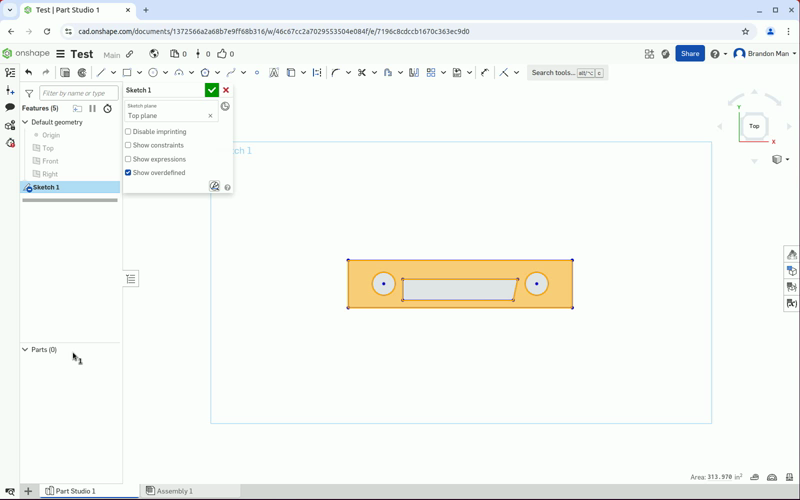
key(shift+y)
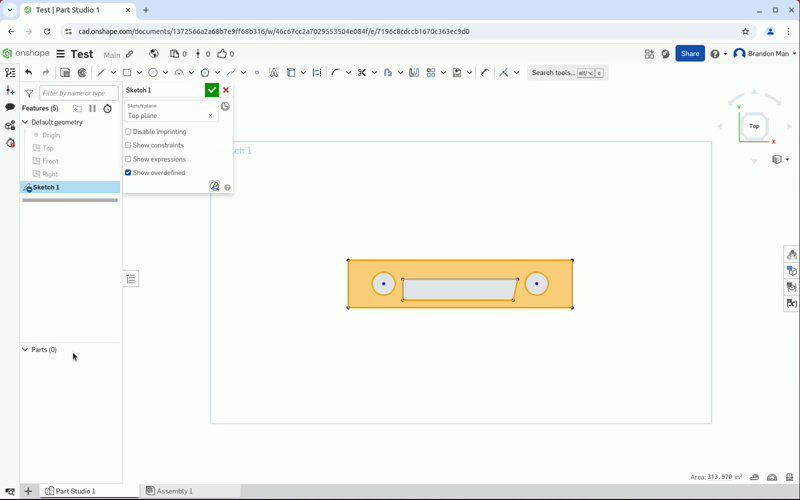
key(shift+e)
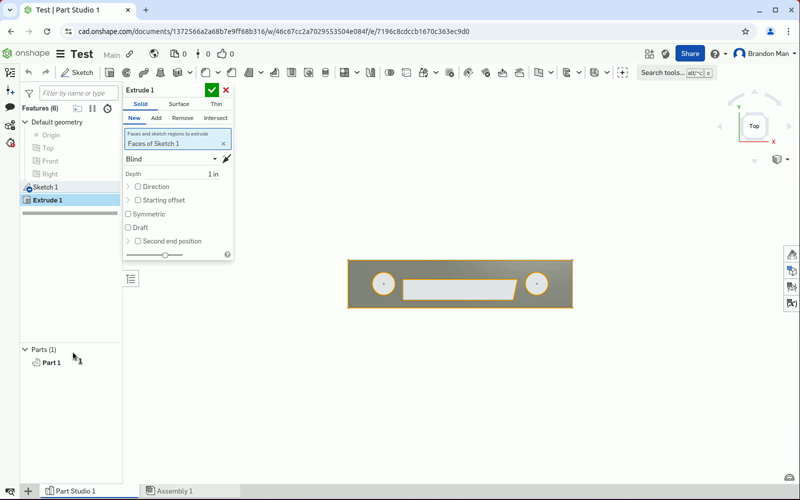
mouse_move(143, 106)
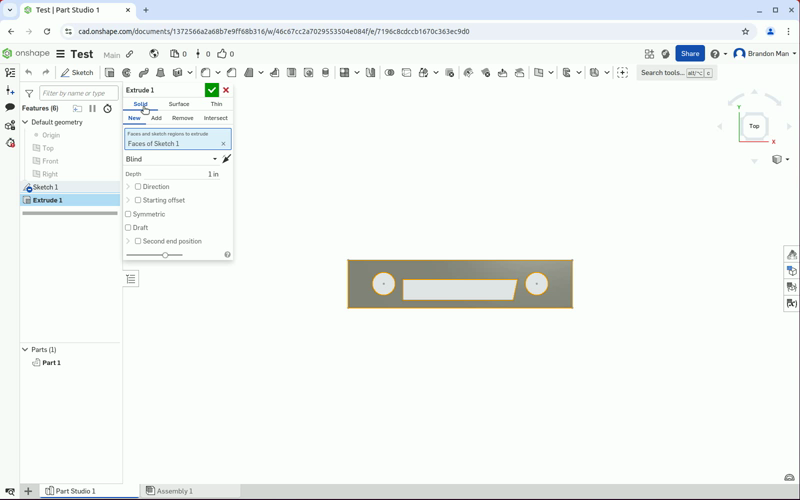
click(143, 106)
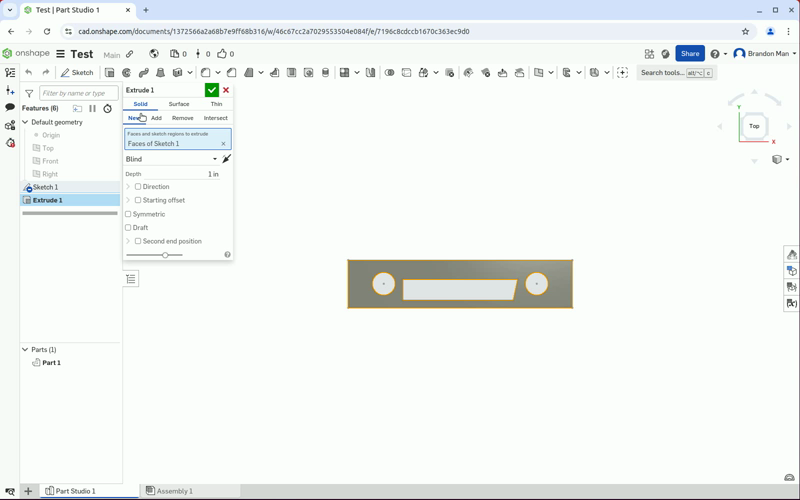
mouse_move(137, 120)
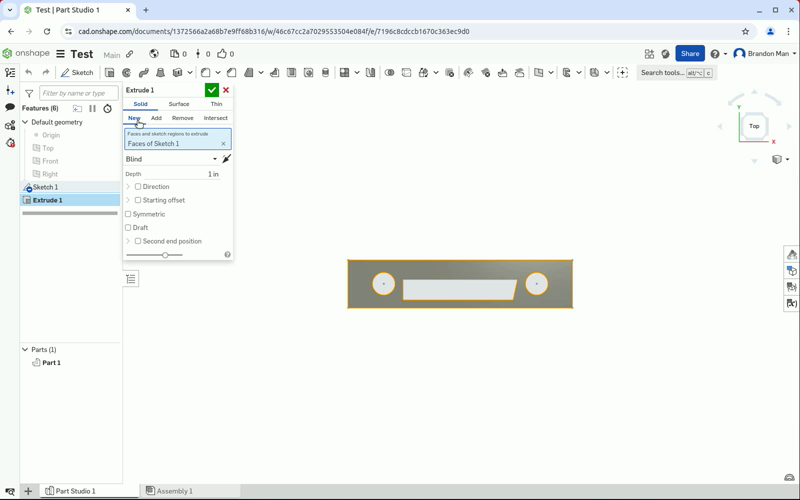
click(137, 120)
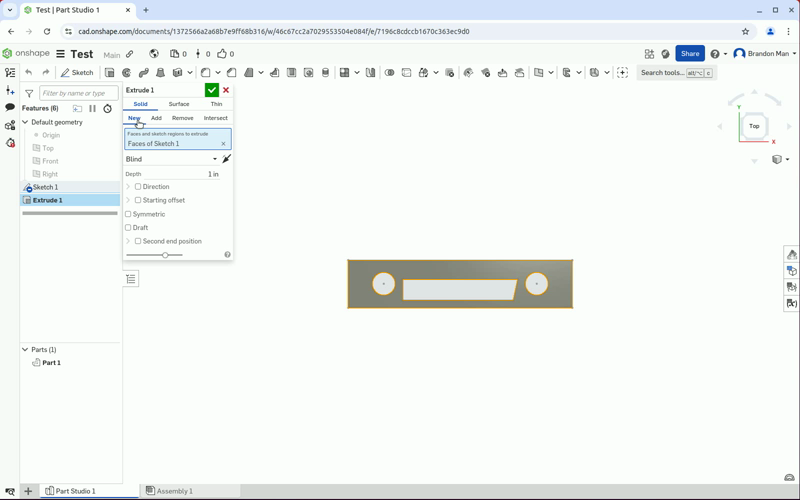
key(tab, 4)
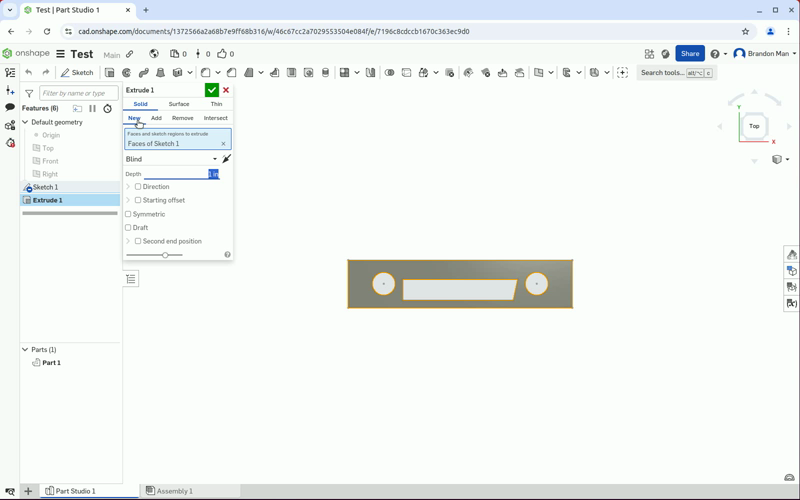
text(12.276)
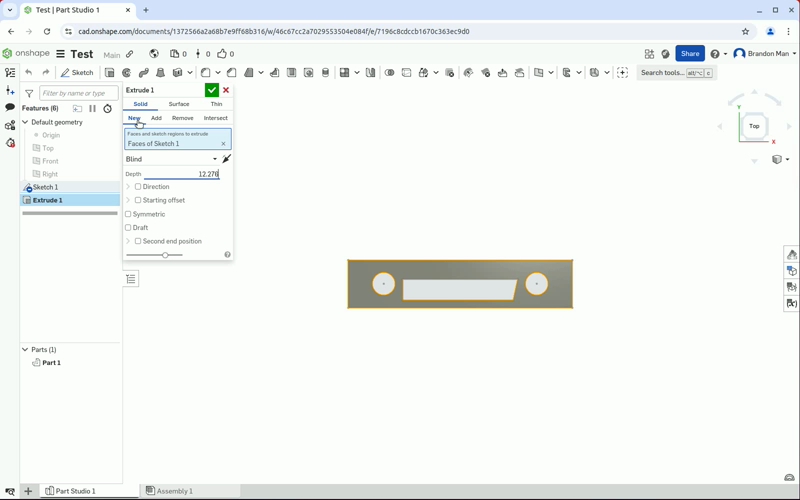
key(enter)
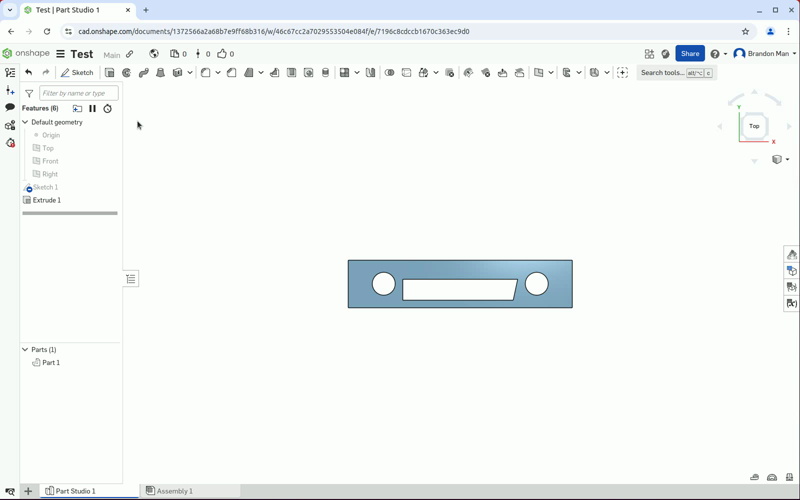
key(shift+h)
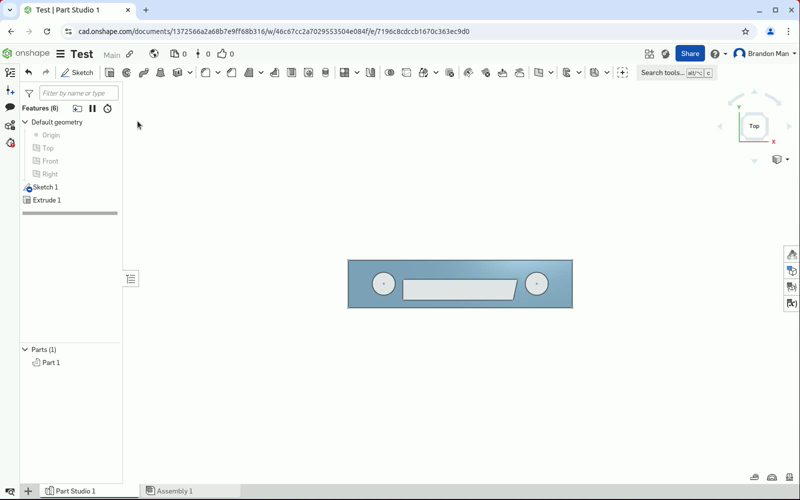
key(shift+h)
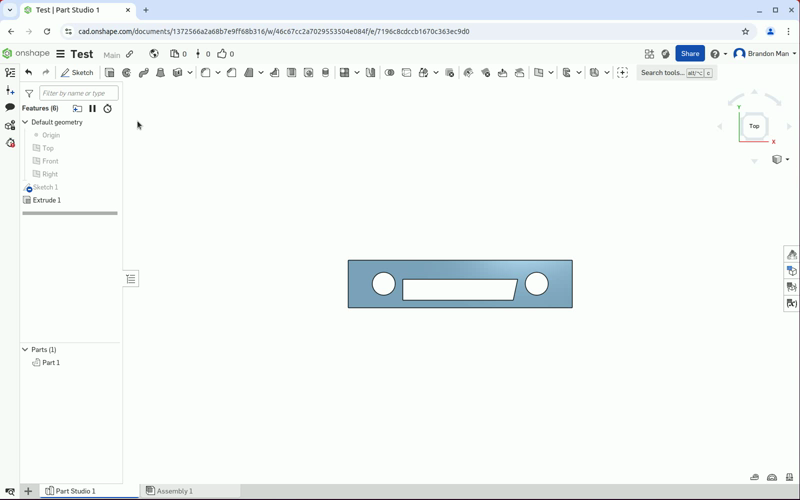
mouse_move(73, 189)
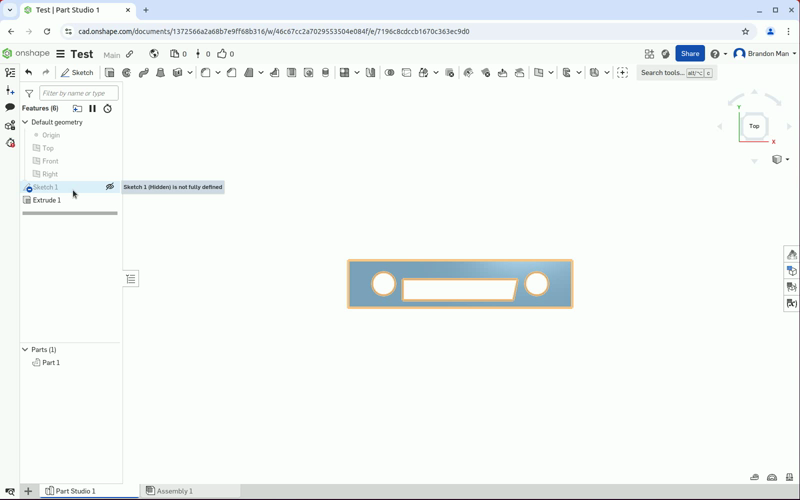
click(73, 189)
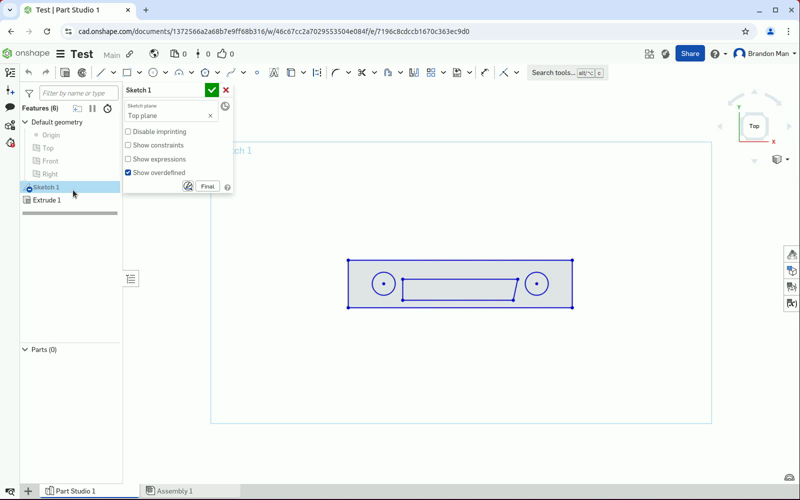
mouse_move(229, 92)
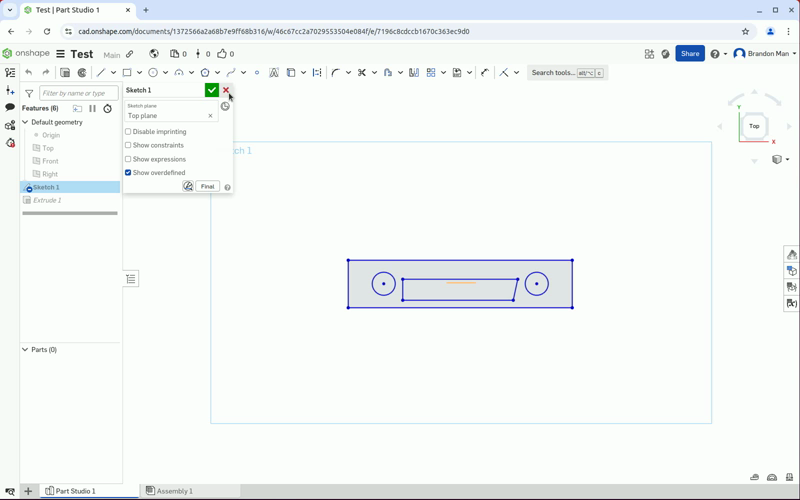
click(229, 92)
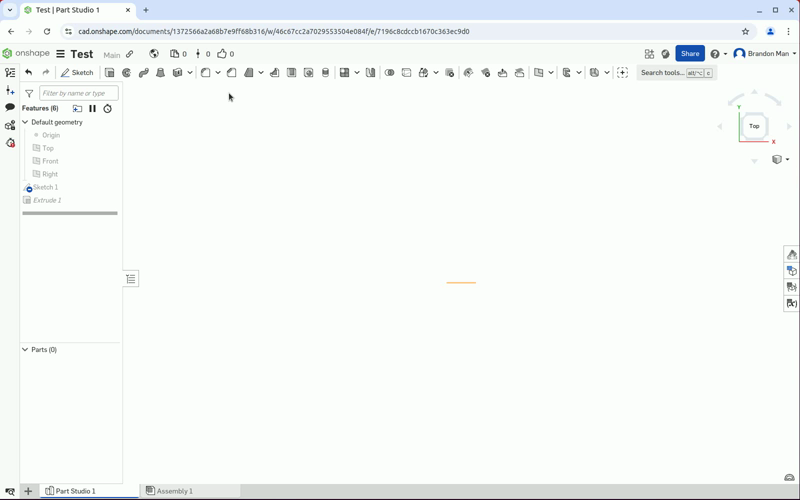
mouse_move(73, 352)
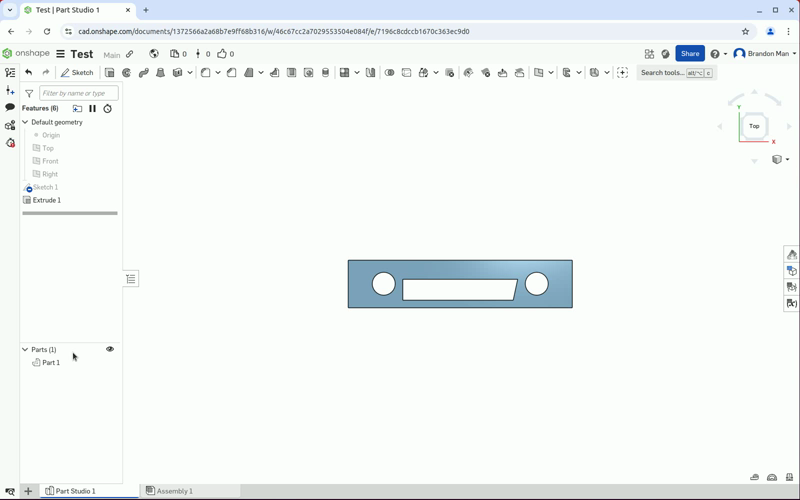
key(y)
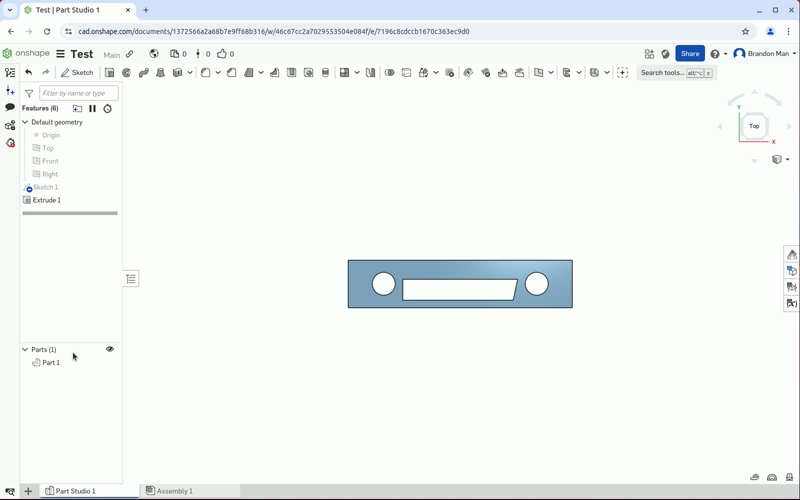
key(shift+p)
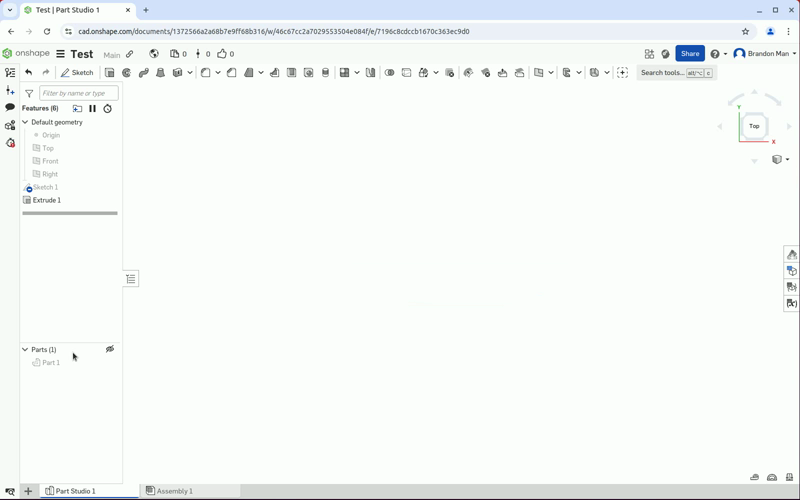
key(space)
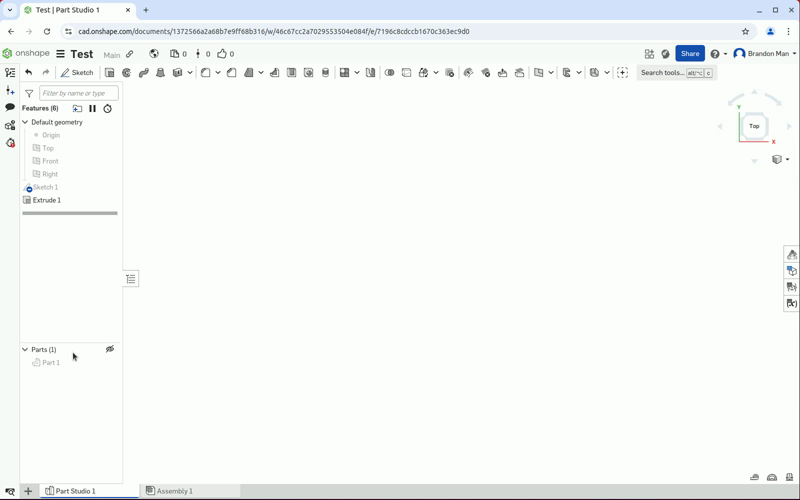
key_down(shift)
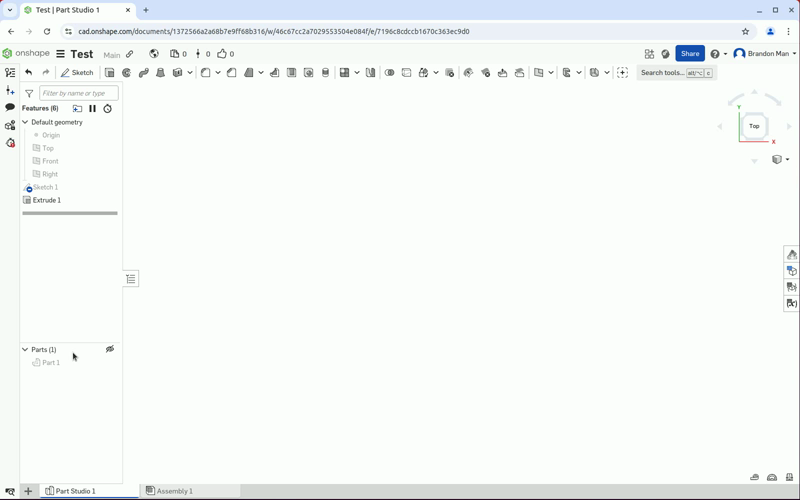
key(up)
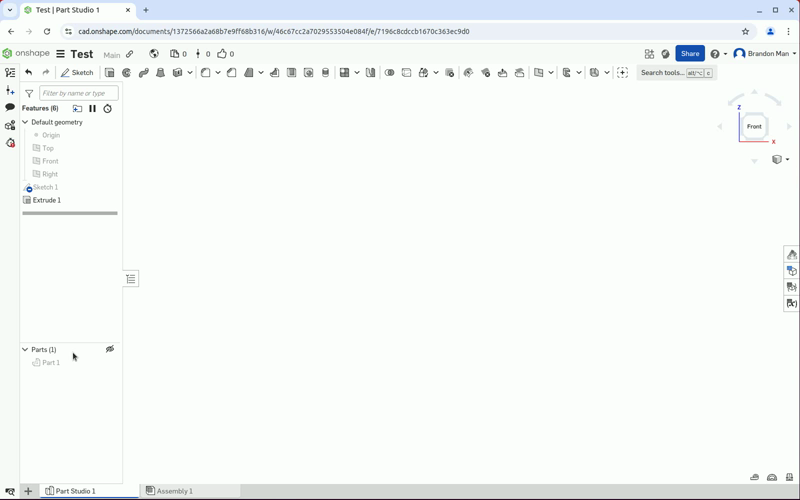
key_up(shift)
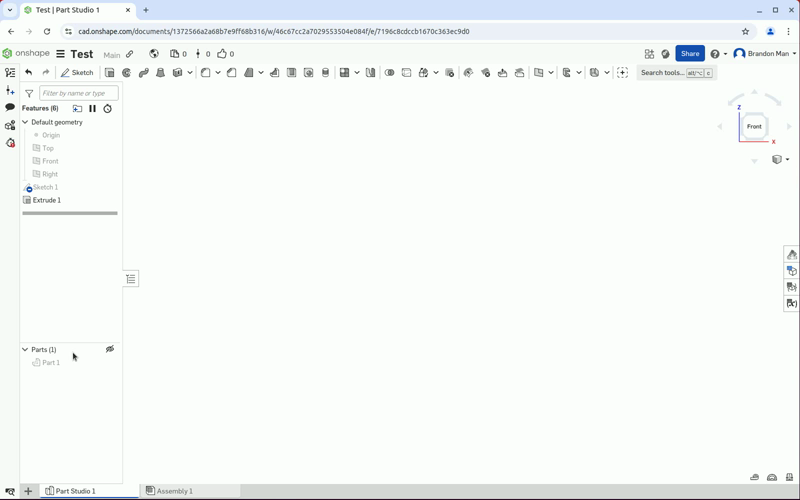
mouse_move(73, 352)
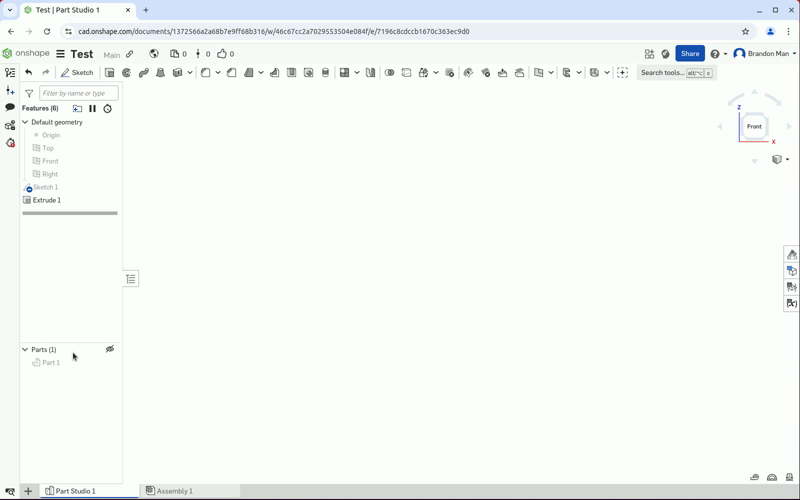
key(shift+y)
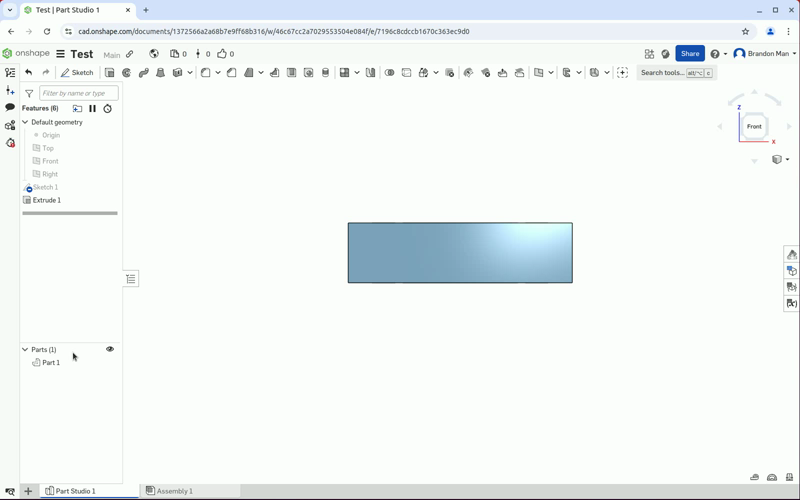
mouse_move(541, 75)
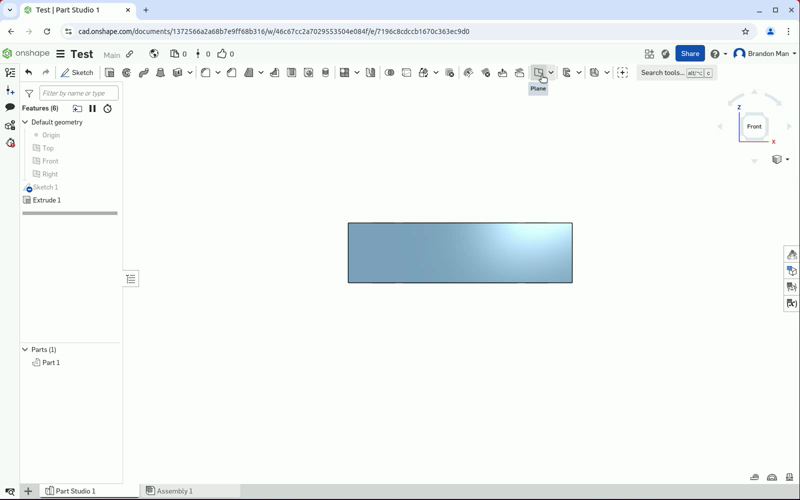
click(541, 75)
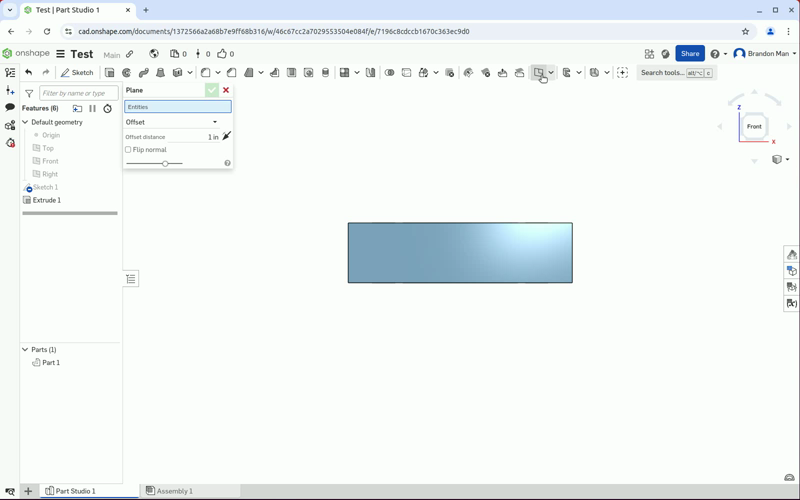
mouse_move(73, 163)
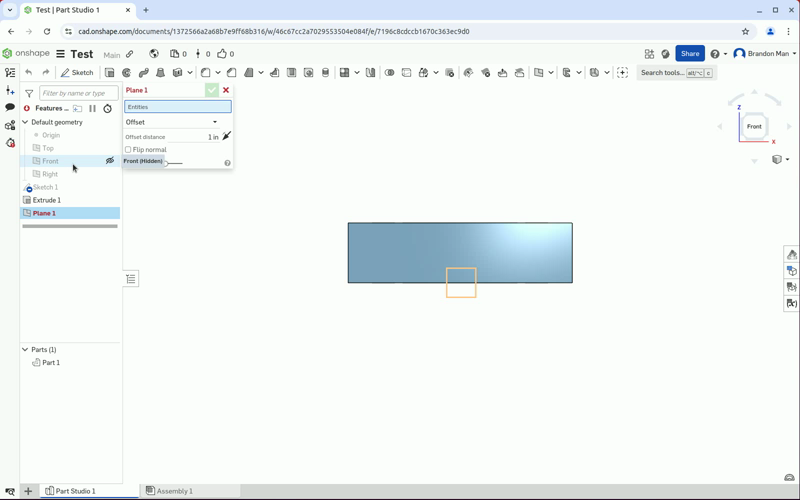
click(73, 163)
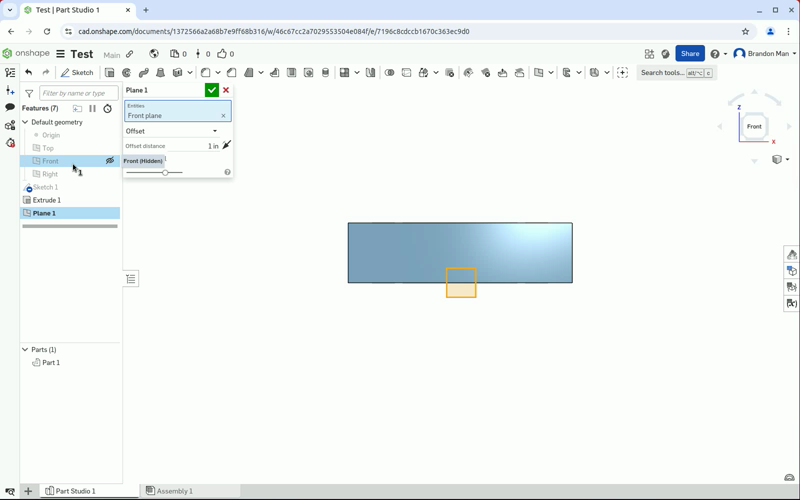
key(tab, 2)
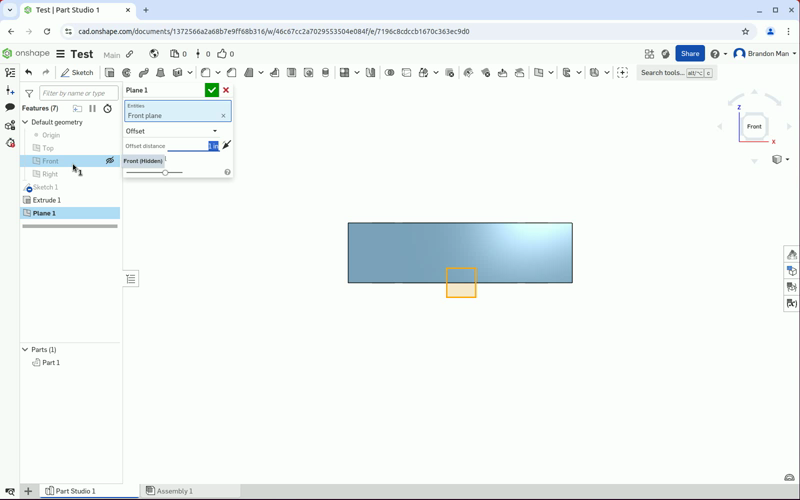
text(5.053)
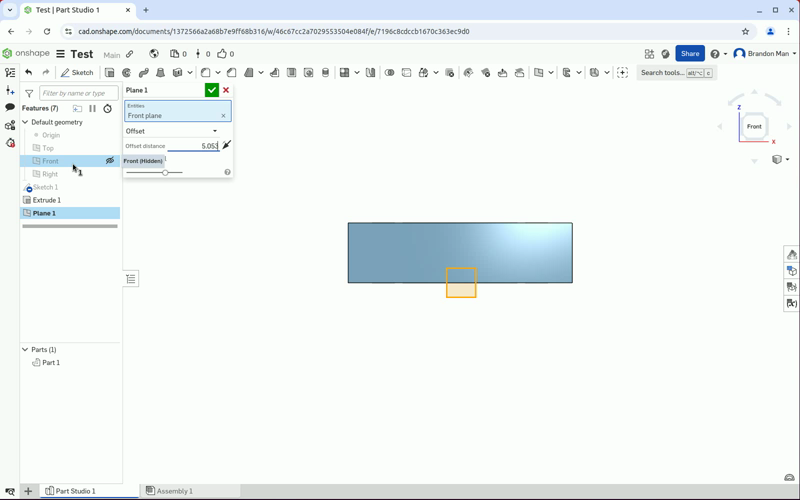
key(enter, 2)
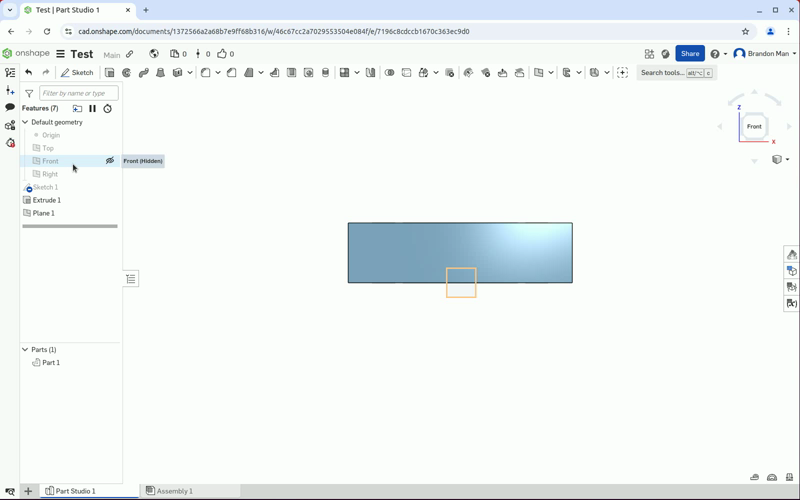
key(shift+s)
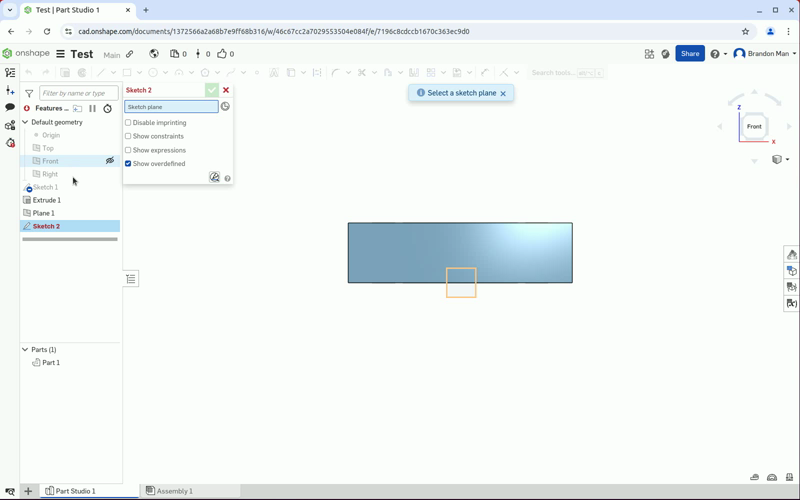
mouse_move(73, 215)
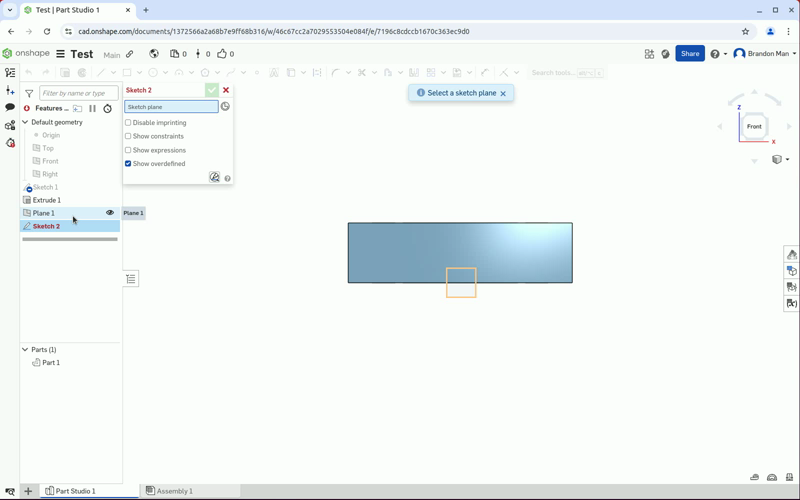
click(73, 215)
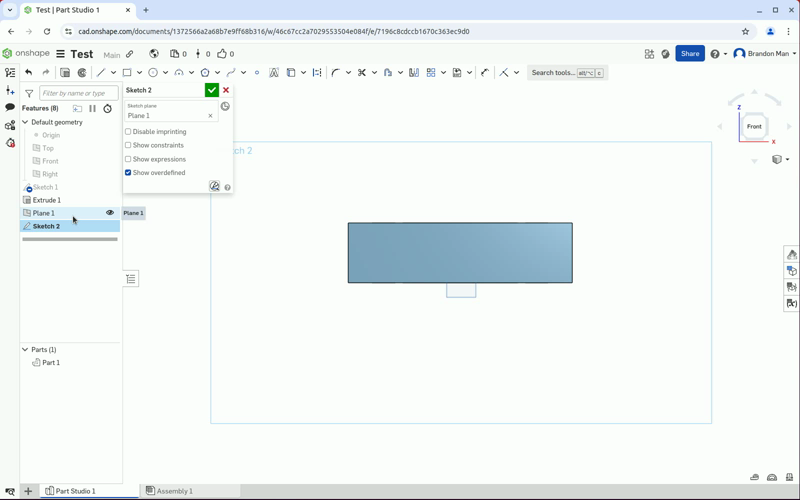
mouse_move(73, 352)
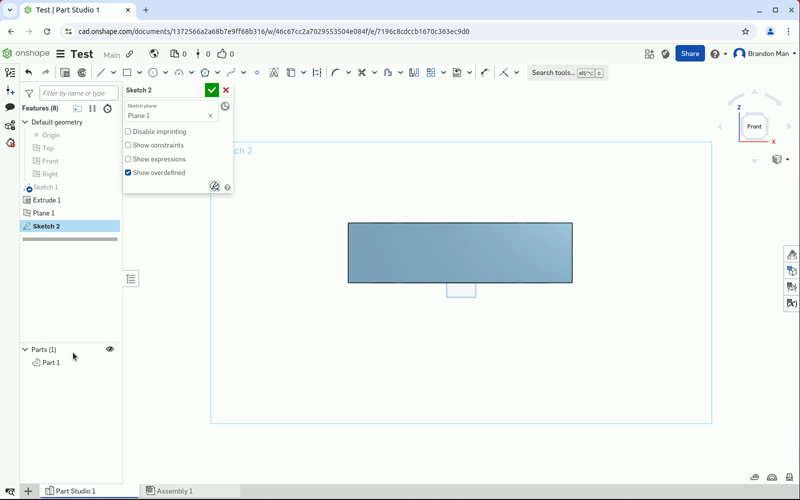
key(y)
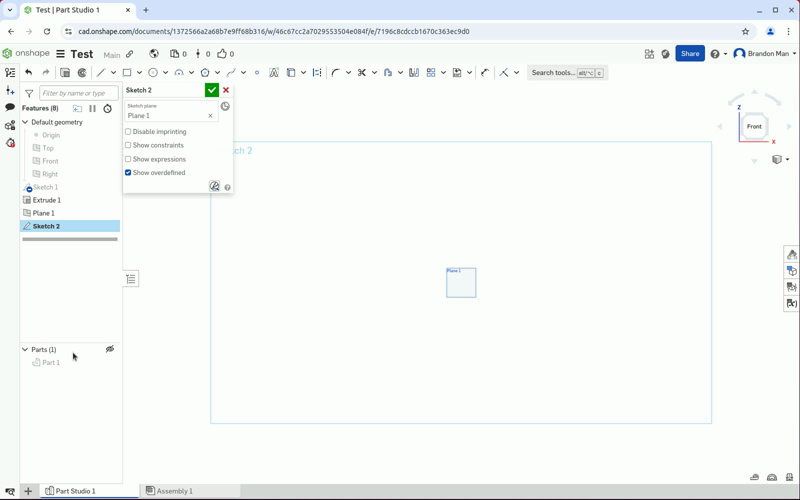
key(l)
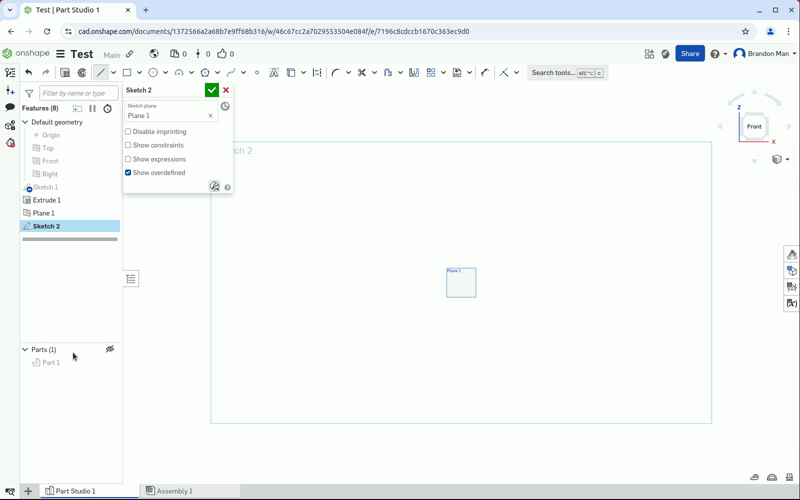
key_down(shift)
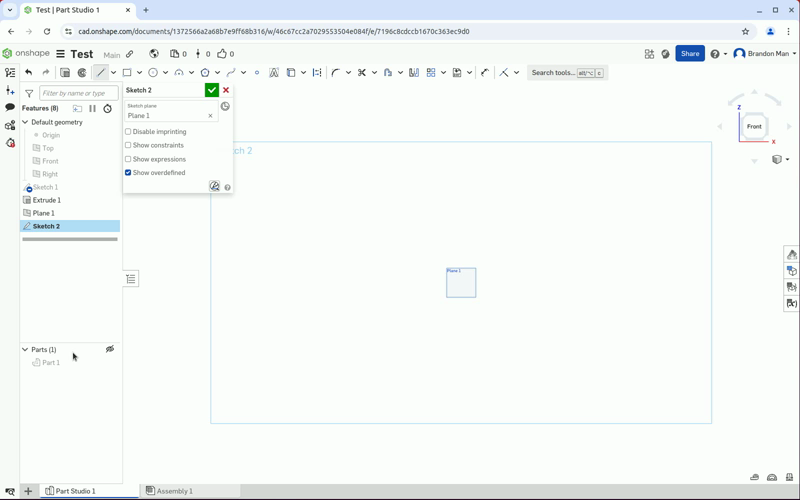
mouse_move(420, 223)
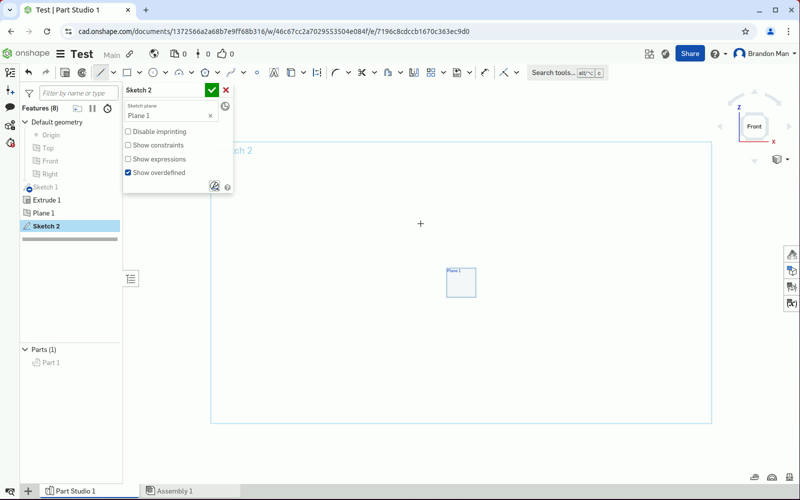
click(420, 223)
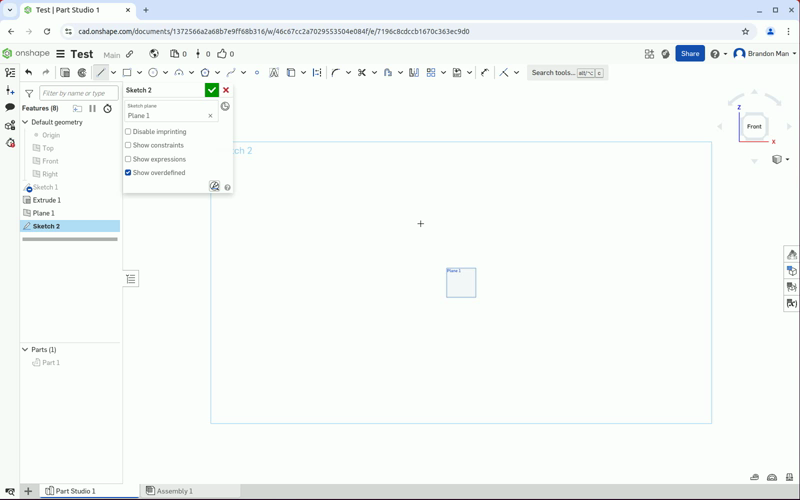
key_up(shift)
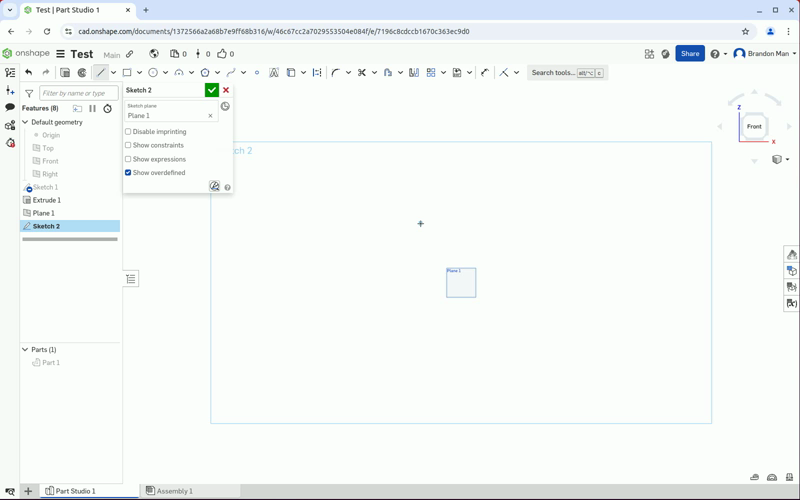
key_down(shift)
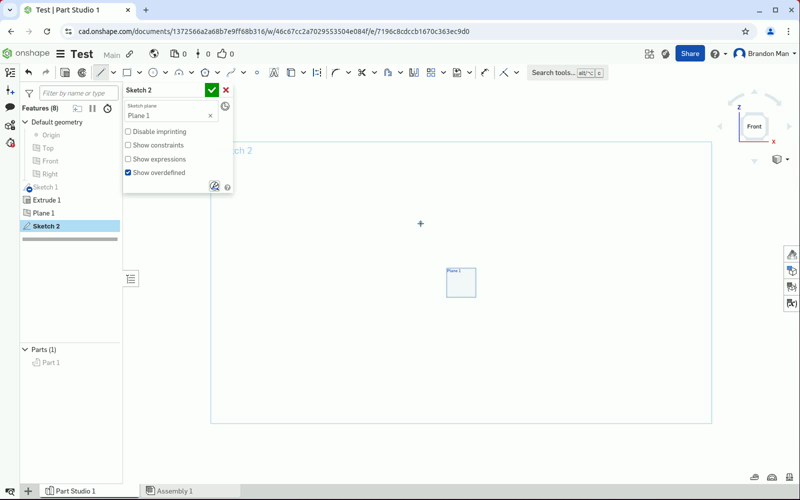
mouse_move(501, 223)
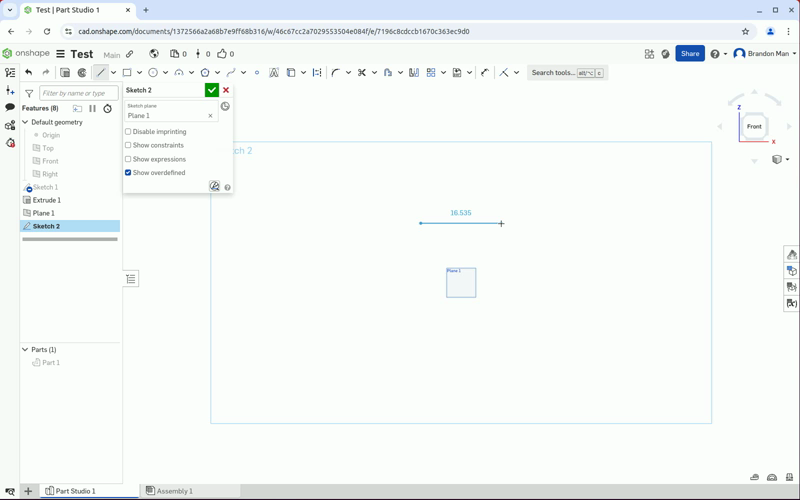
click(501, 223)
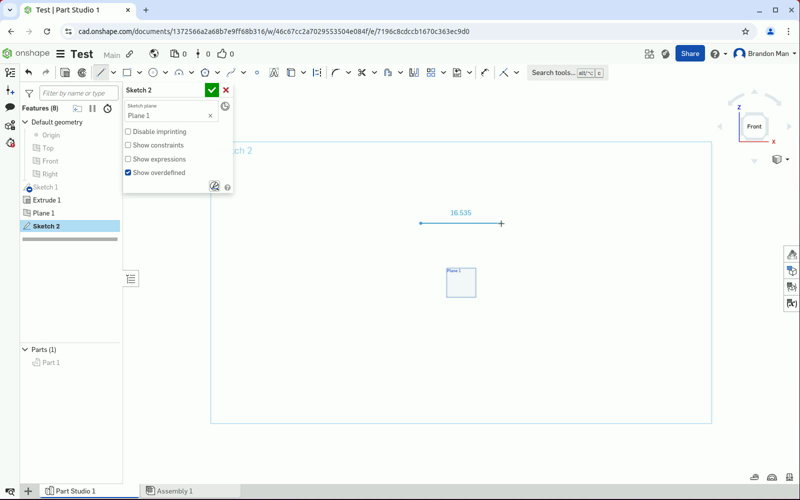
key_up(shift)
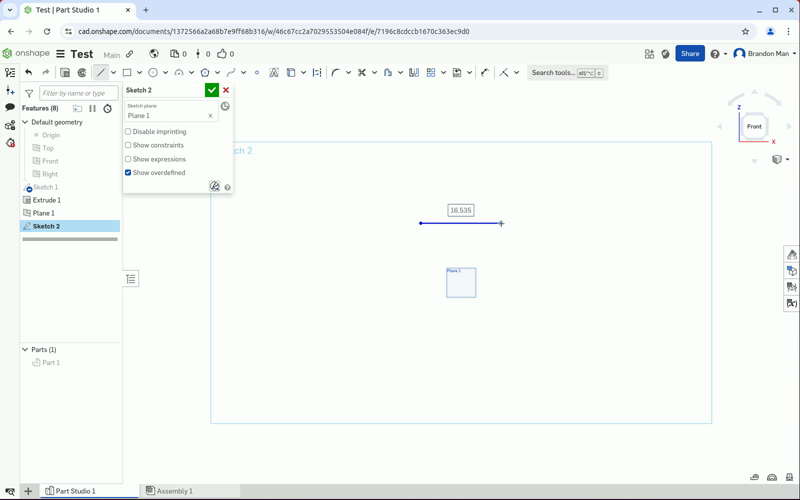
key(esc)
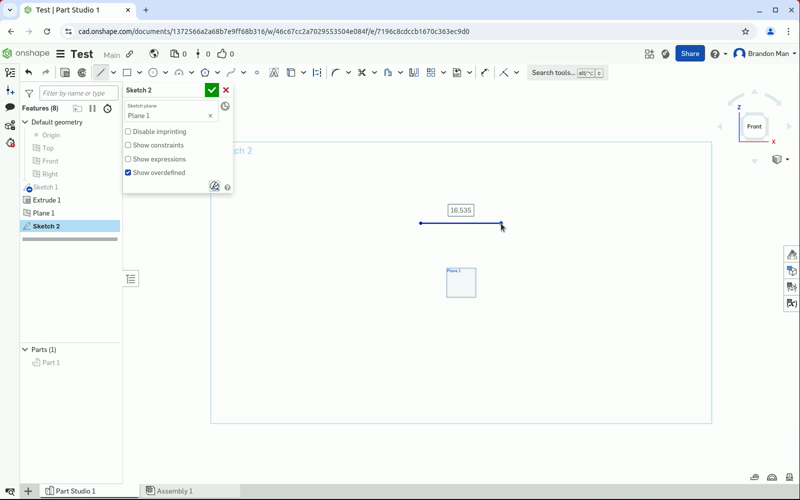
key(a)
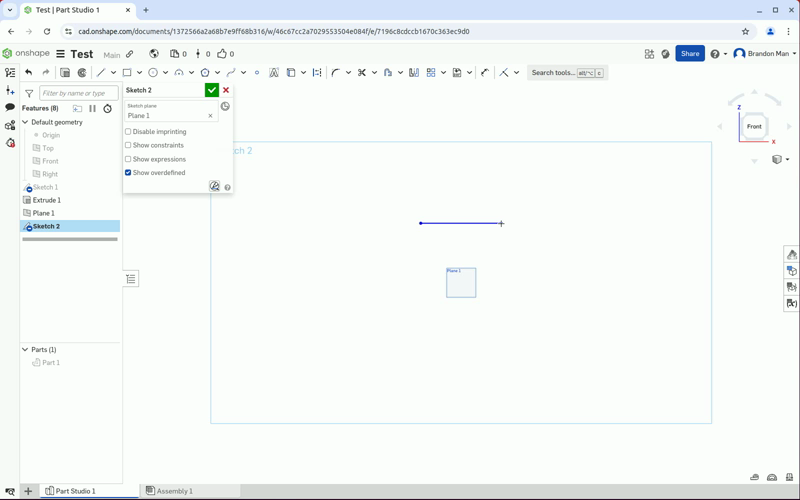
mouse_move(501, 223)
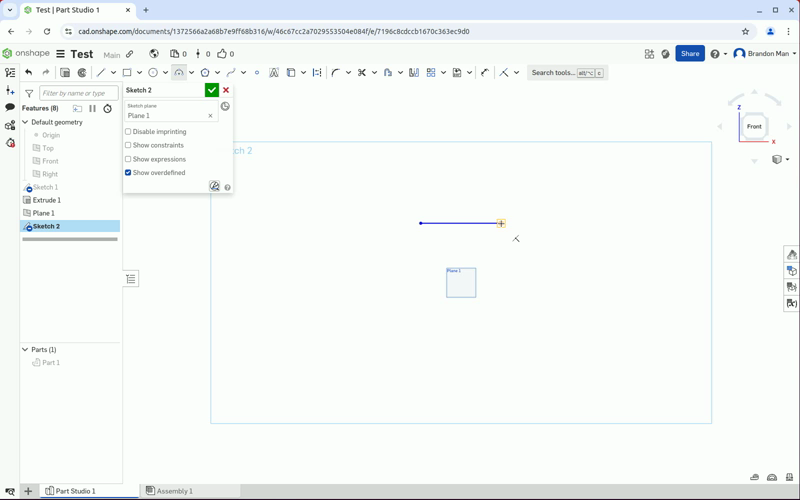
click(501, 223)
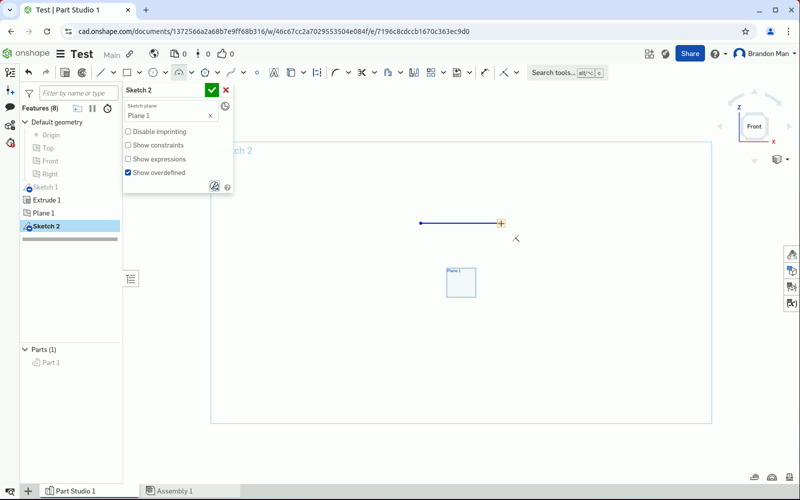
mouse_move(420, 223)
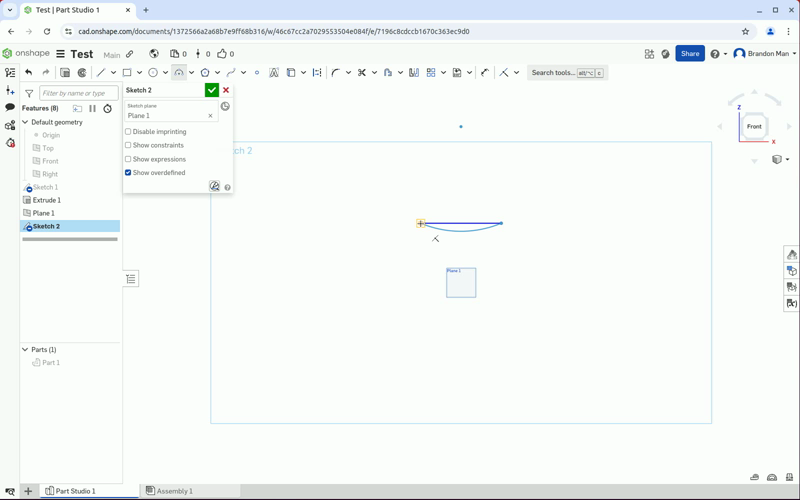
click(420, 223)
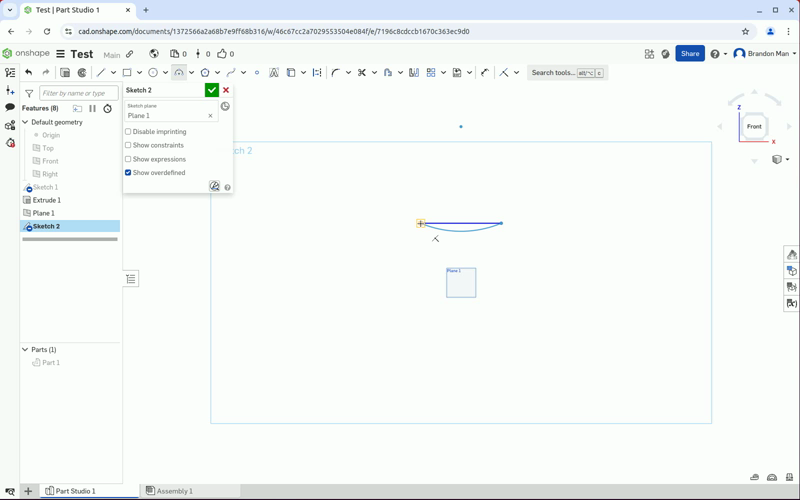
key_down(shift)
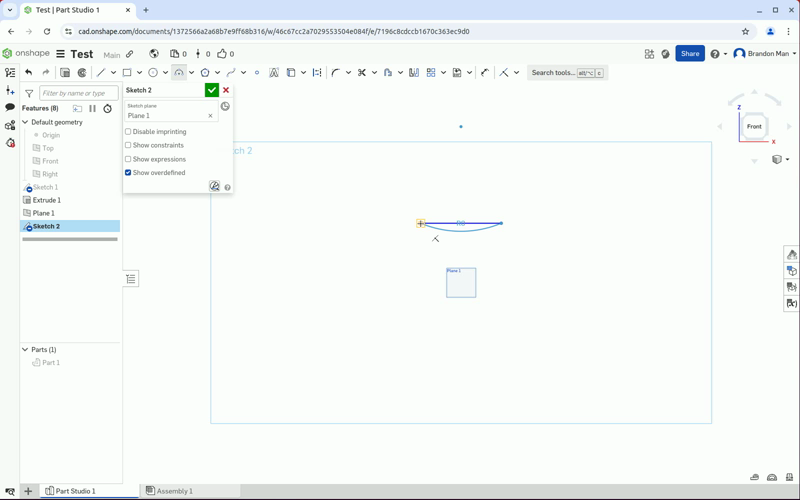
mouse_move(460, 182)
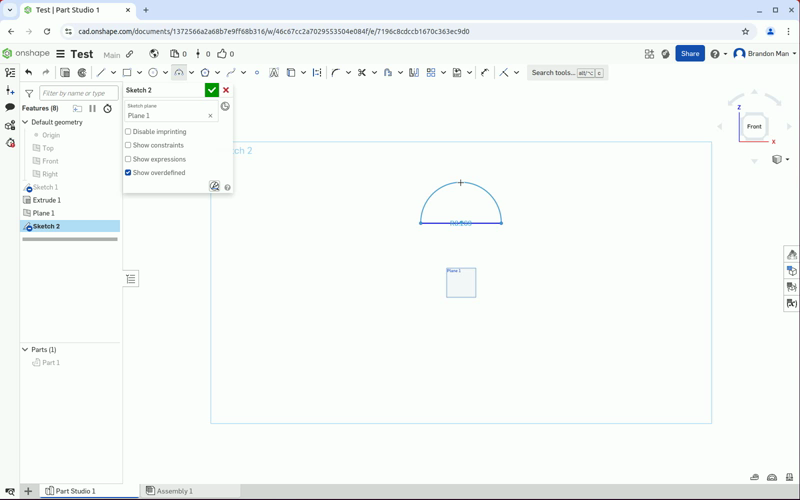
click(460, 182)
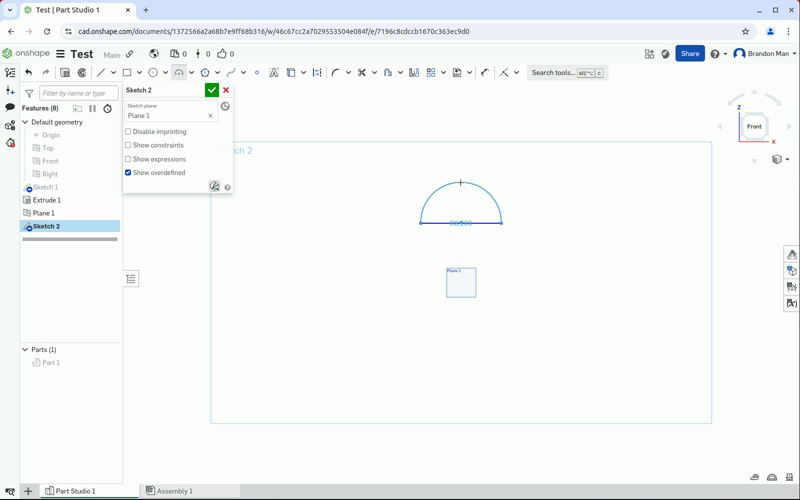
key_up(shift)
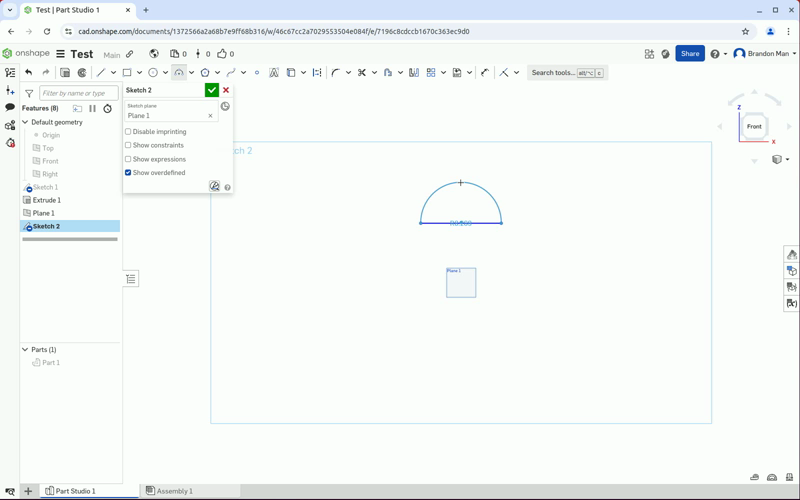
key(esc)
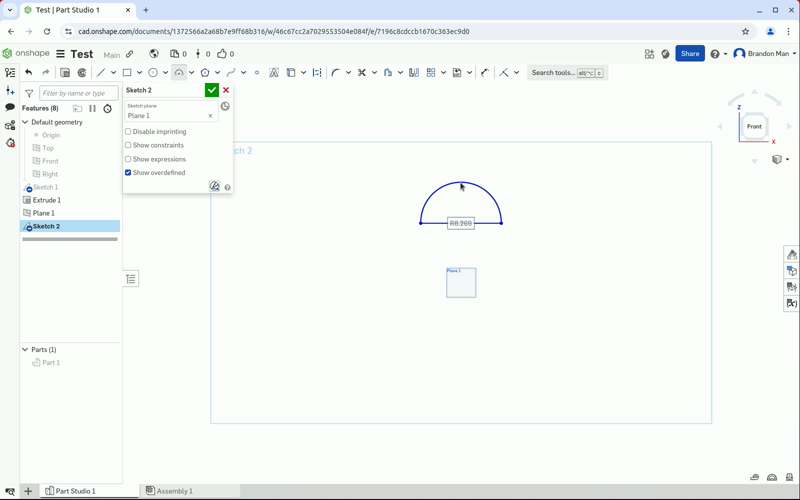
mouse_move(459, 184)
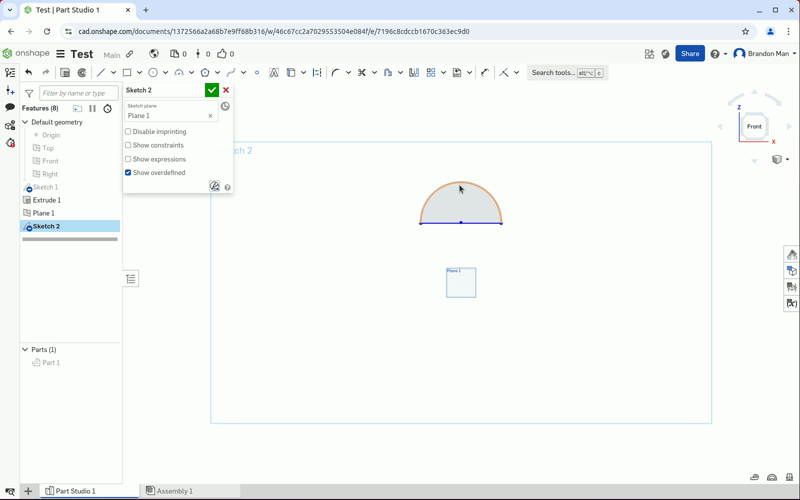
click(459, 184)
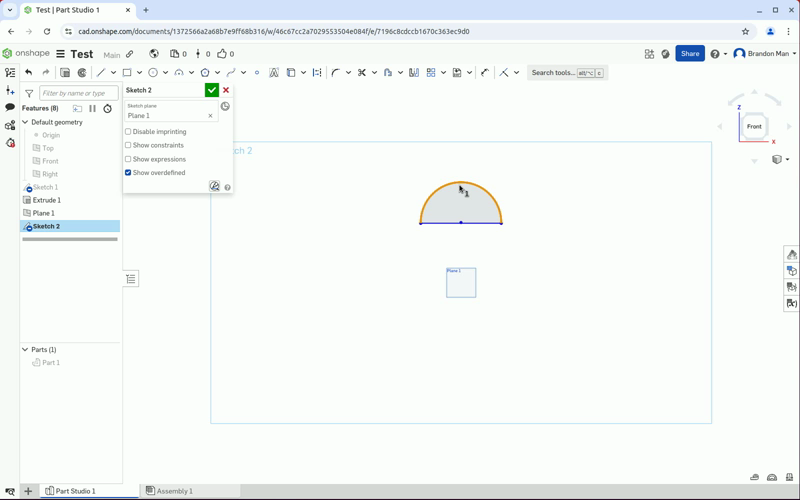
mouse_move(73, 352)
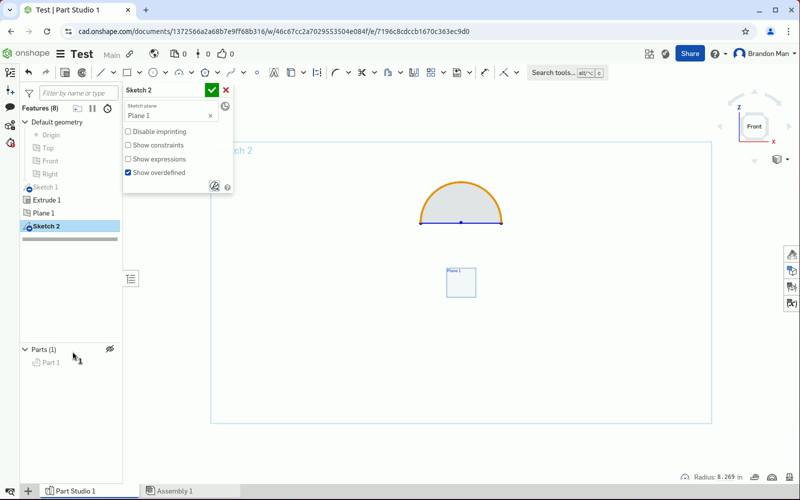
key(shift+y)
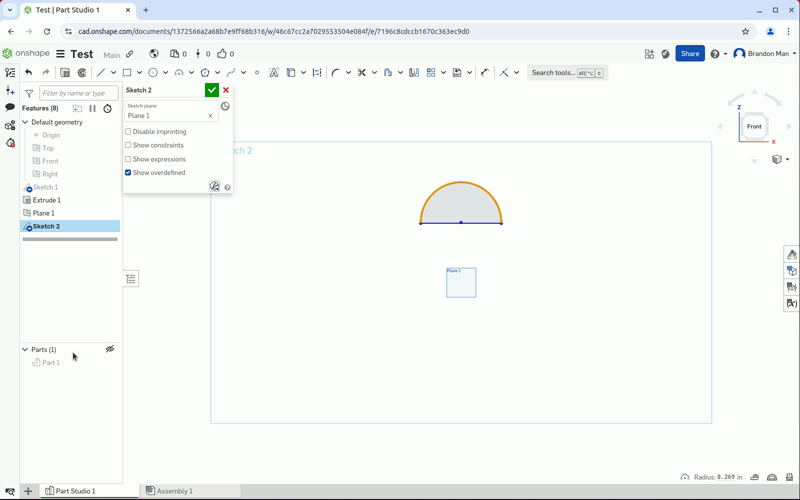
key(shift+e)
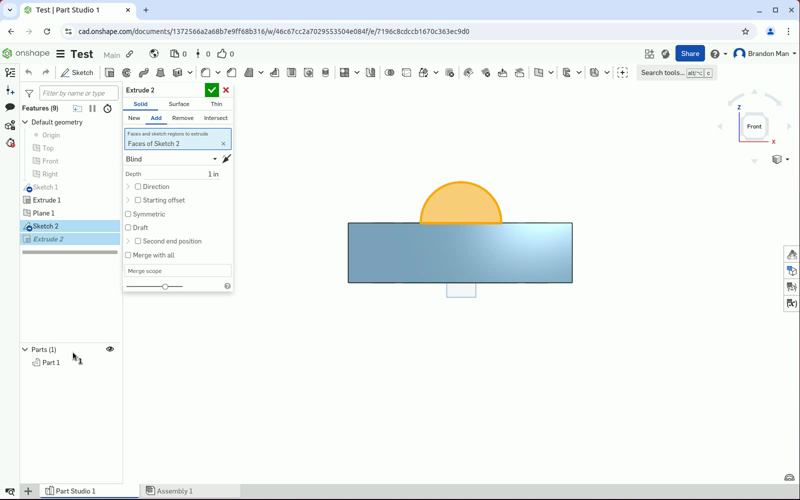
mouse_move(143, 106)
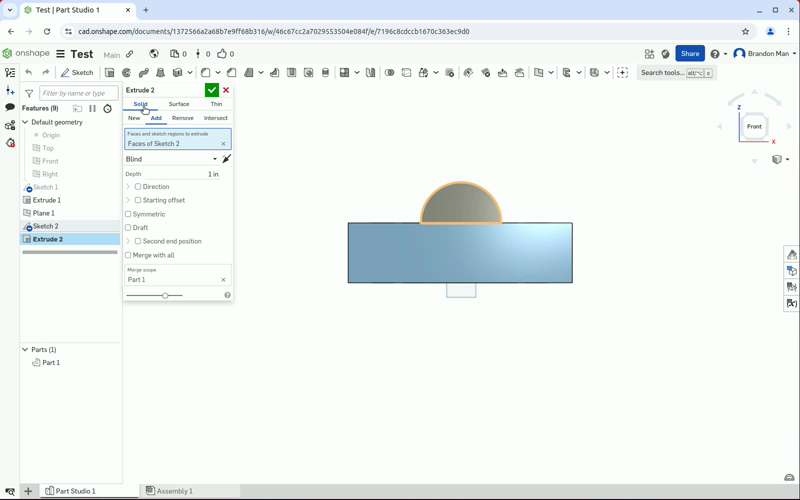
click(143, 106)
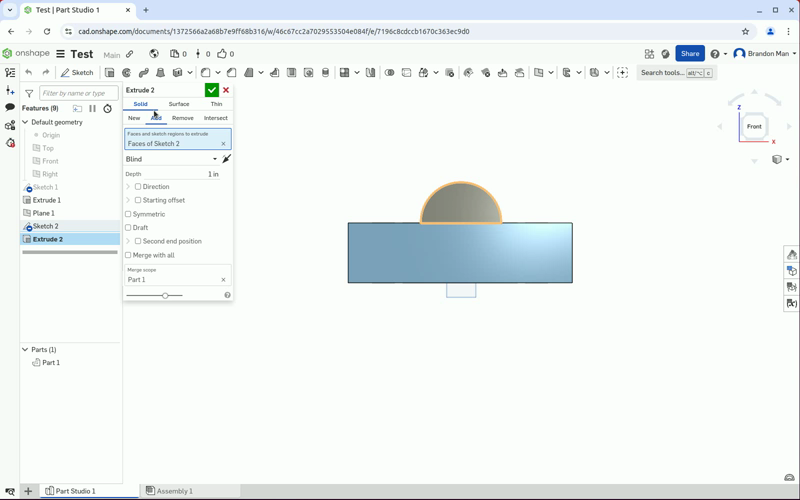
mouse_move(186, 120)
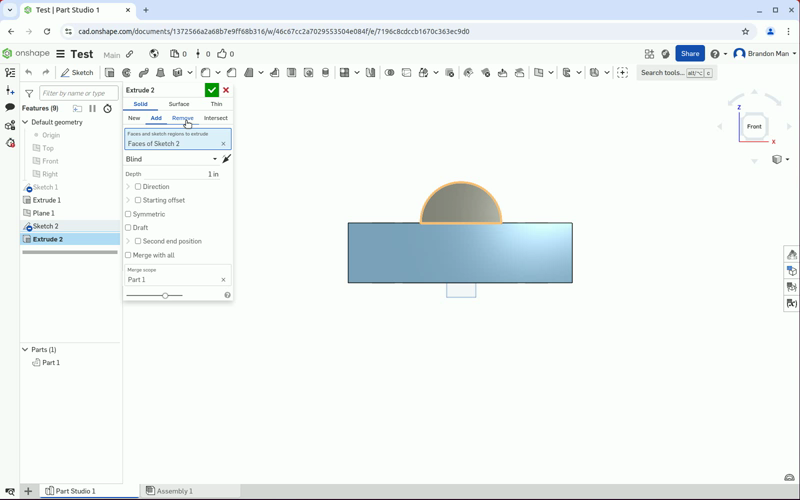
click(186, 120)
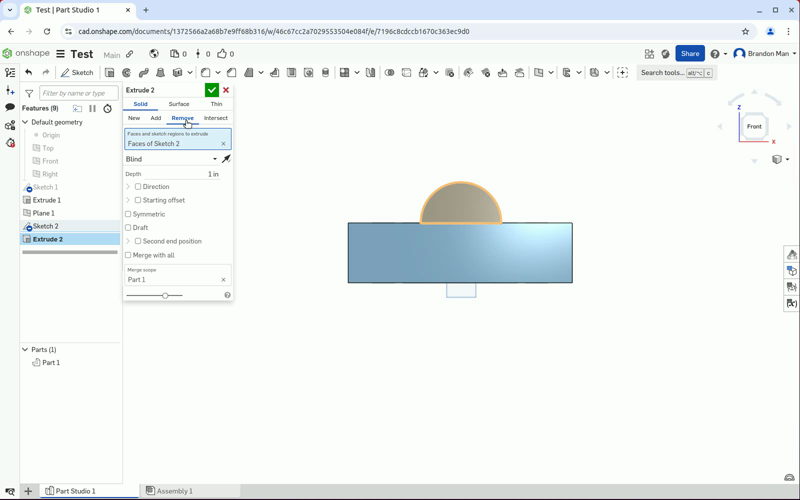
key(tab, 4)
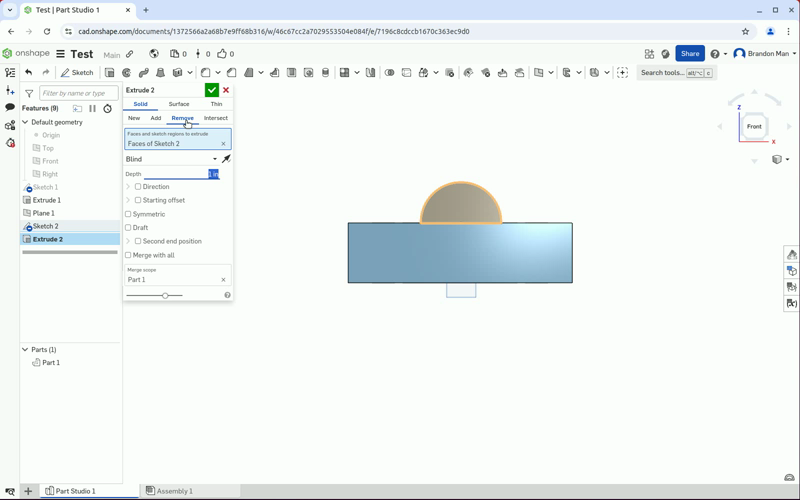
text(5.055)
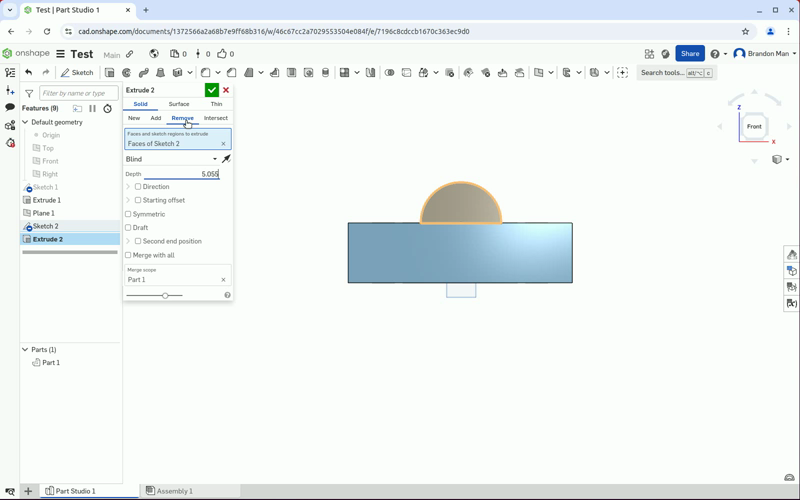
key(tab, 6)
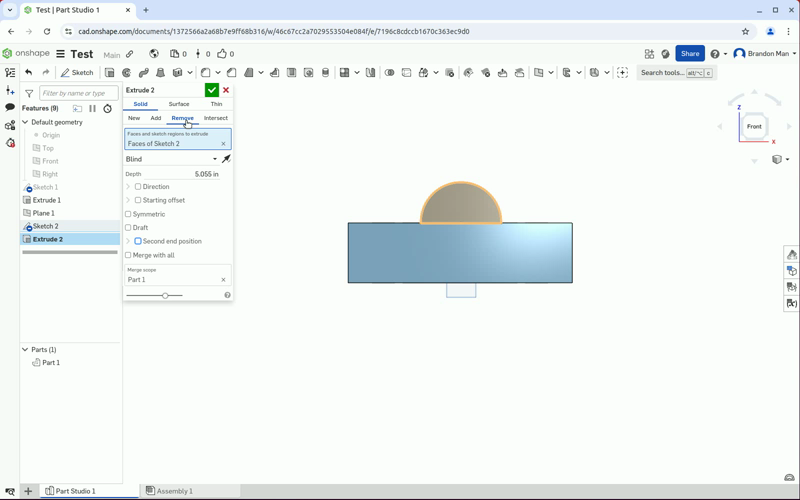
key(space)
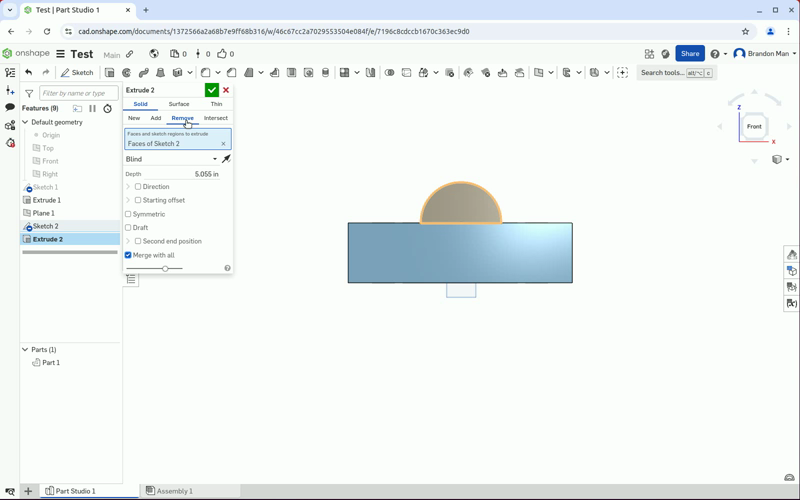
key(enter)
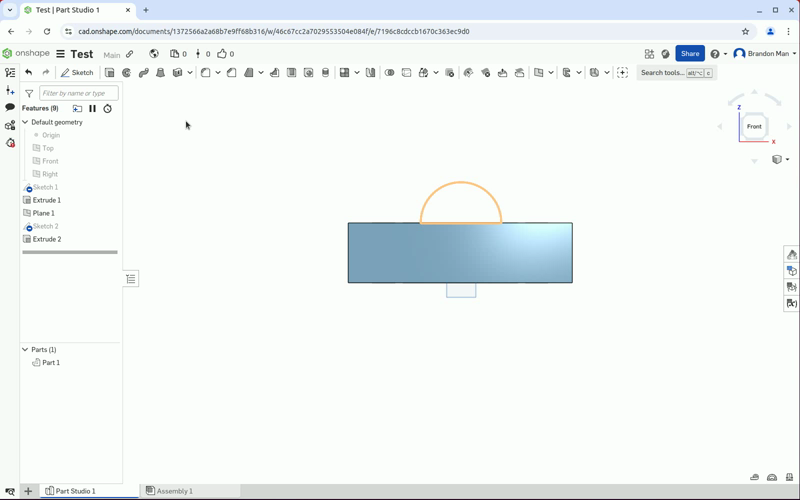
key(shift+h)
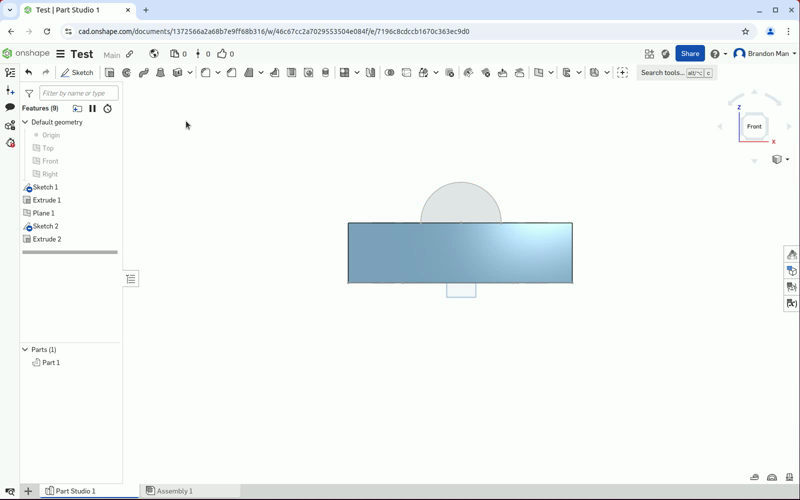
key(shift+h)
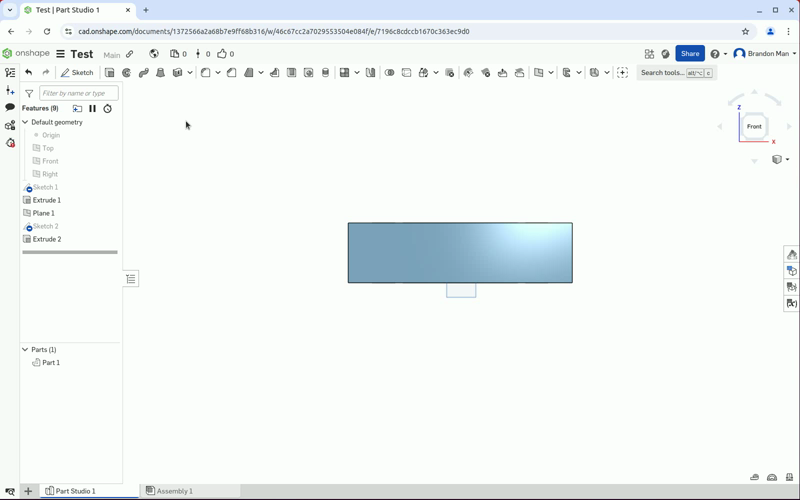
mouse_move(73, 189)
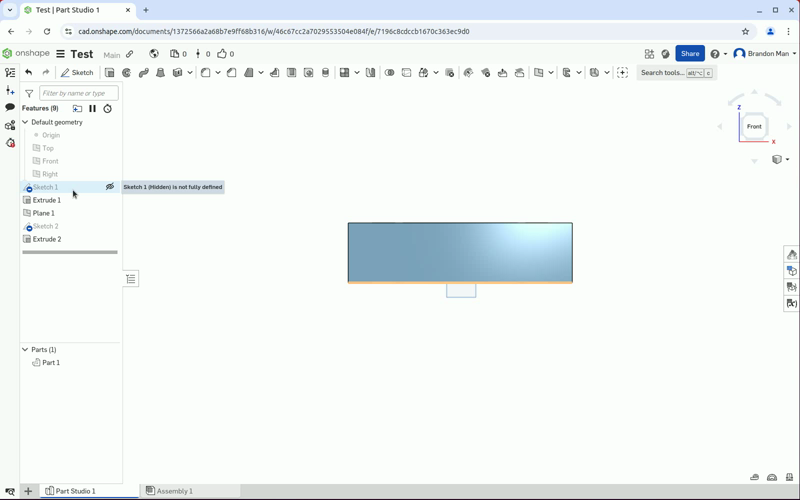
click(73, 189)
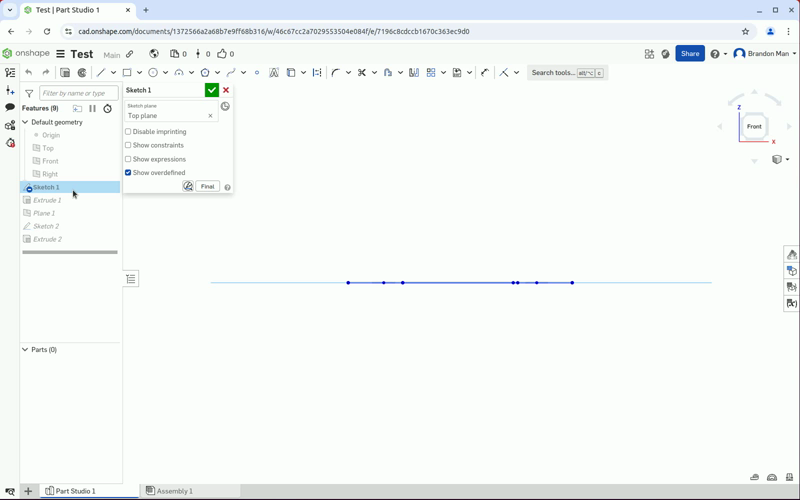
mouse_move(229, 92)
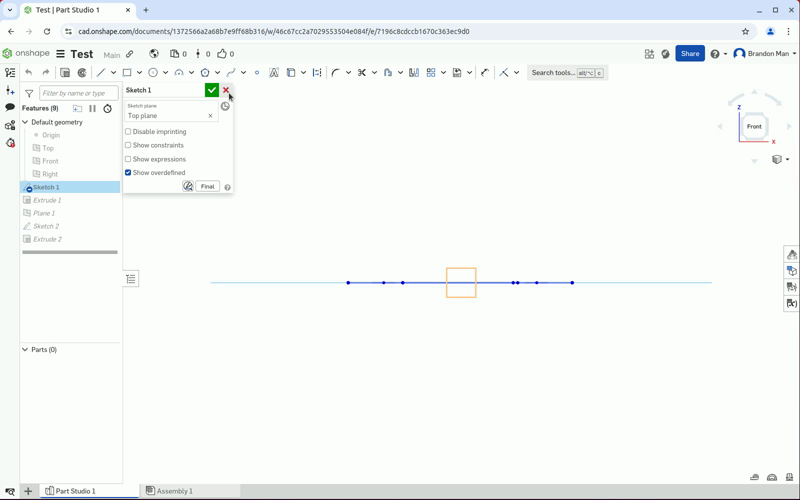
click(229, 92)
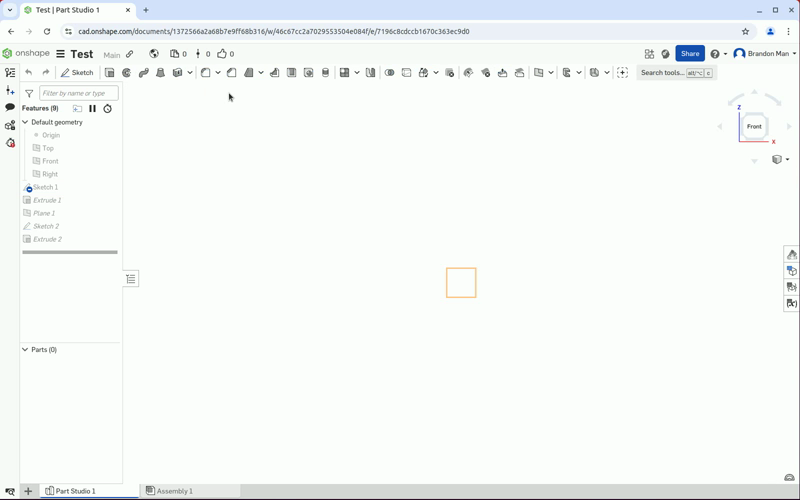
key(shift+s)
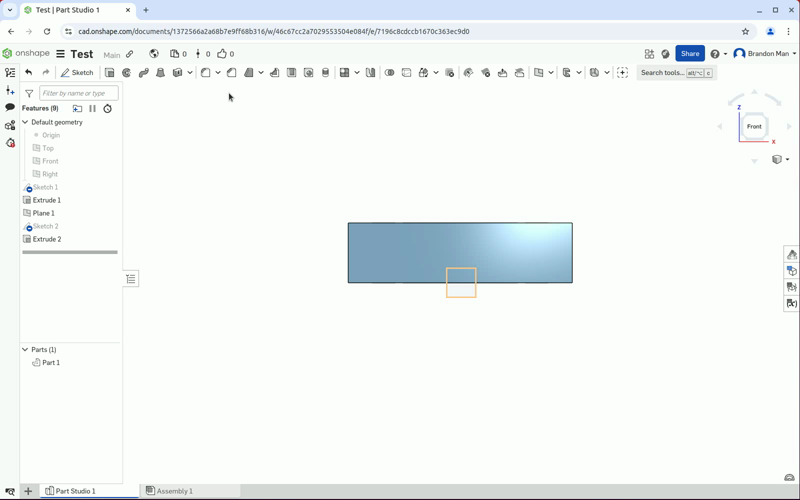
mouse_move(73, 215)
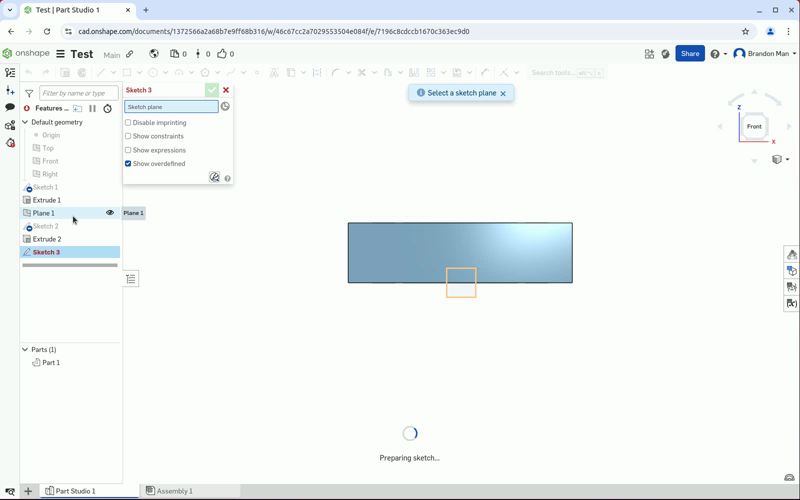
click(73, 215)
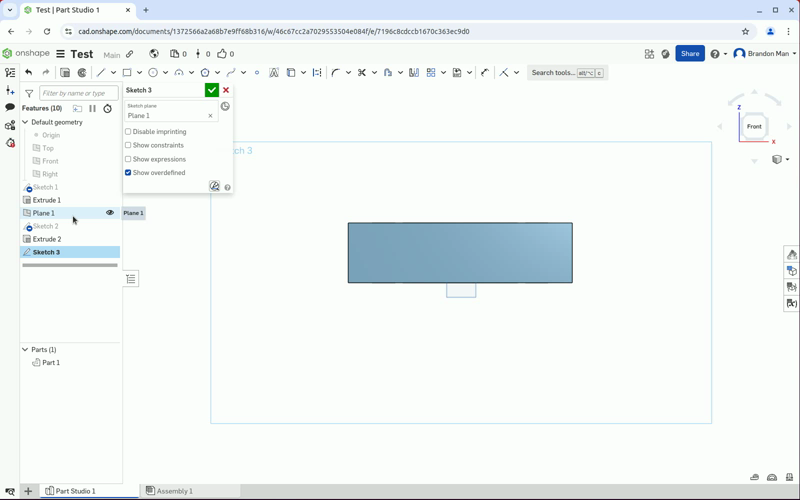
mouse_move(73, 352)
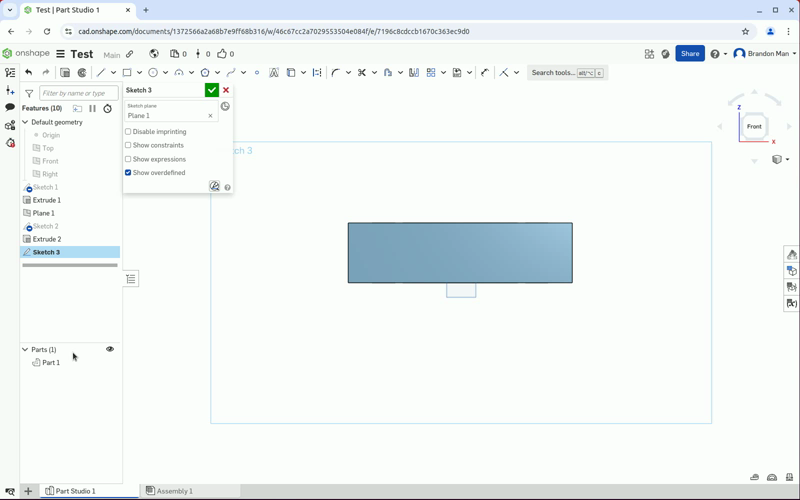
key(y)
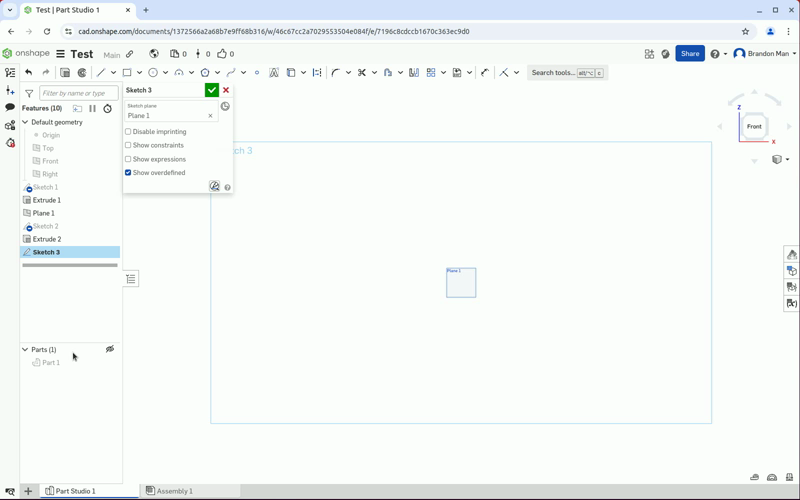
key(a)
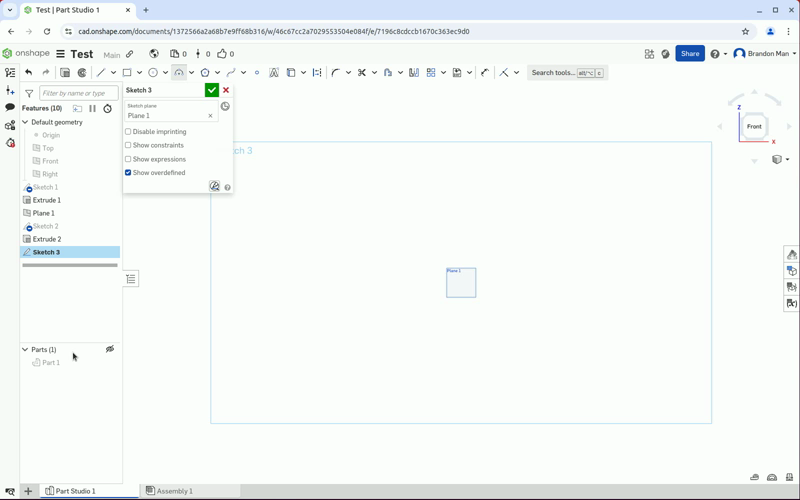
key_down(shift)
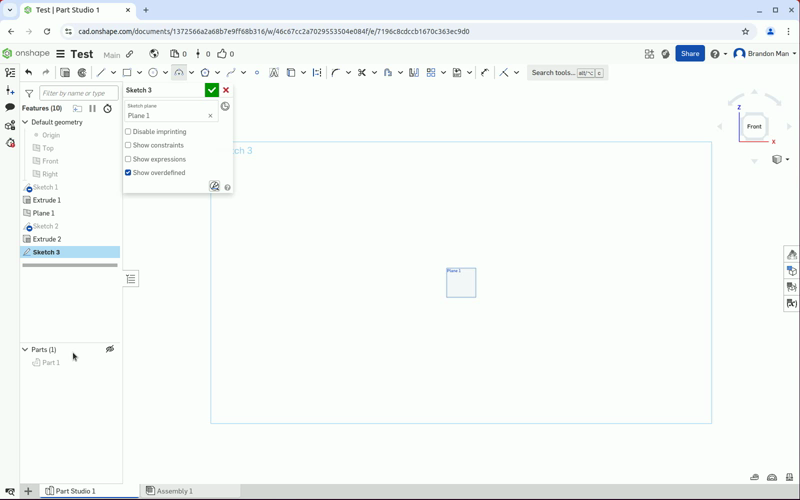
mouse_move(420, 223)
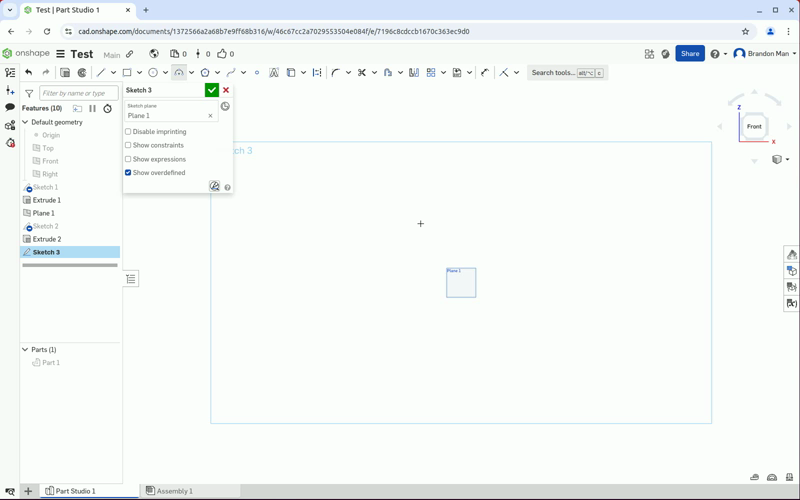
click(420, 223)
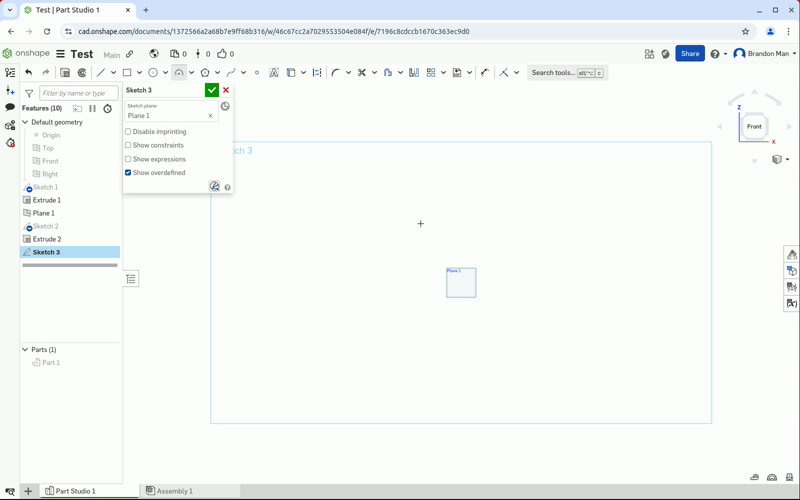
key_up(shift)
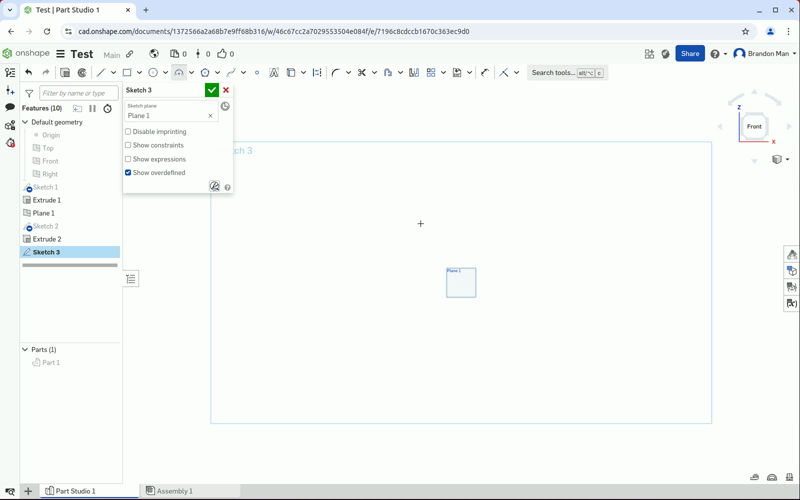
key_down(shift)
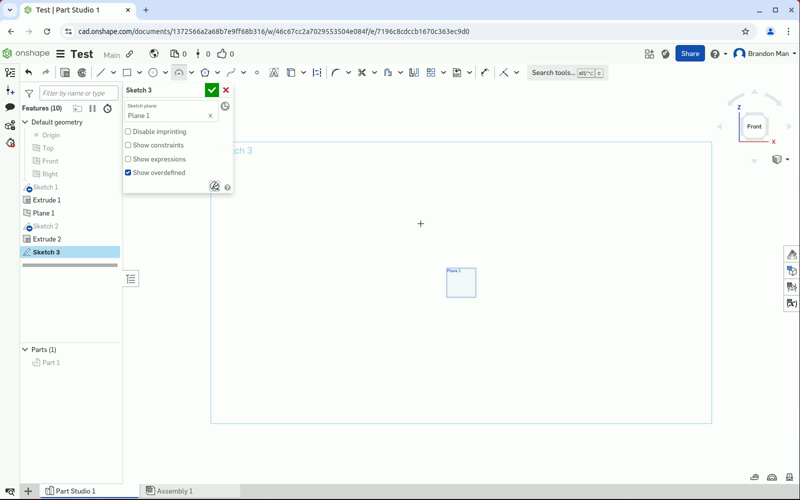
mouse_move(501, 223)
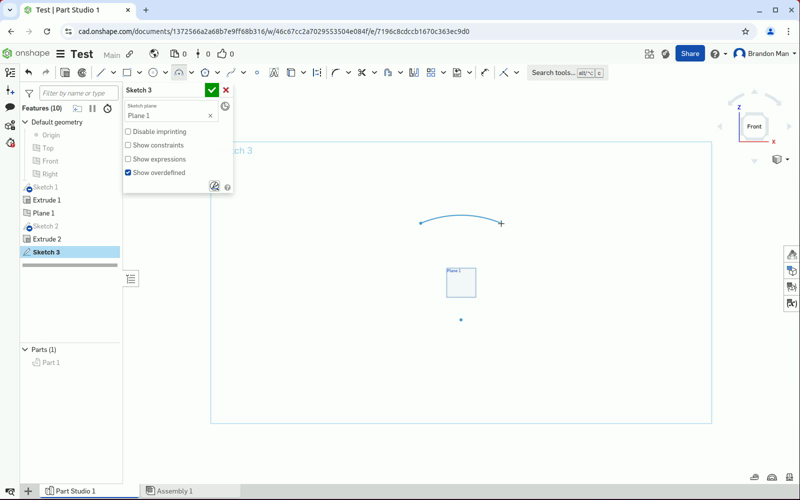
click(501, 223)
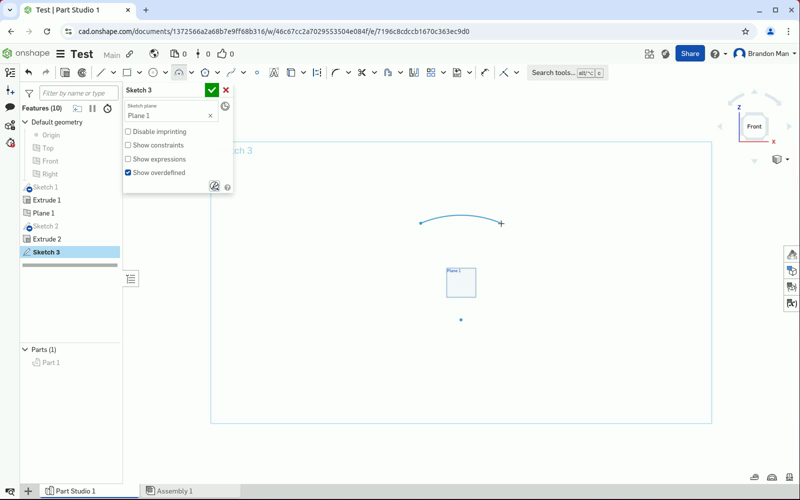
mouse_move(460, 262)
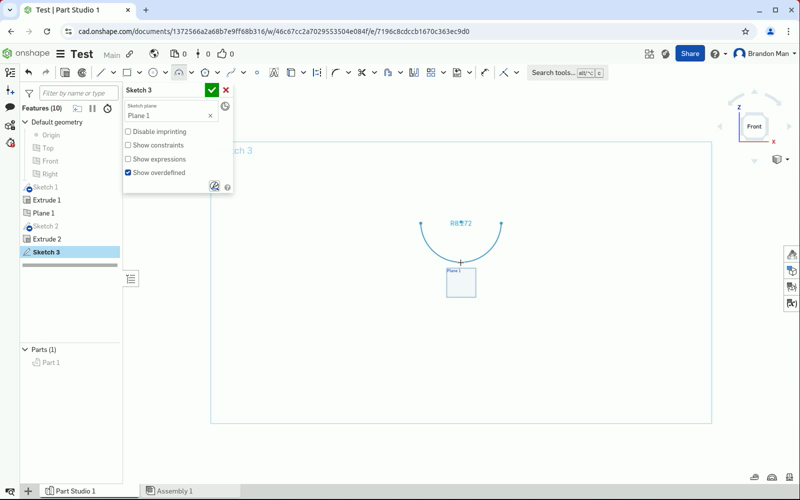
click(460, 262)
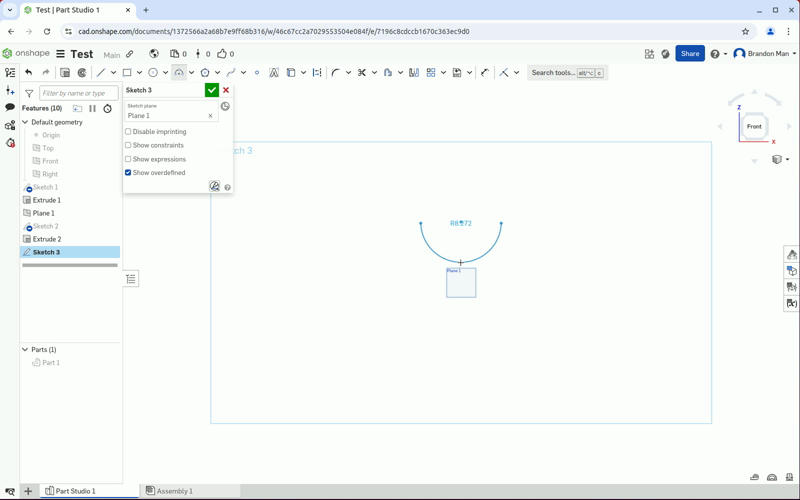
key_up(shift)
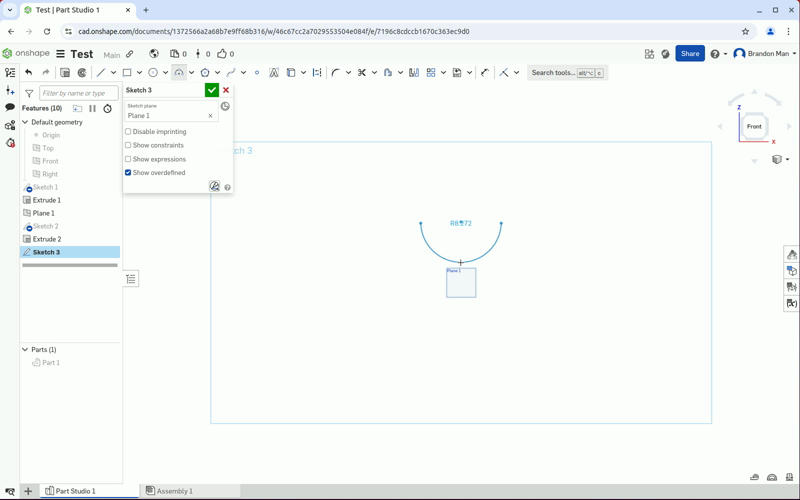
key(esc)
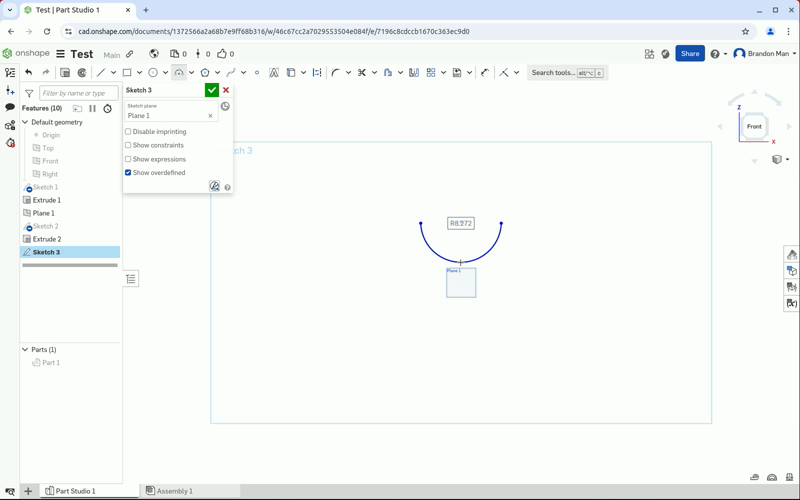
key(l)
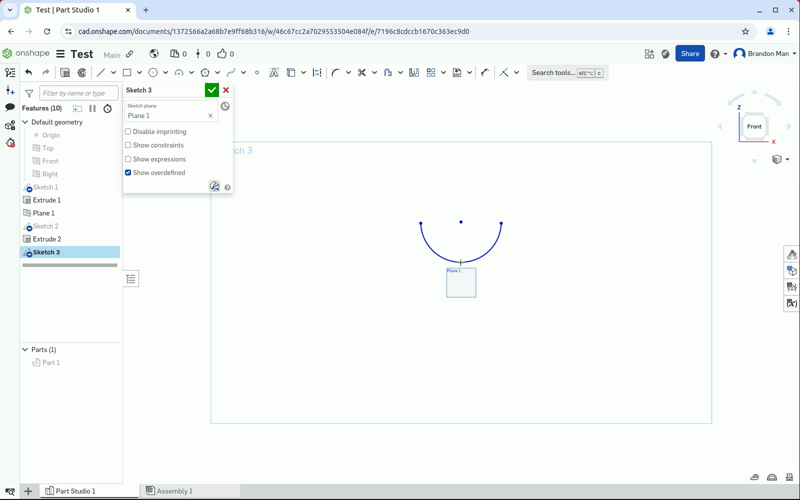
mouse_move(501, 223)
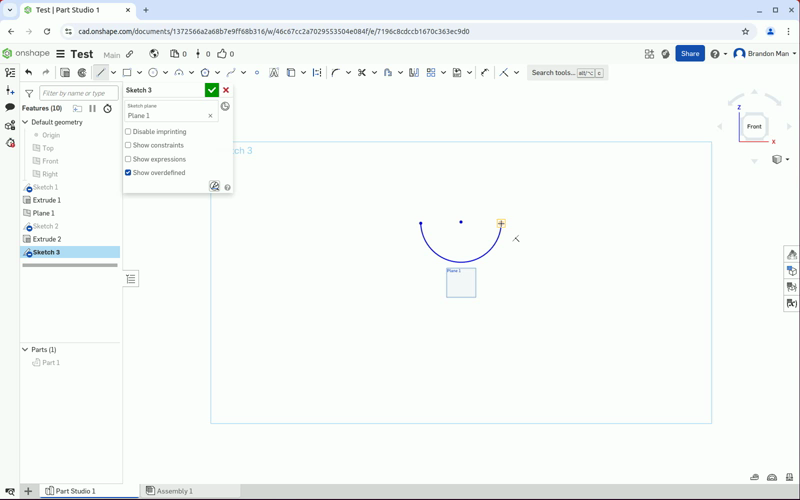
click(501, 223)
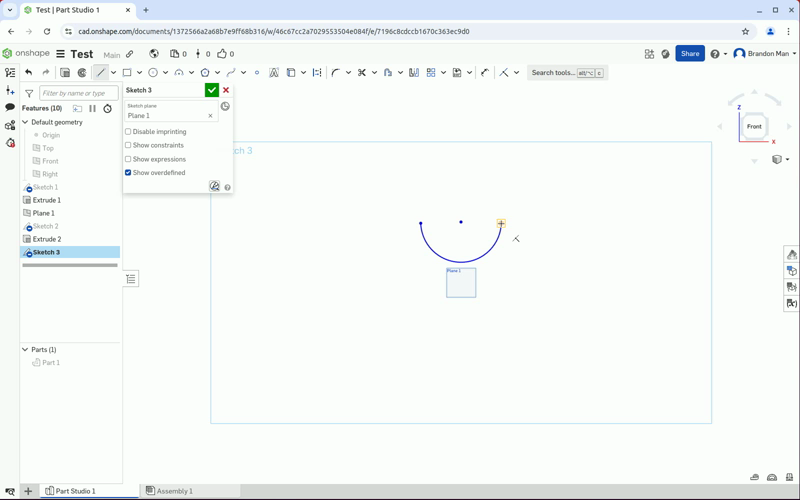
key_down(shift)
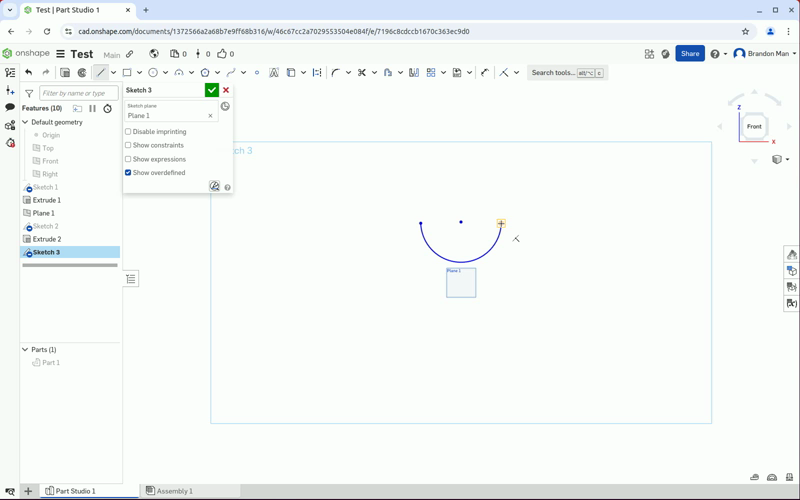
mouse_move(420, 223)
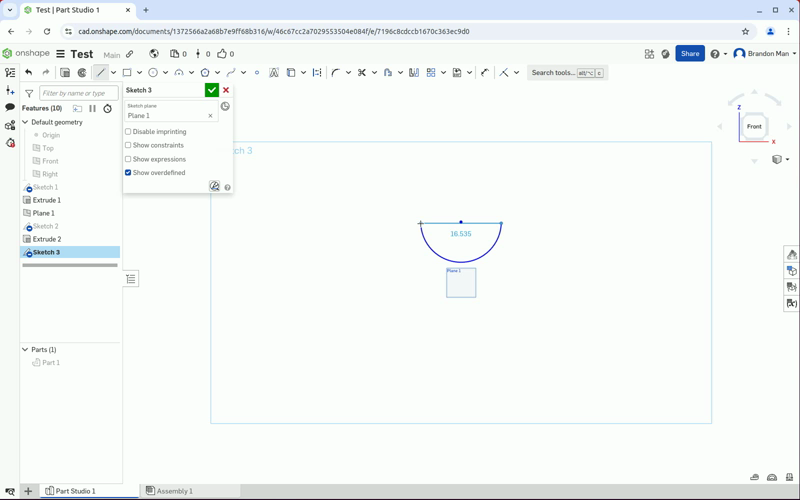
key_up(shift)
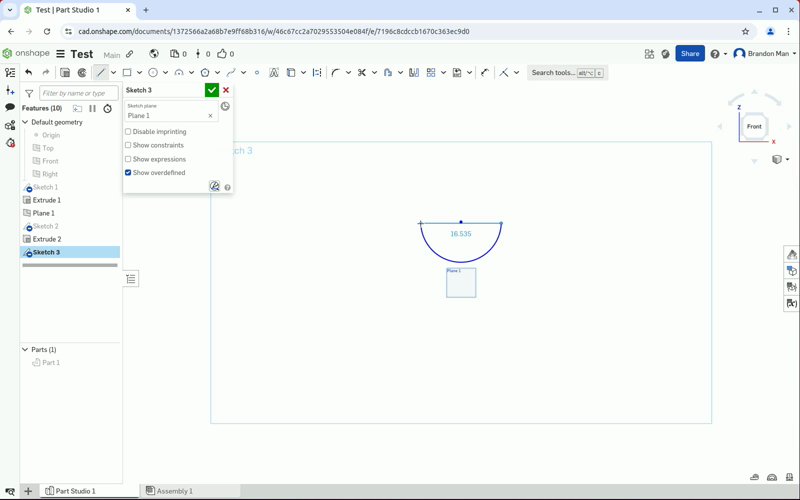
click(420, 223)
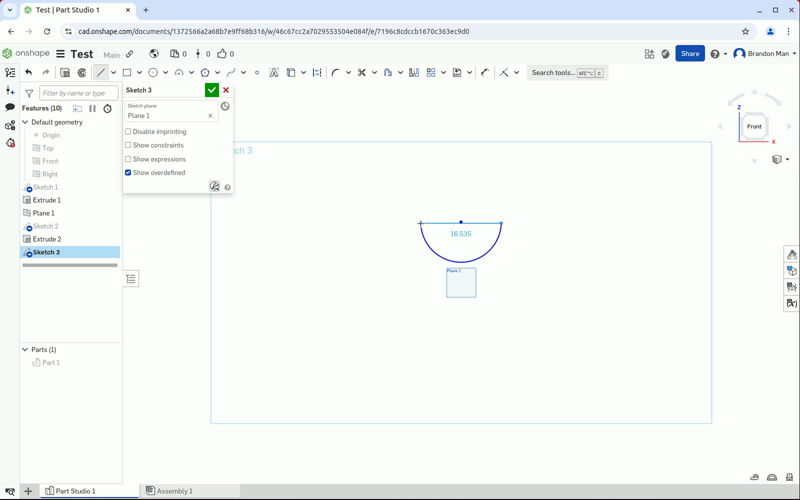
key(esc)
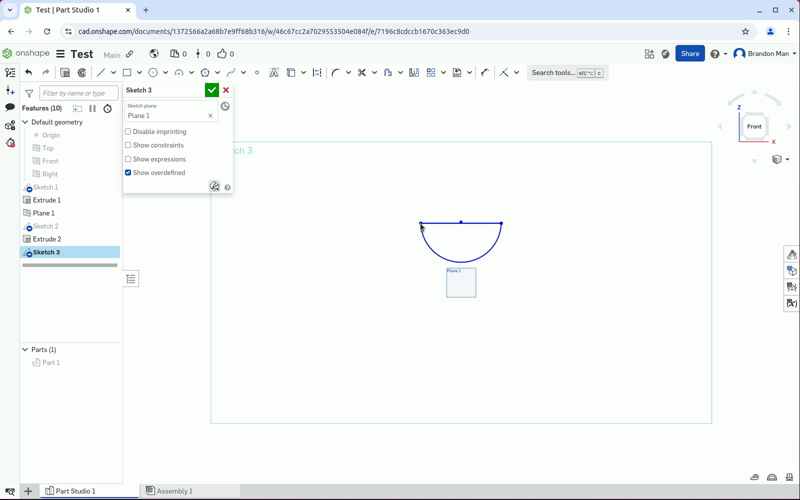
mouse_move(481, 236)
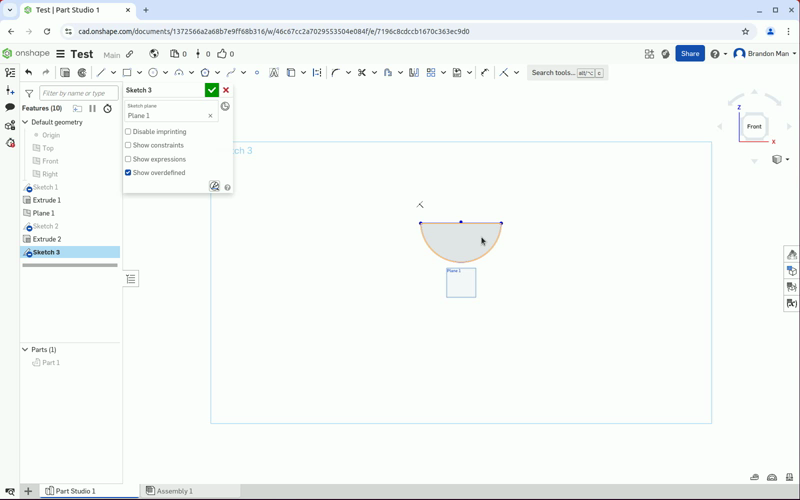
click(481, 236)
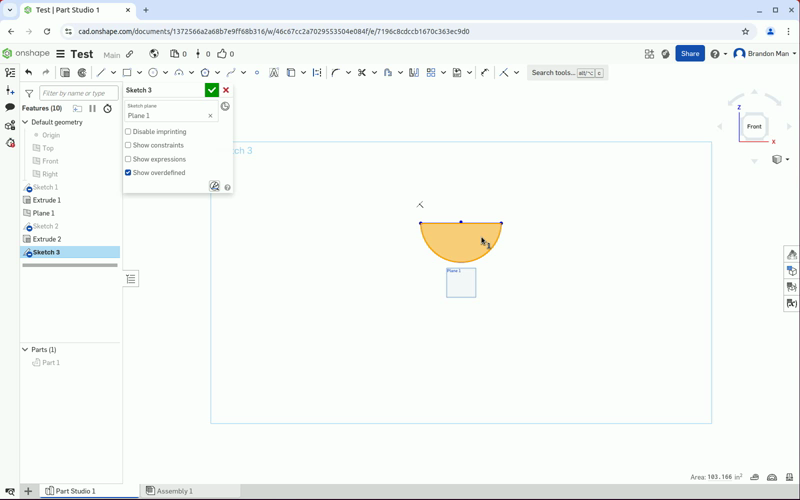
mouse_move(73, 352)
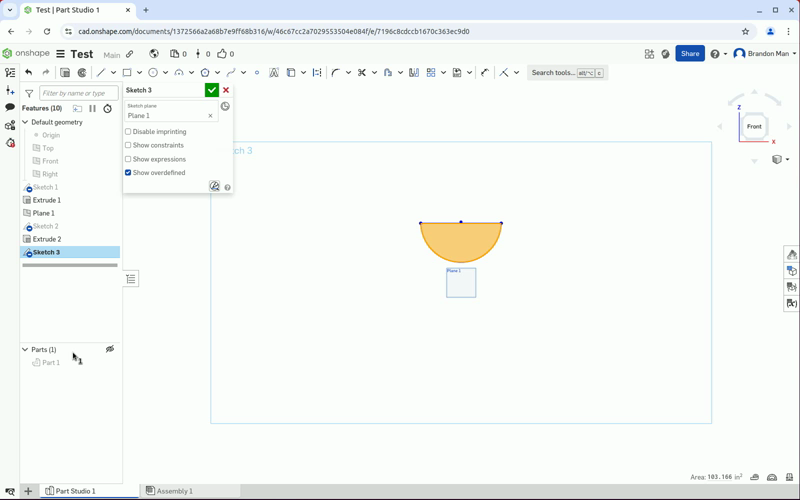
key(shift+y)
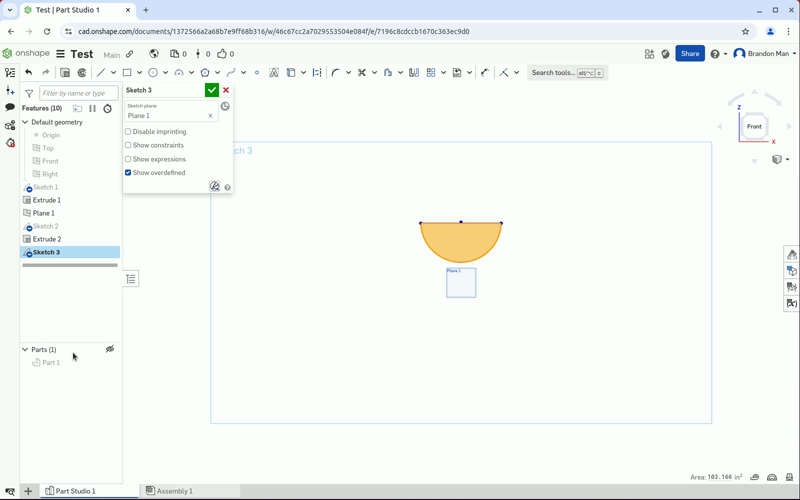
key(shift+e)
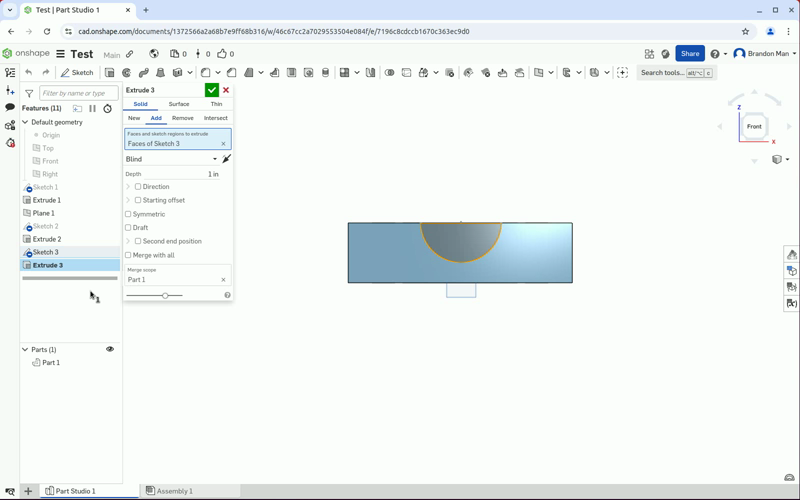
mouse_move(143, 106)
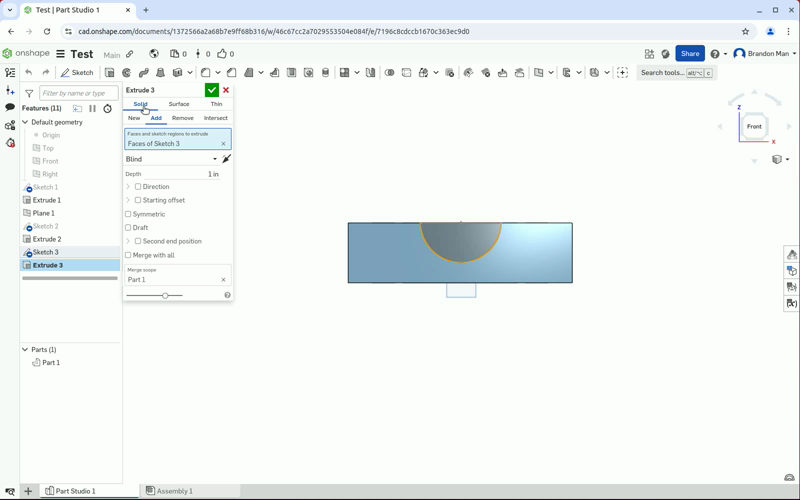
click(143, 106)
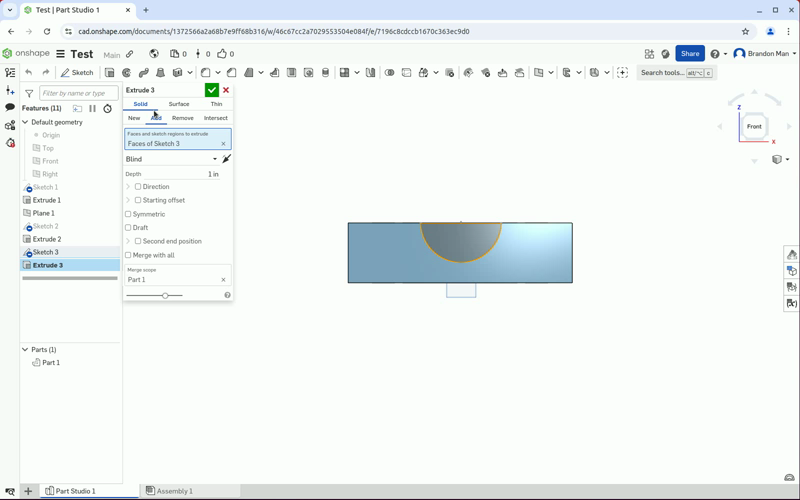
mouse_move(186, 120)
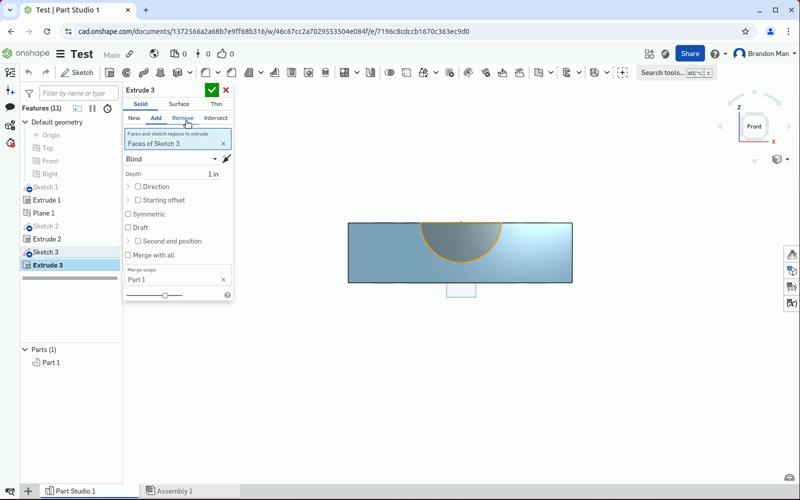
click(186, 120)
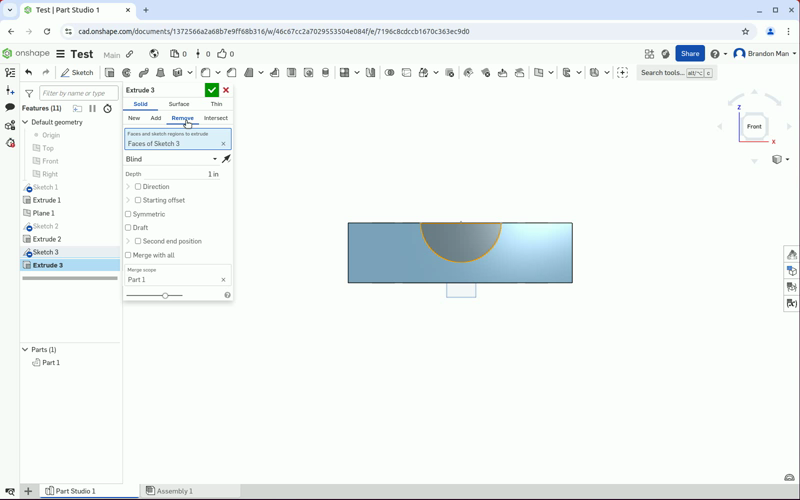
key(tab, 4)
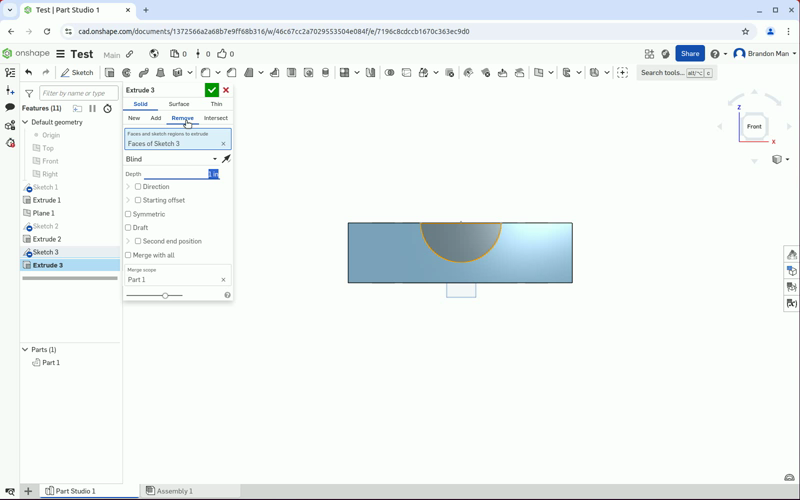
text(5.055)
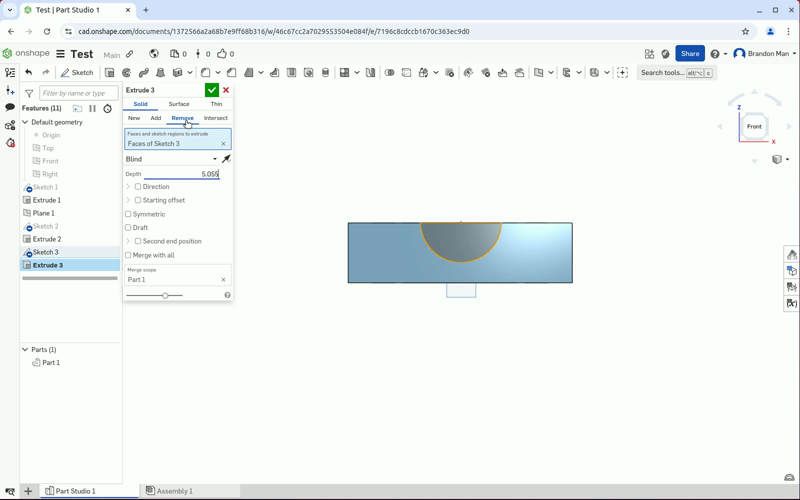
key(tab, 6)
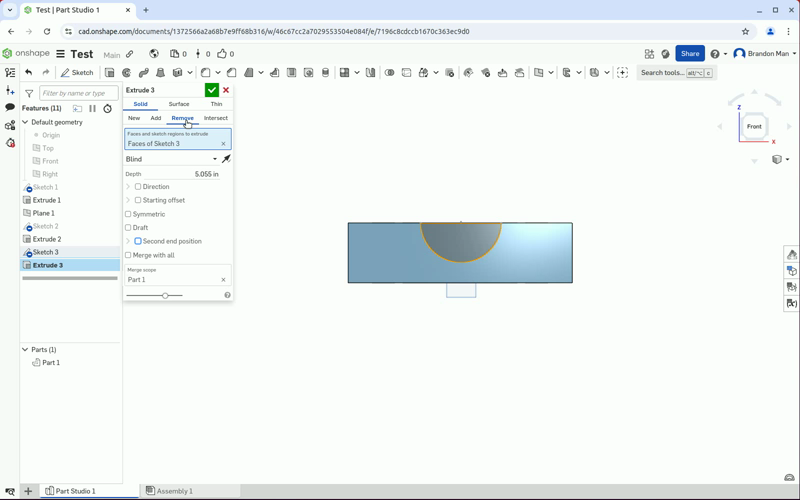
key(space)
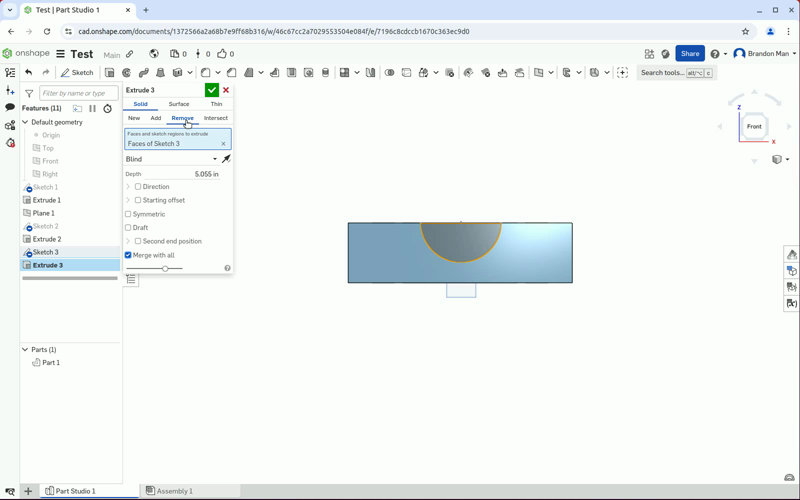
key(enter)
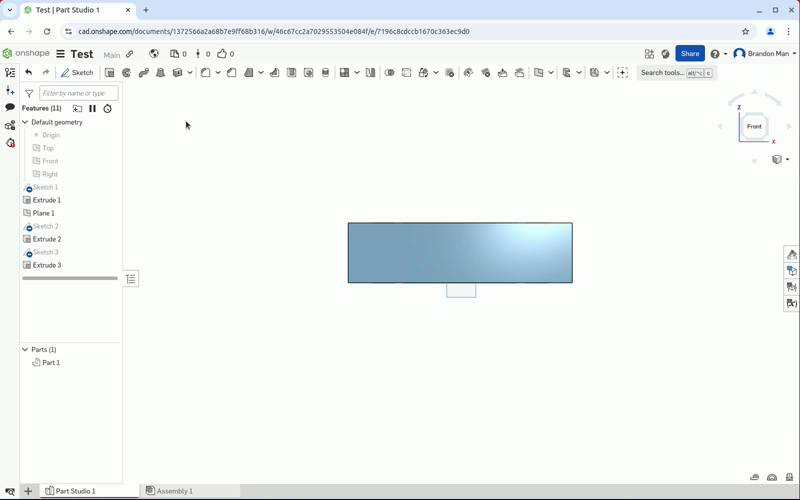
key(shift+h)
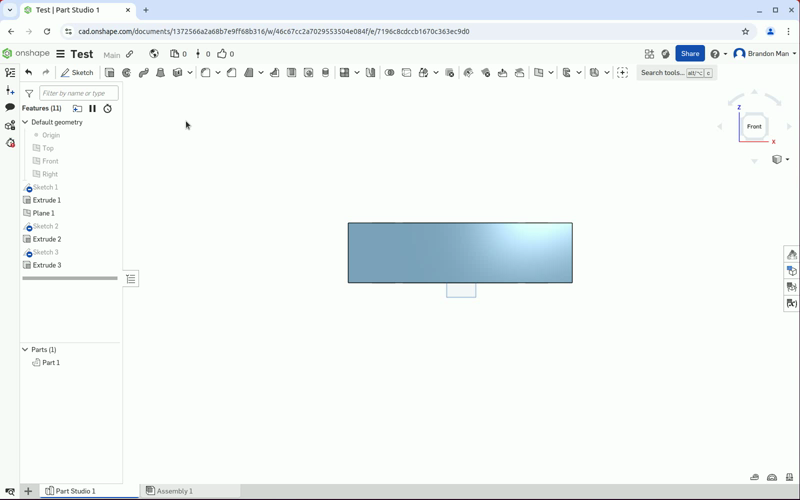
key(shift+h)
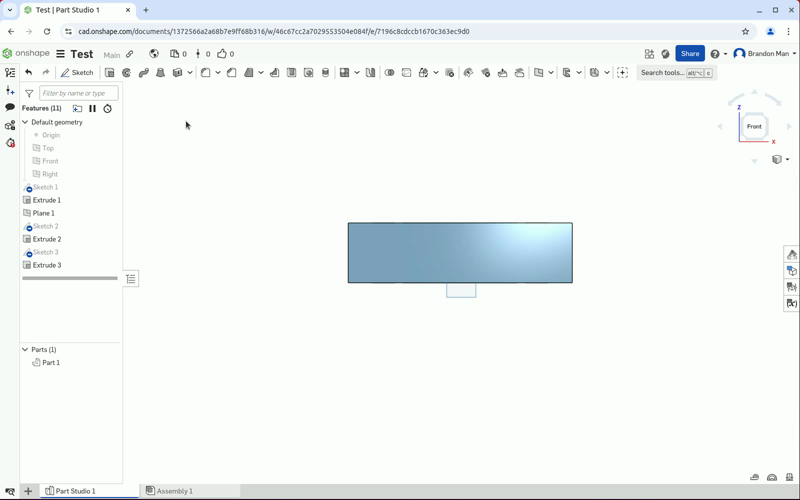
key(shift+7)
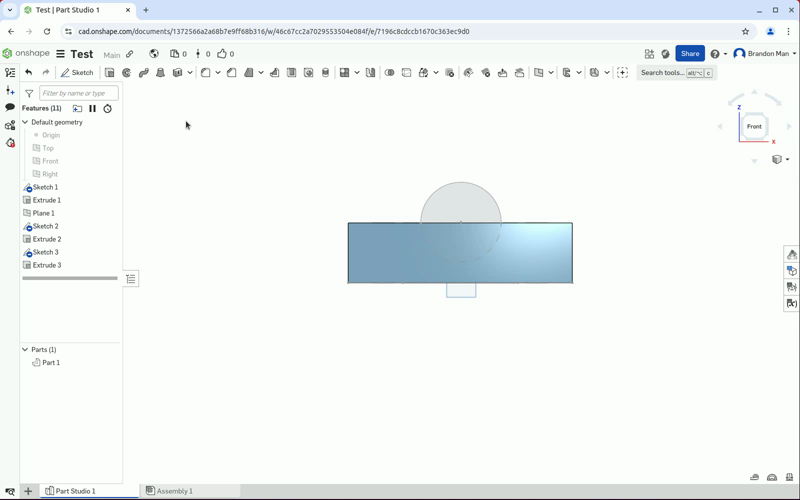
key(left, 2)
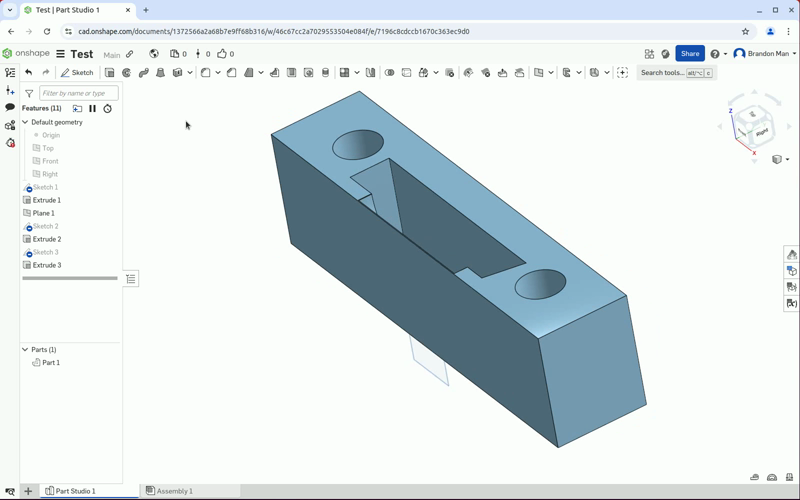
key(down, 2)
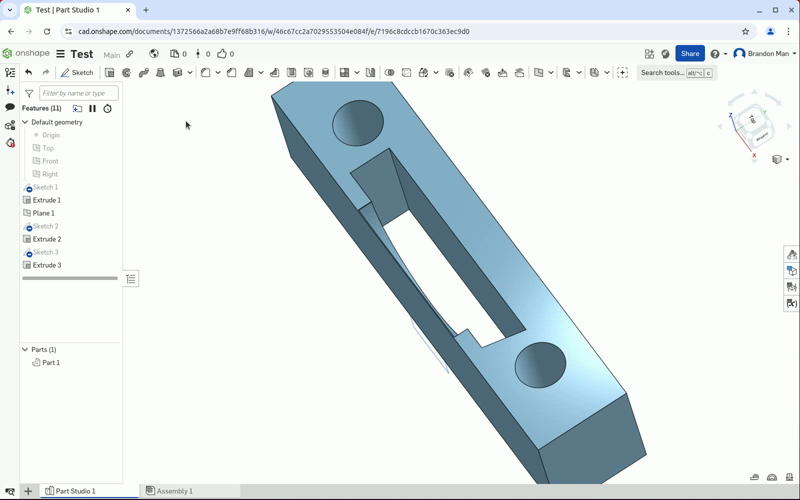
key(up, 2)
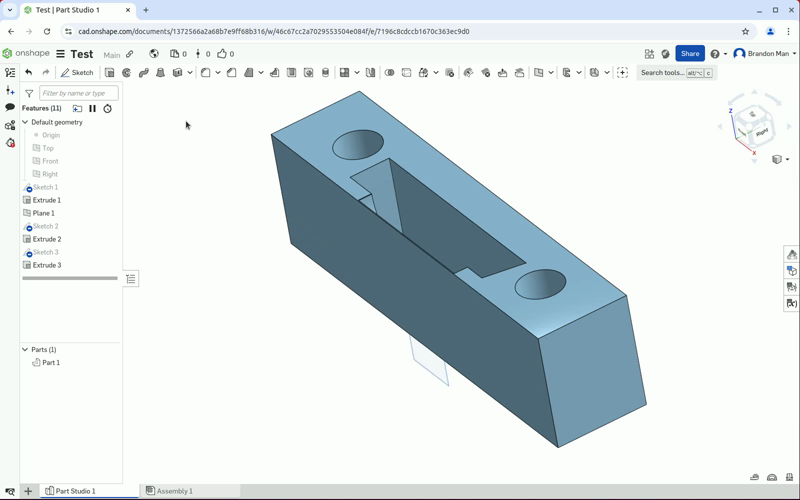
key(right, 2)
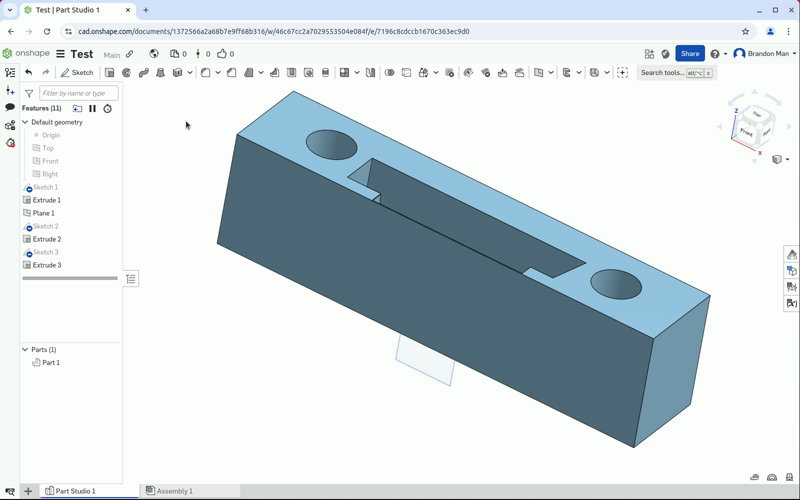
mouse_move(73, 189)
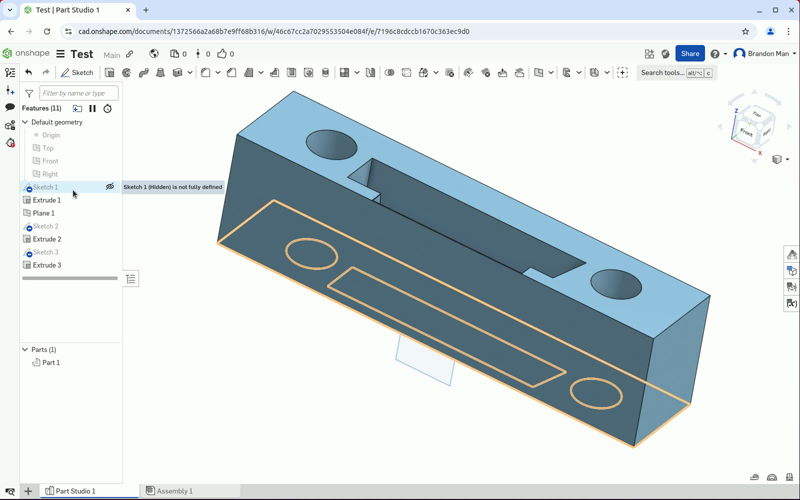
click(73, 189)